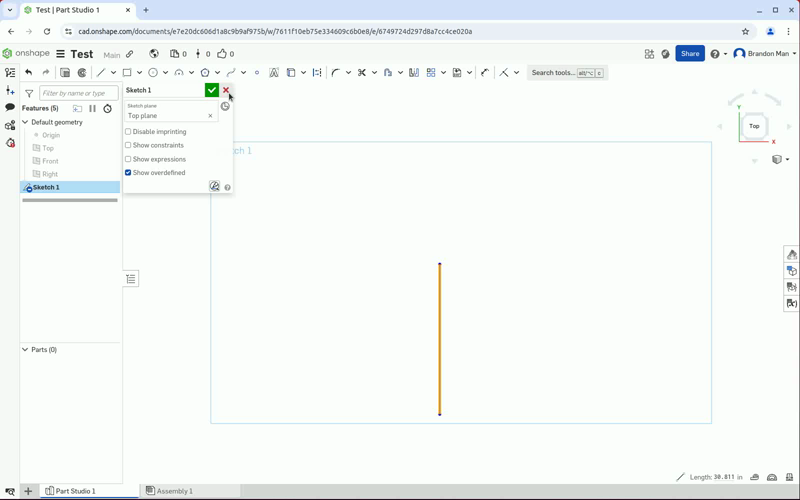
key(shift+h)
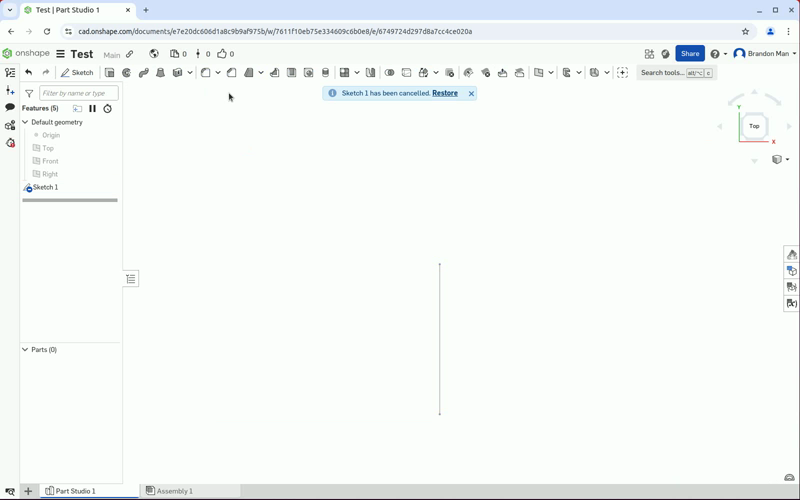
key(shift+s)
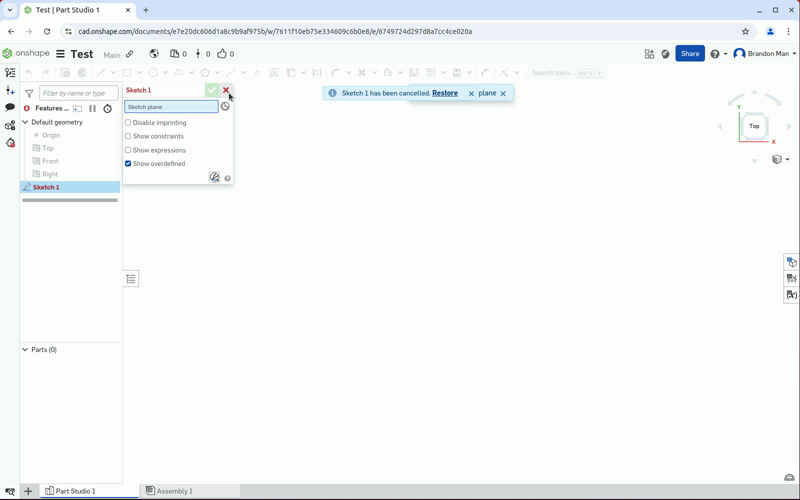
mouse_move(73, 150)
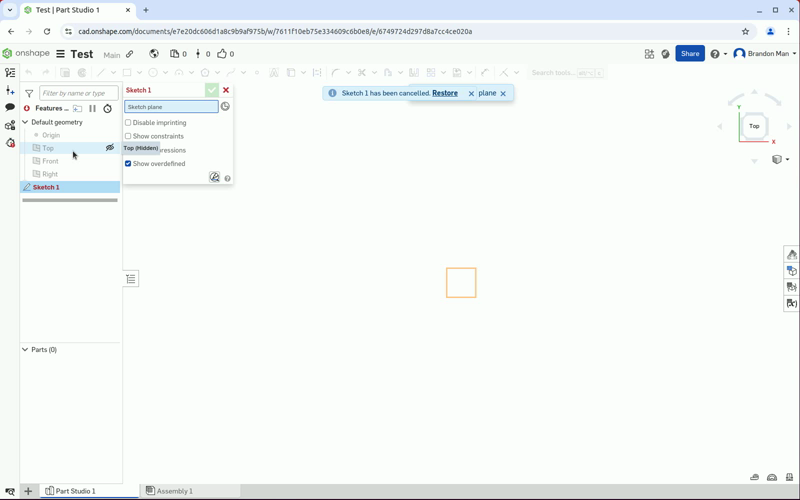
click(73, 150)
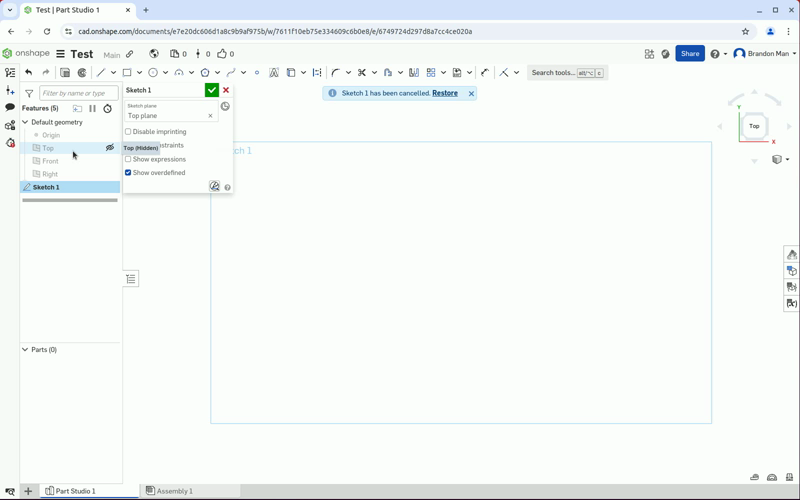
mouse_move(73, 352)
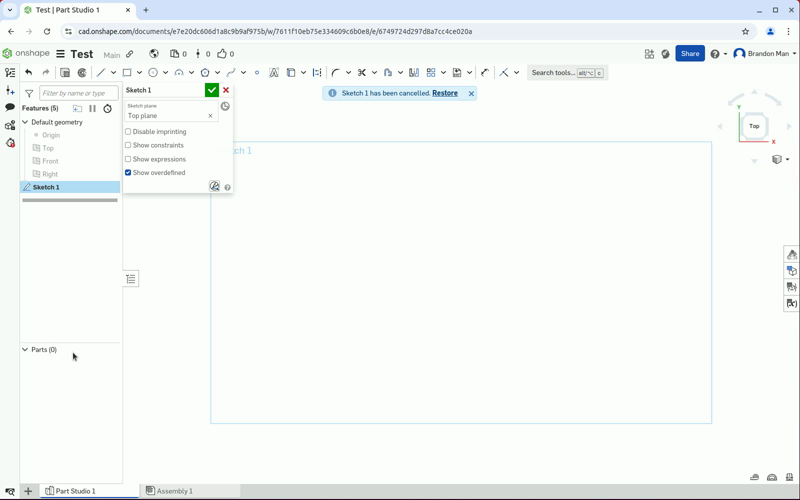
key(y)
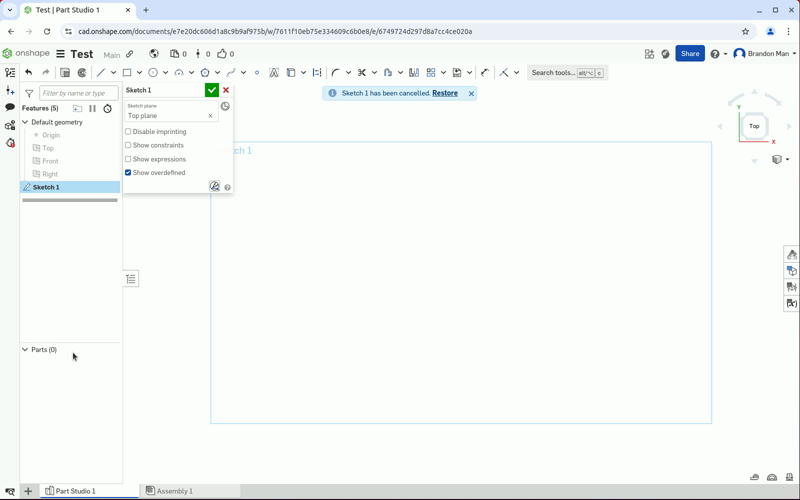
key(l)
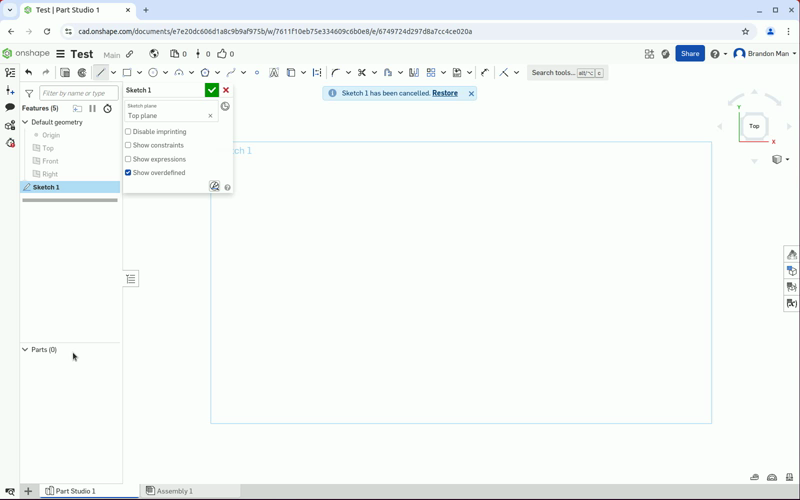
key_down(shift)
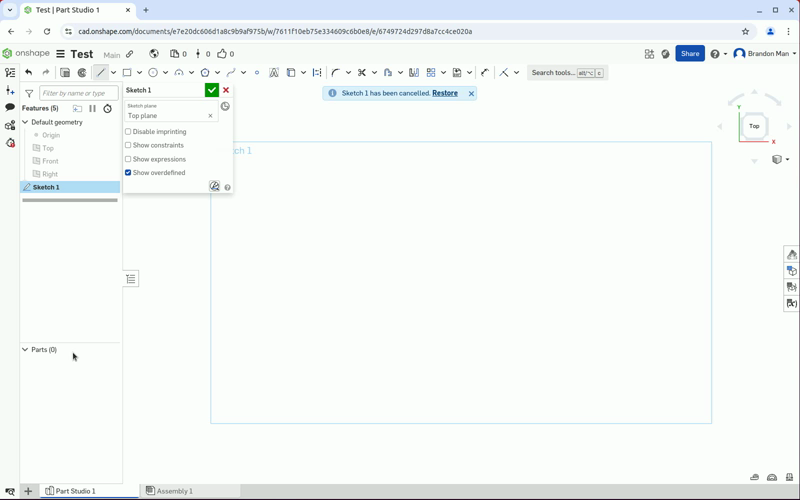
mouse_move(364, 314)
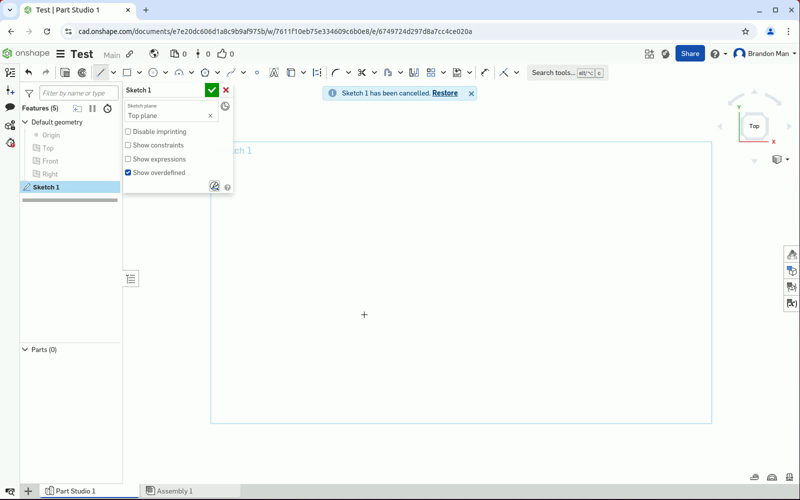
click(364, 314)
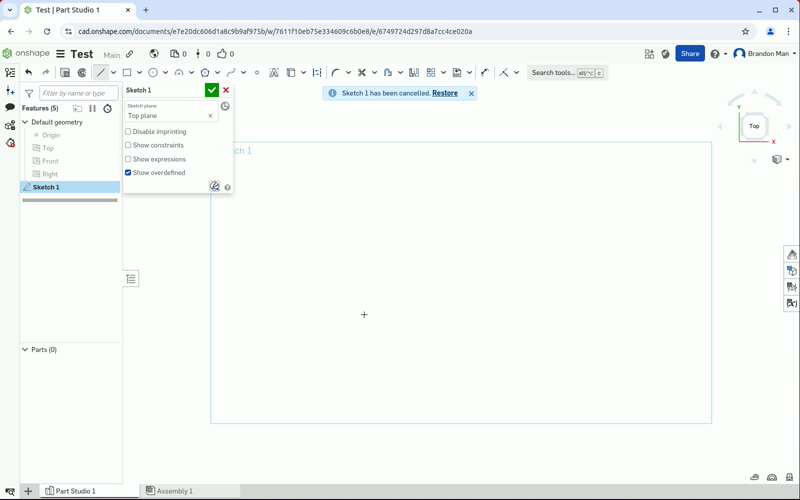
key_up(shift)
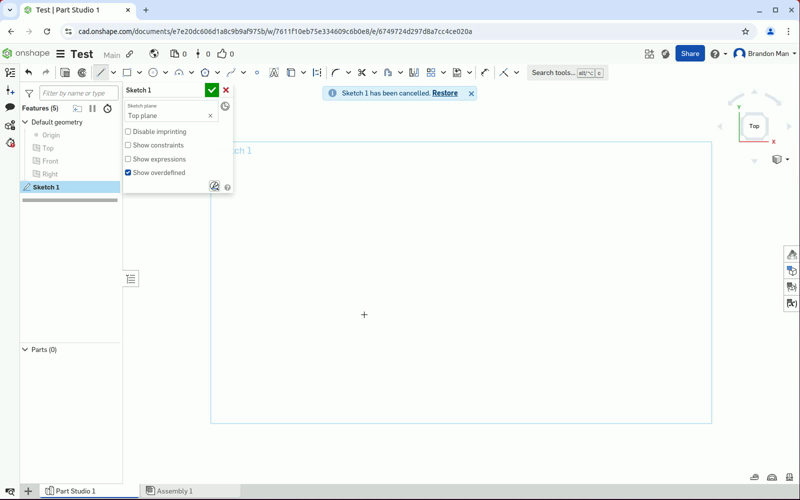
key_down(shift)
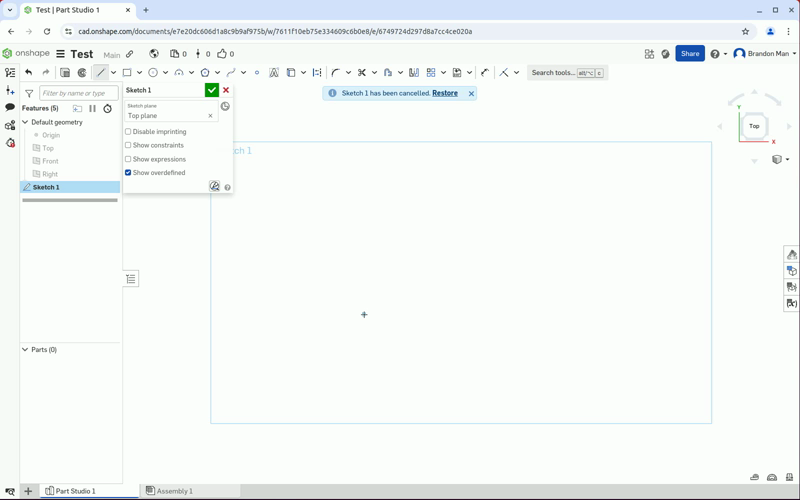
mouse_move(557, 314)
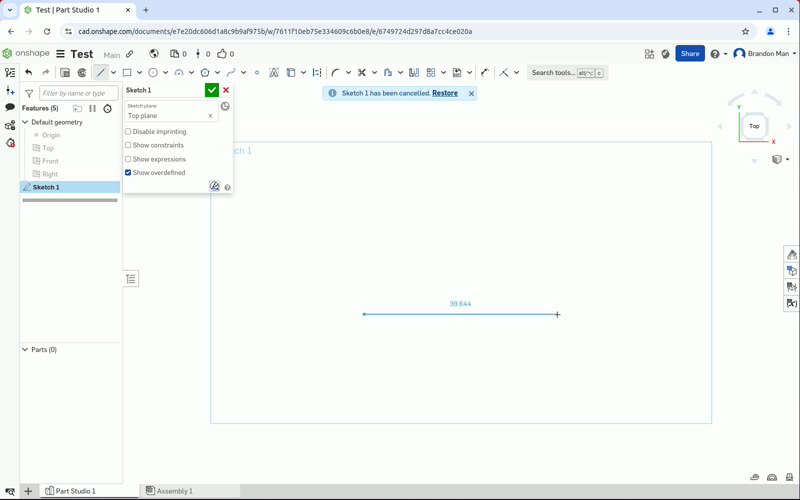
click(557, 314)
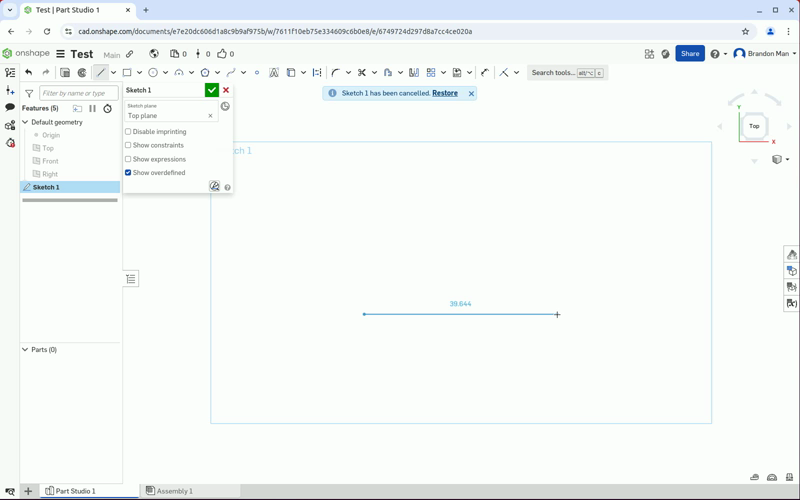
key_up(shift)
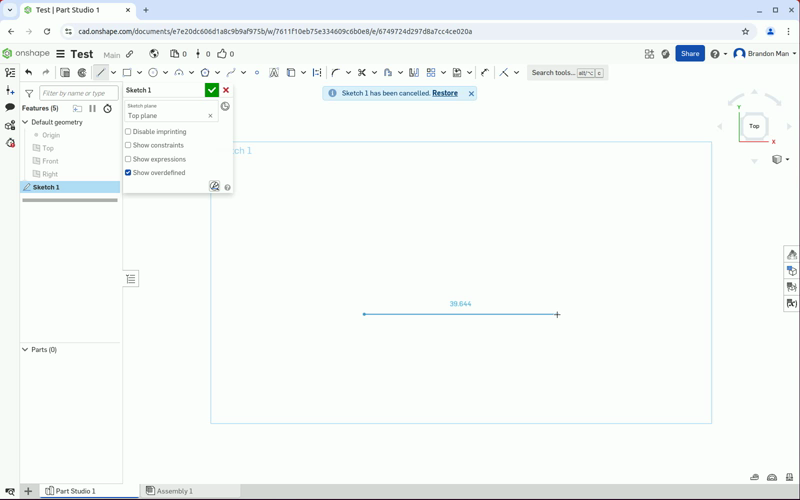
key_down(shift)
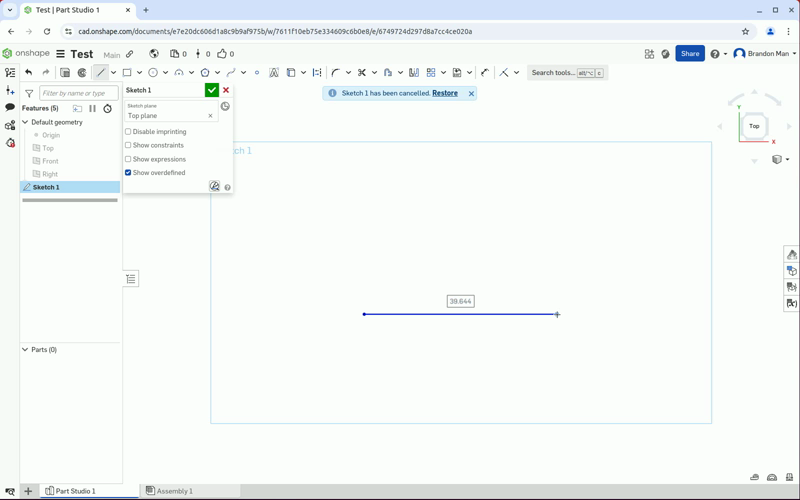
mouse_move(557, 249)
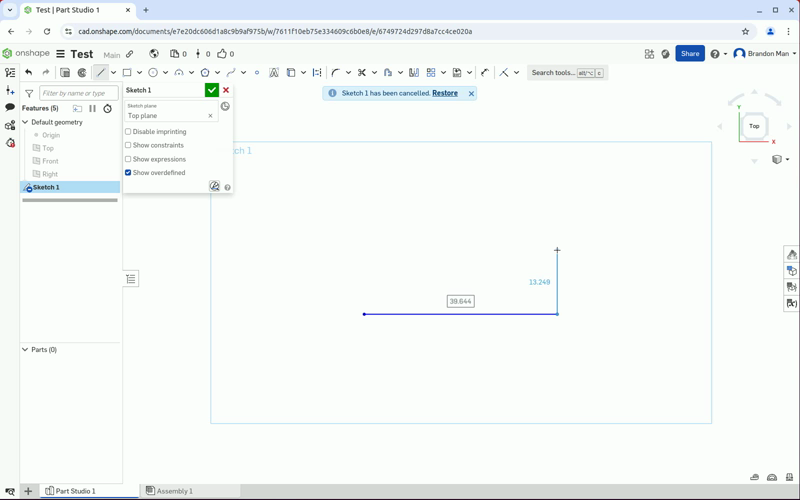
click(557, 249)
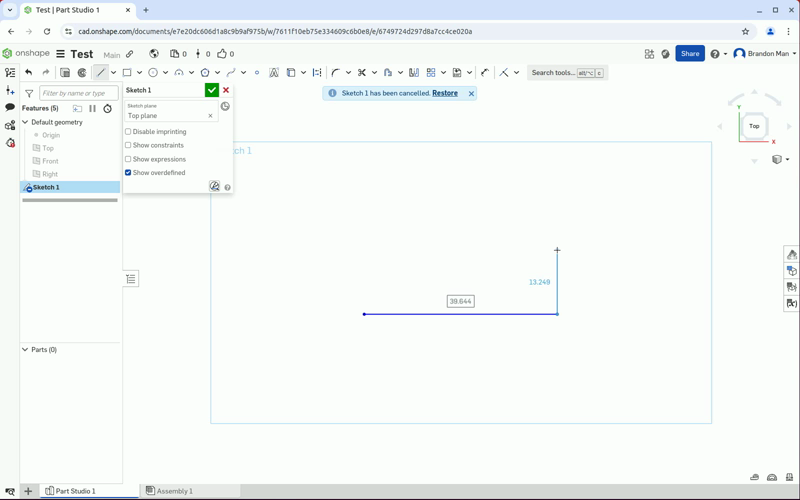
key_up(shift)
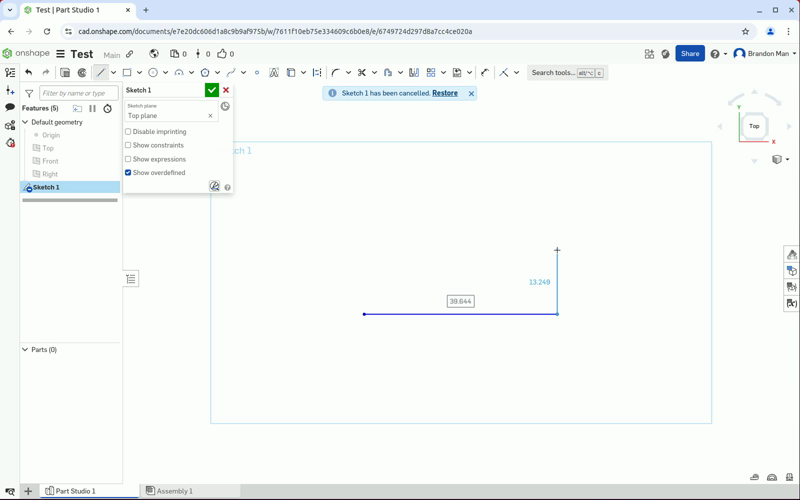
key_down(shift)
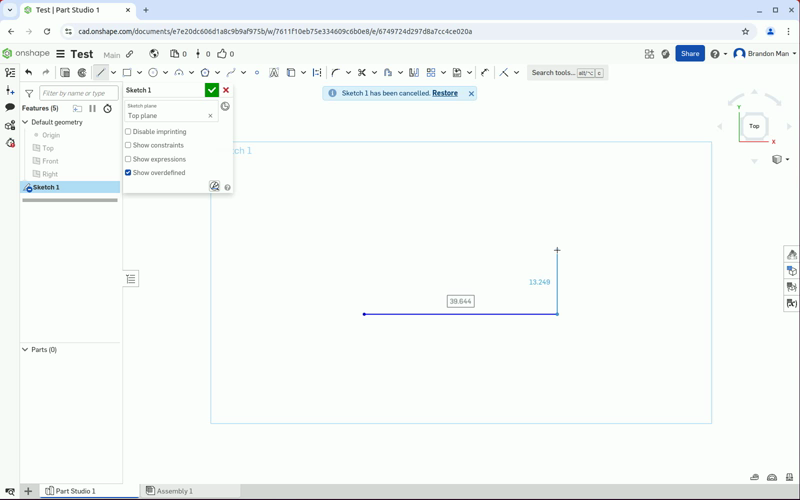
mouse_move(461, 249)
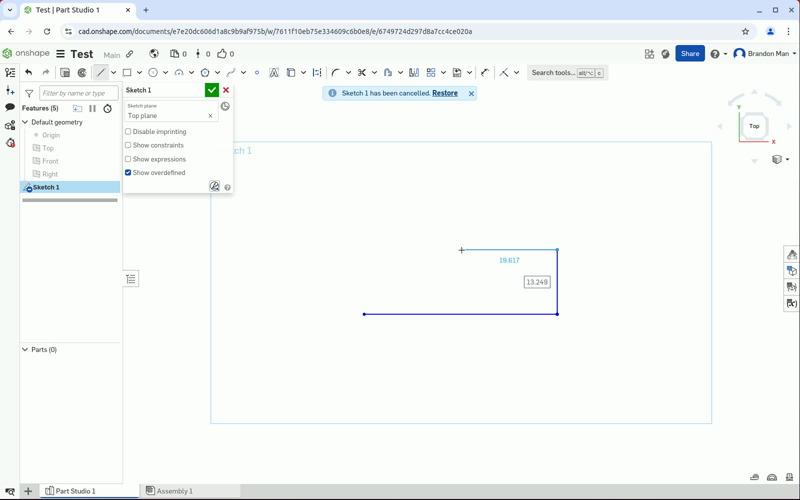
click(461, 249)
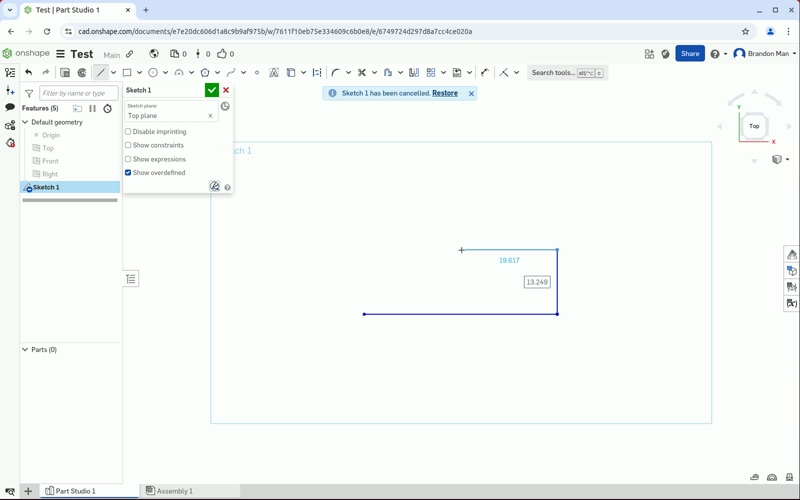
key_up(shift)
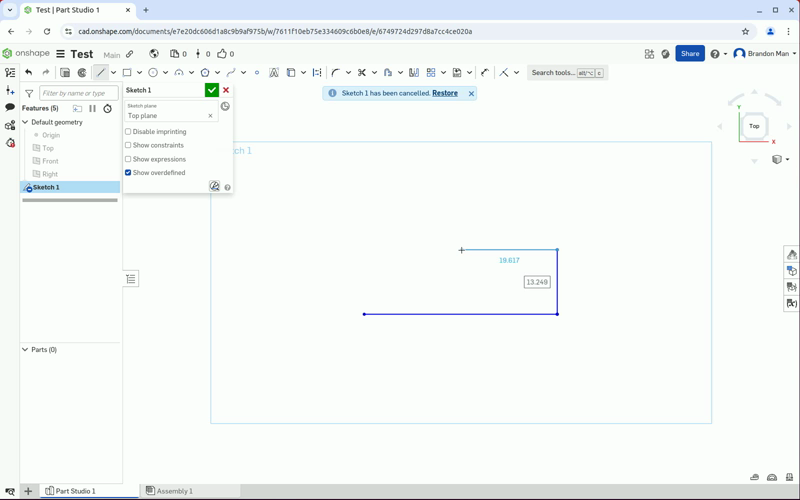
key_down(shift)
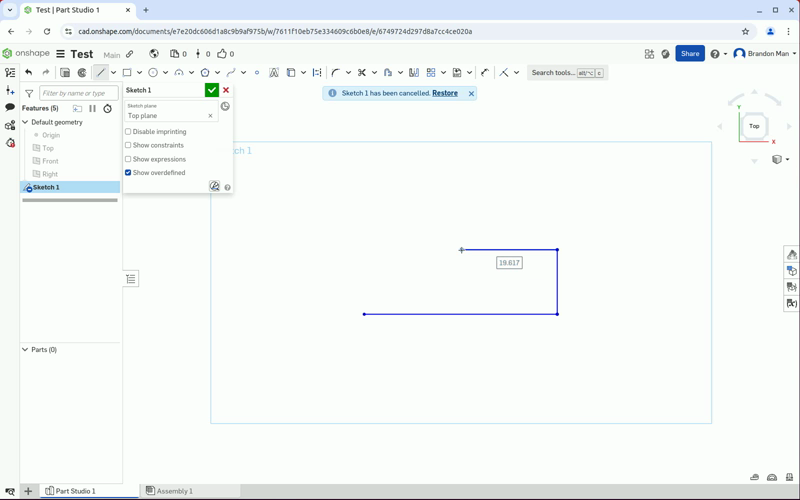
mouse_move(461, 186)
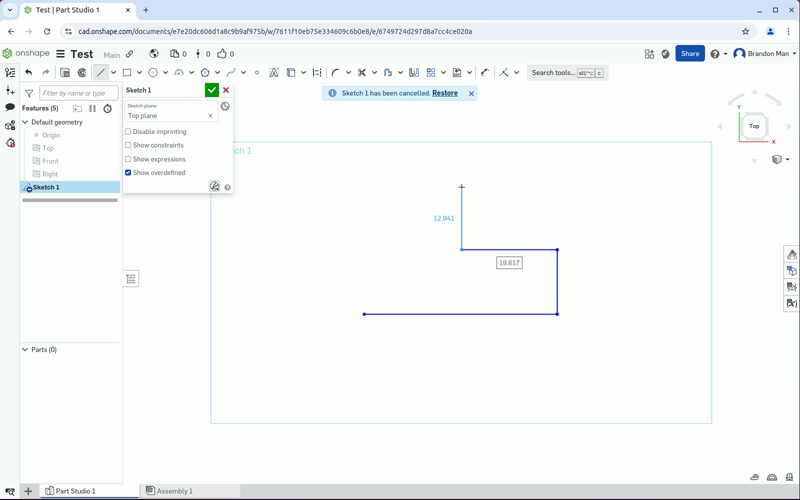
click(461, 186)
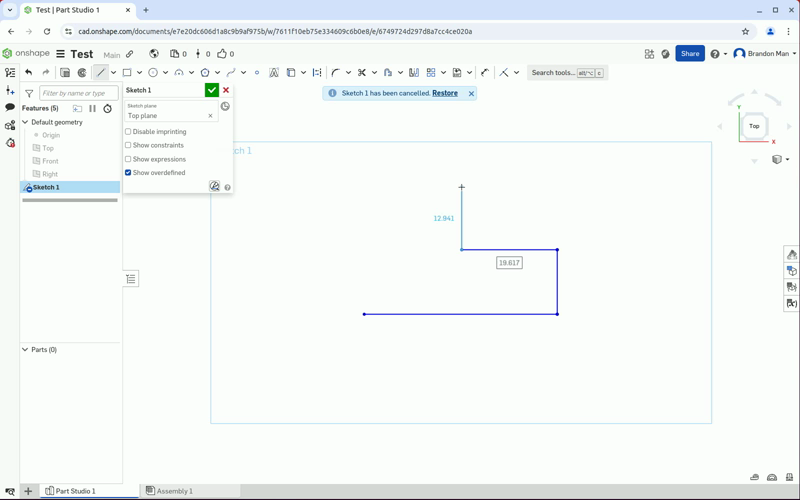
key_up(shift)
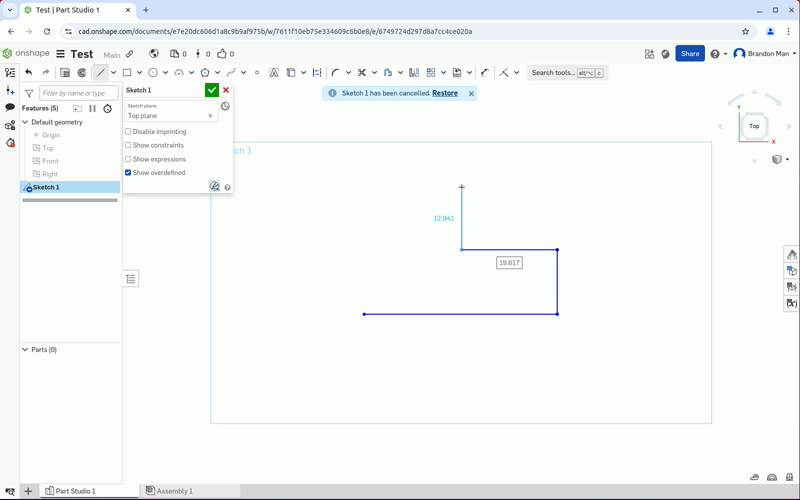
key_down(shift)
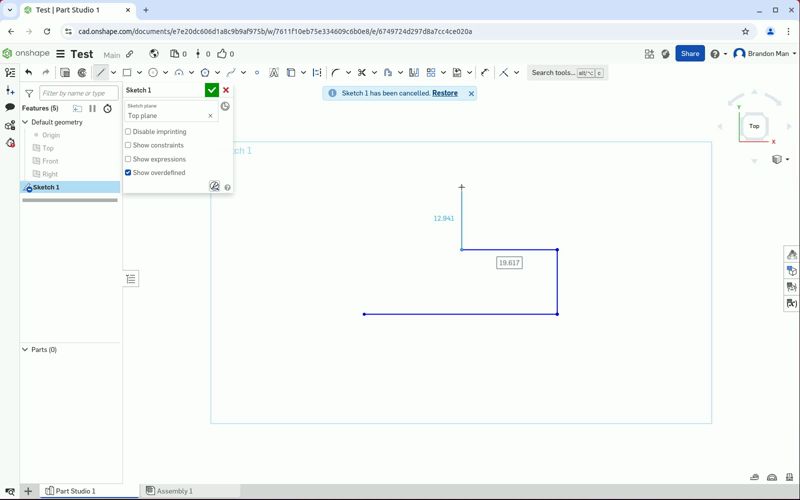
mouse_move(364, 186)
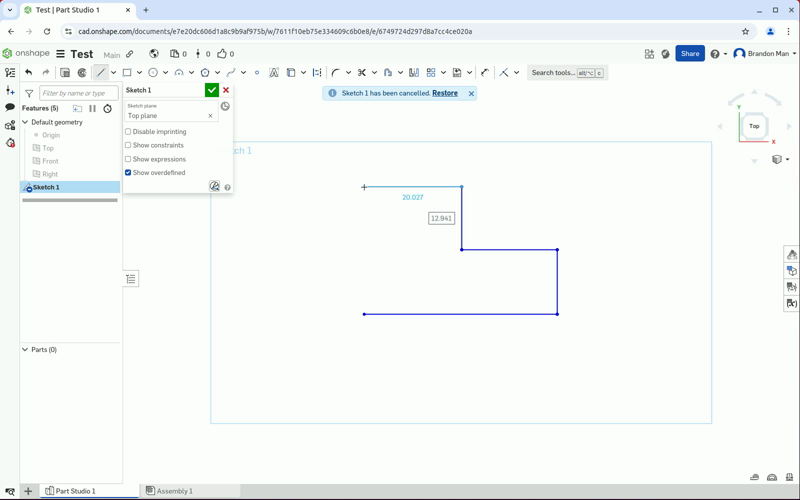
click(364, 186)
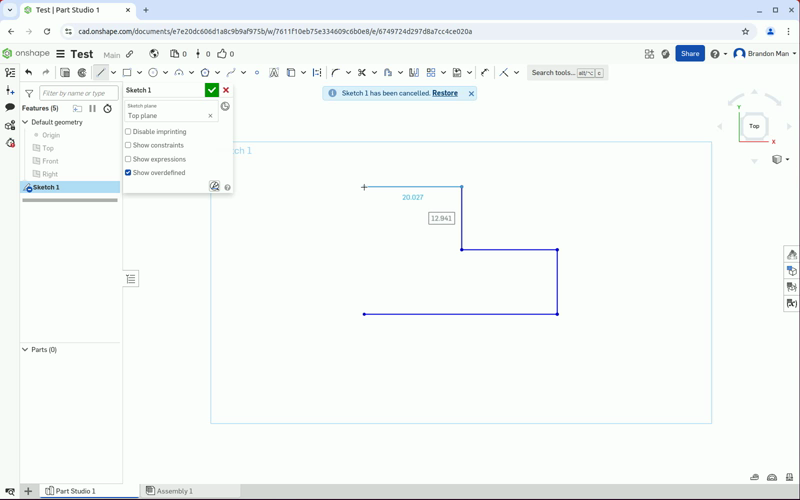
key_up(shift)
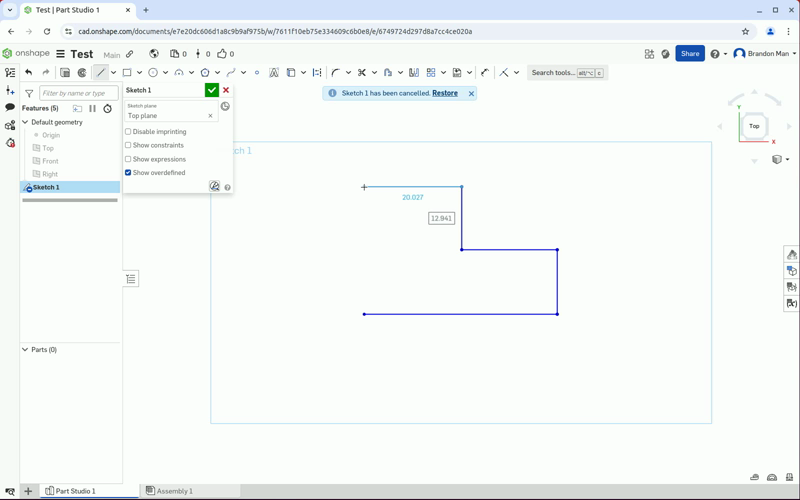
key_down(shift)
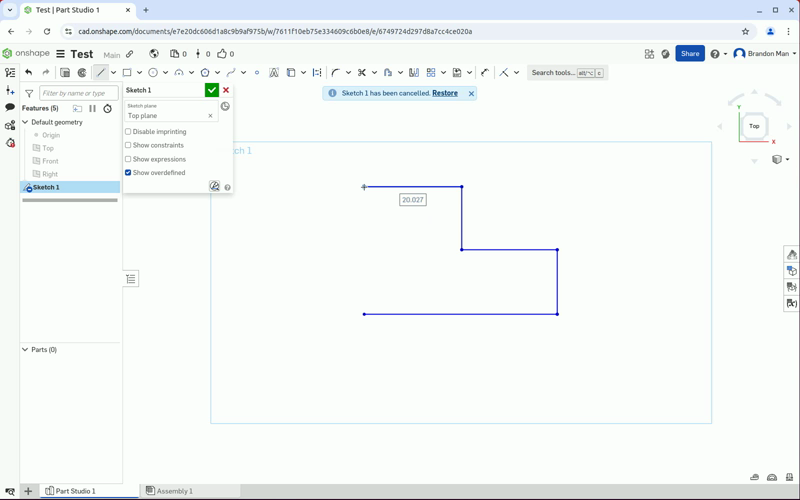
mouse_move(364, 249)
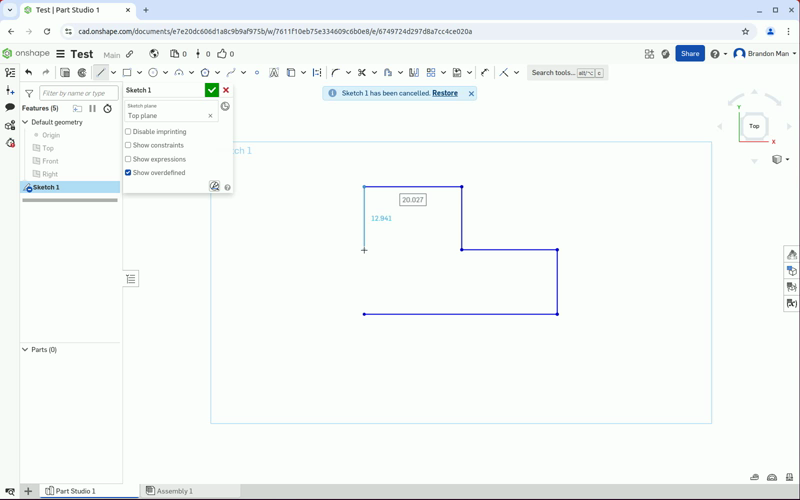
click(364, 249)
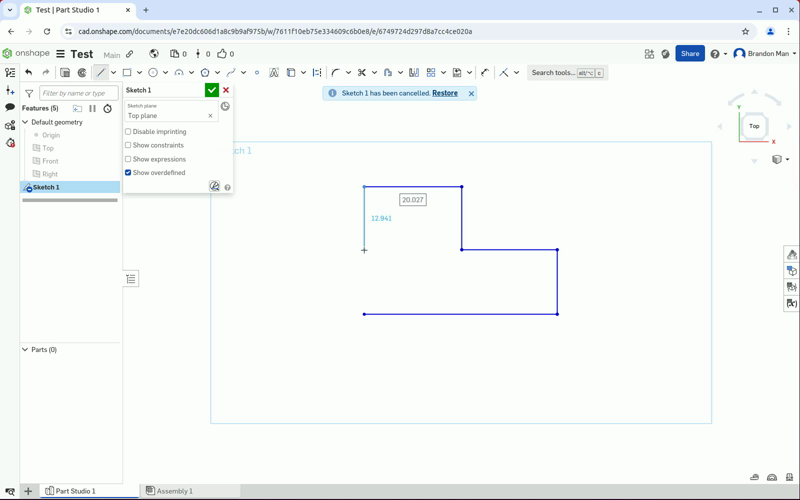
key_up(shift)
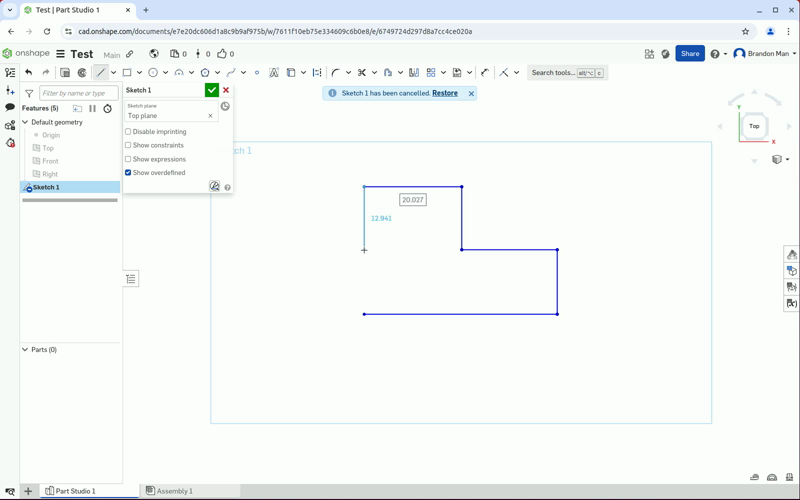
key_down(shift)
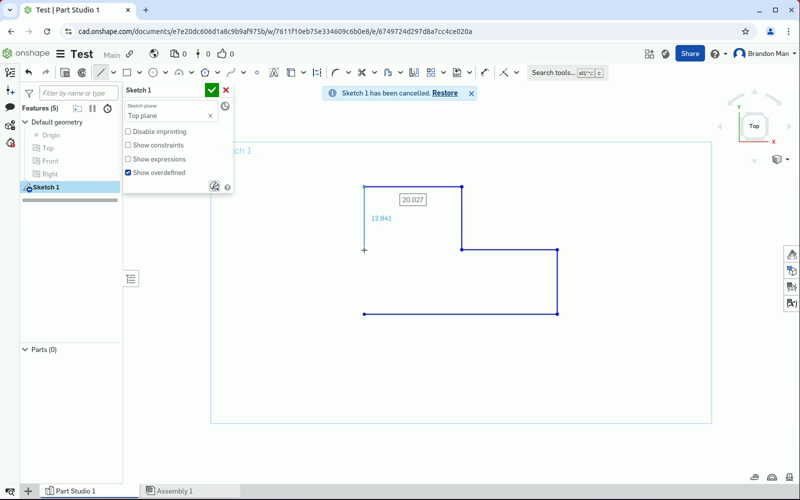
mouse_move(364, 314)
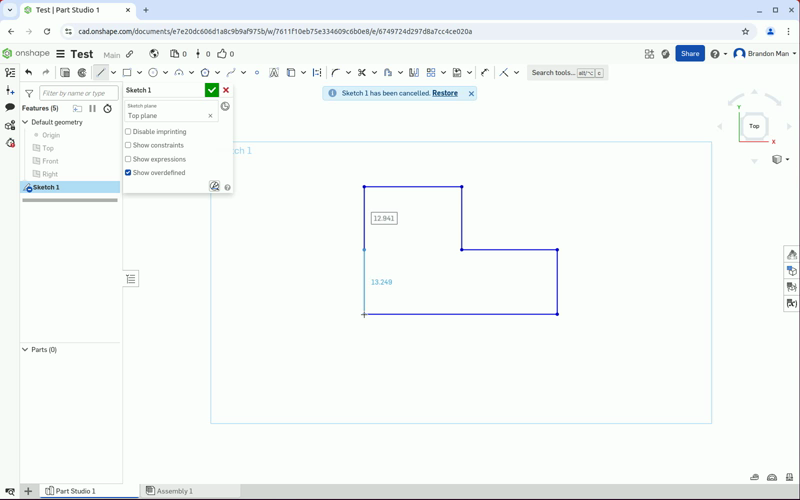
key_up(shift)
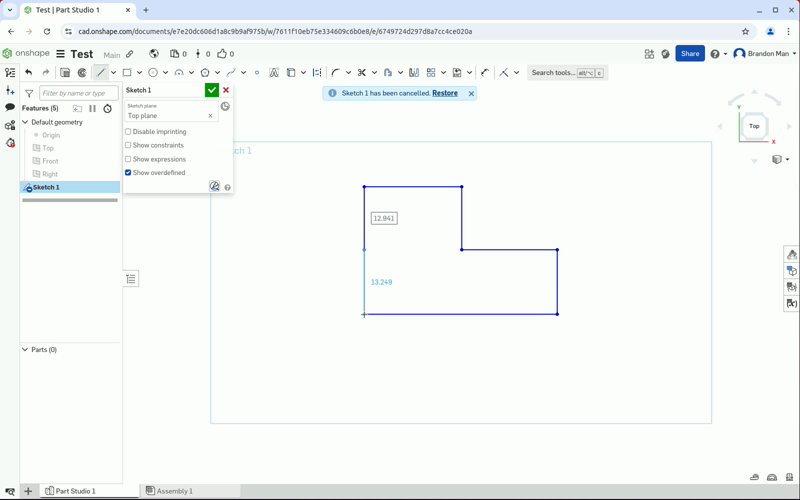
click(364, 314)
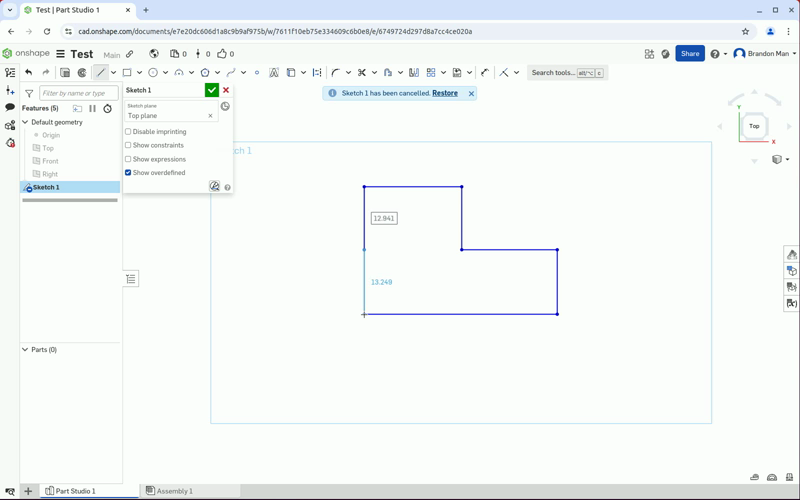
key(esc)
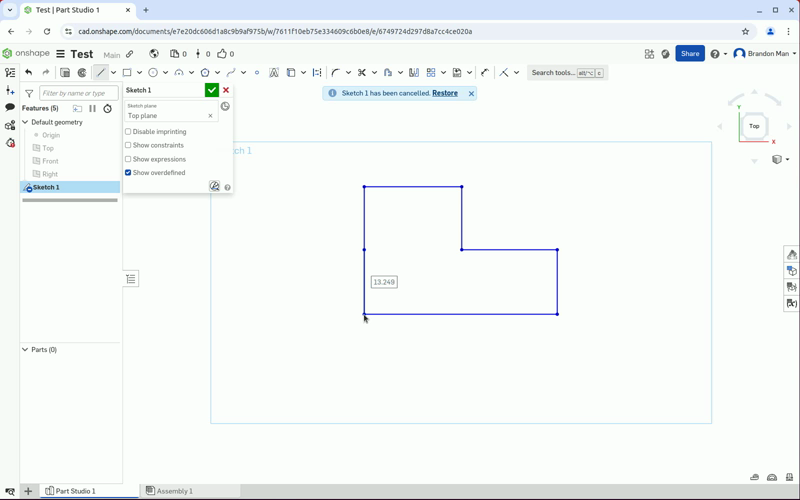
key(c)
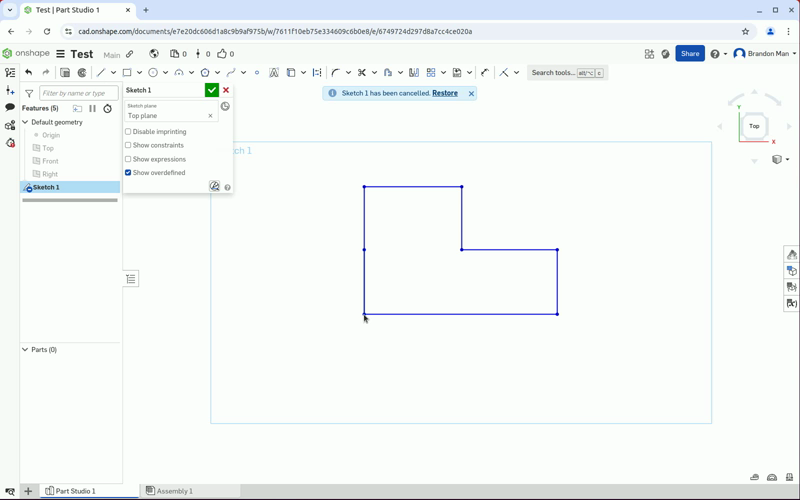
key_down(shift)
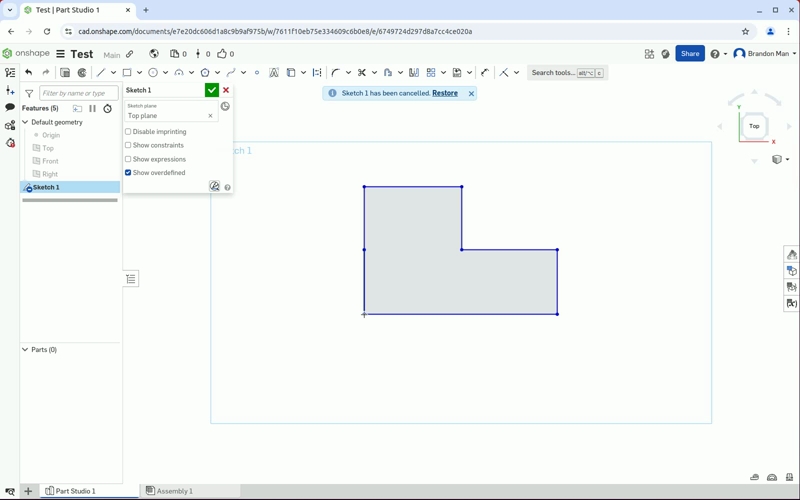
mouse_move(421, 223)
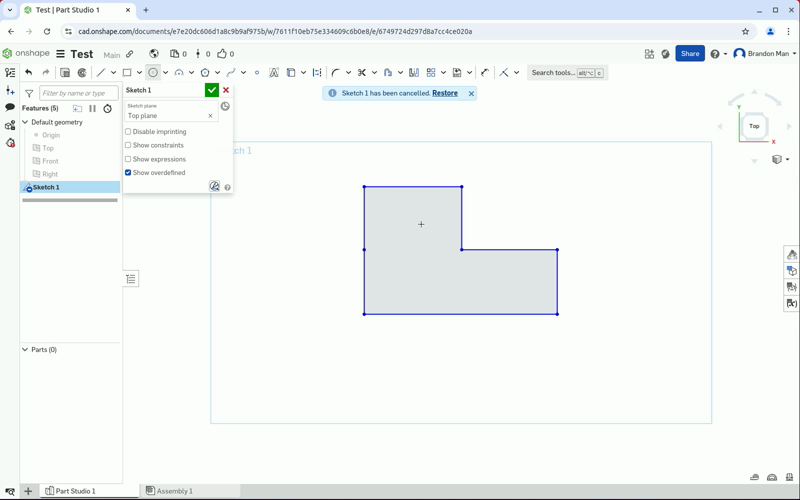
click(421, 223)
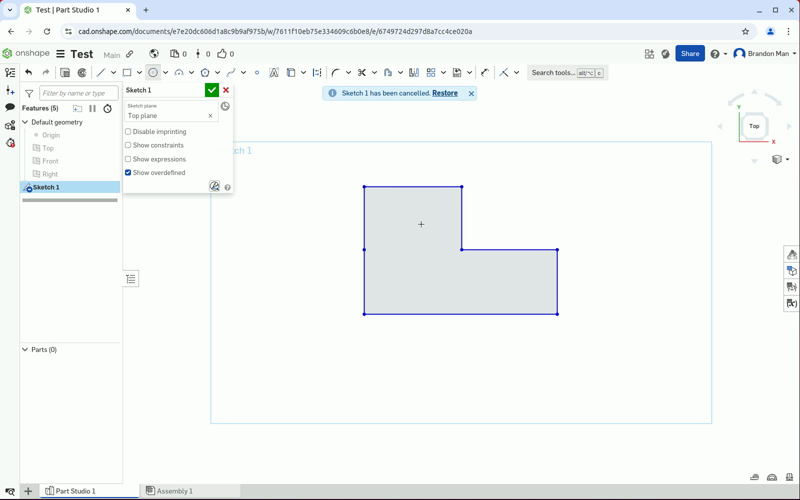
key_up(shift)
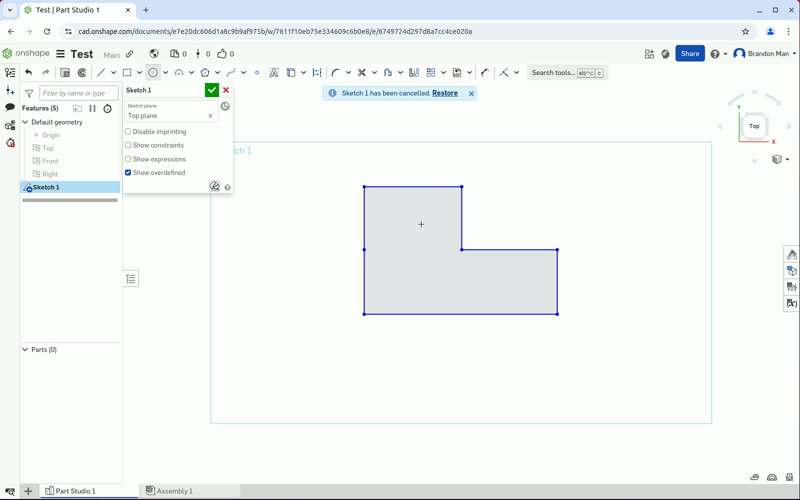
mouse_move(437, 223)
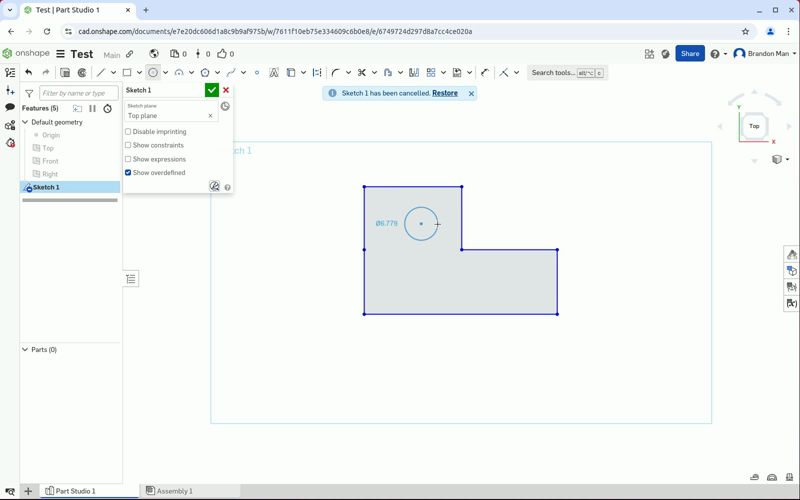
click(437, 223)
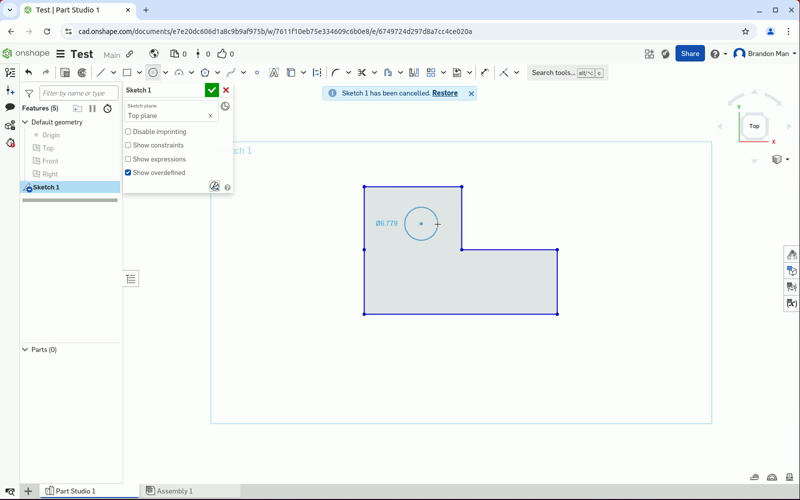
key(esc)
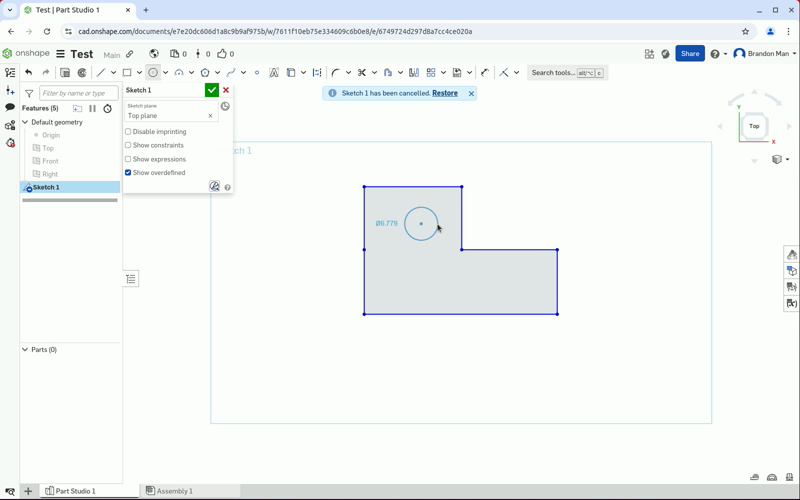
key(c)
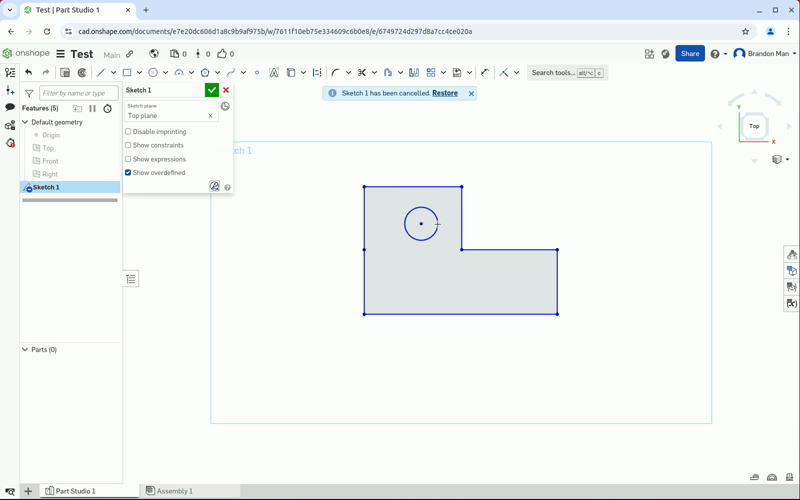
key_down(shift)
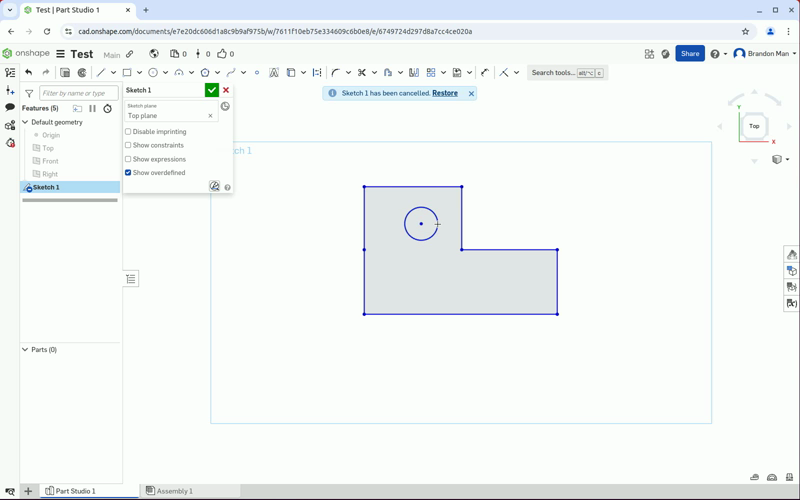
mouse_move(461, 282)
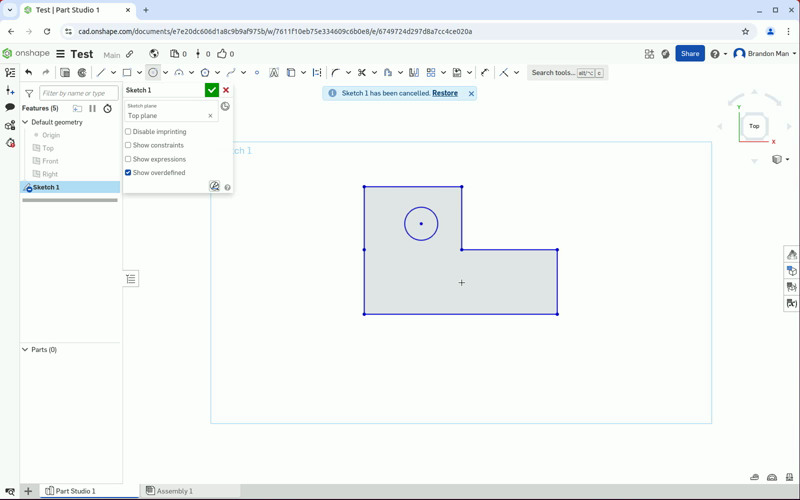
click(461, 282)
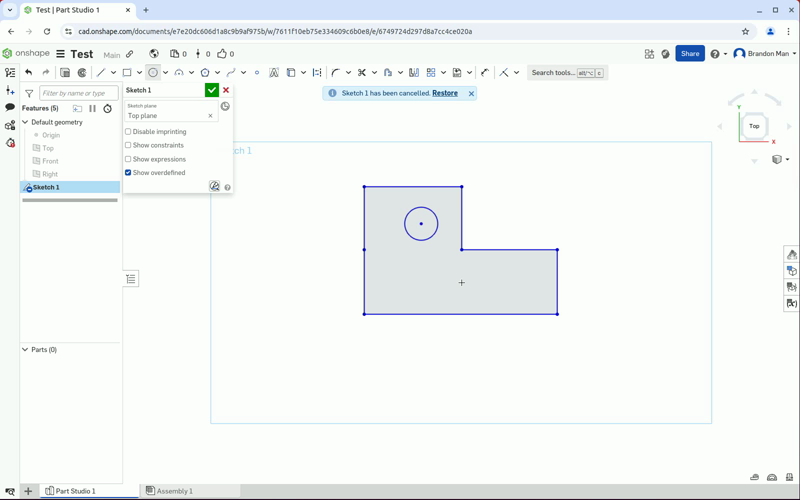
key_up(shift)
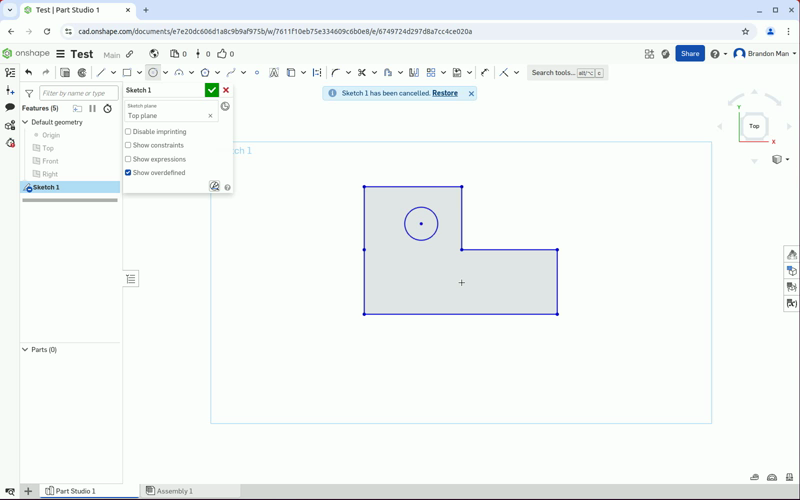
mouse_move(478, 282)
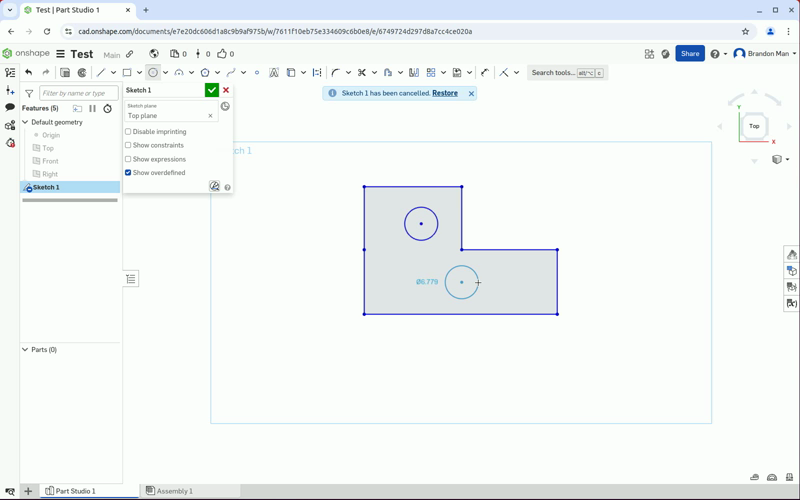
click(478, 282)
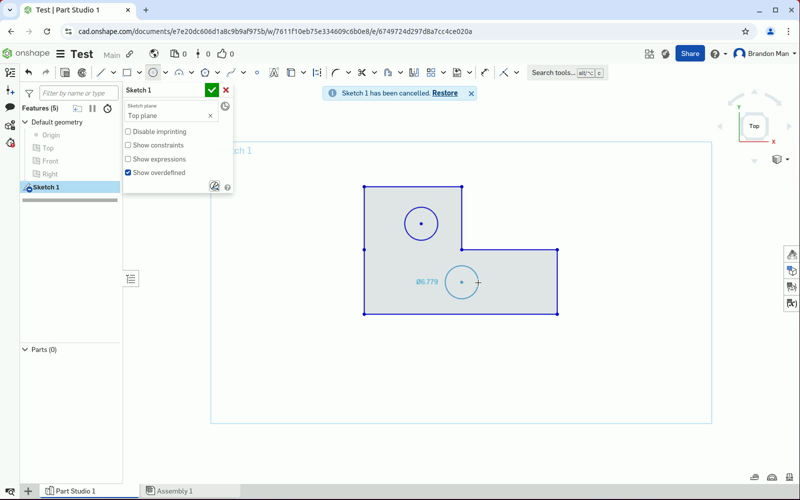
key(esc)
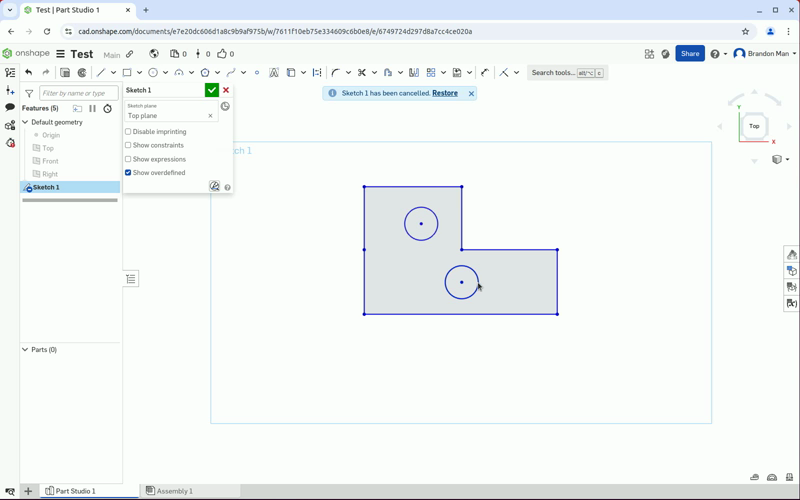
mouse_move(520, 279)
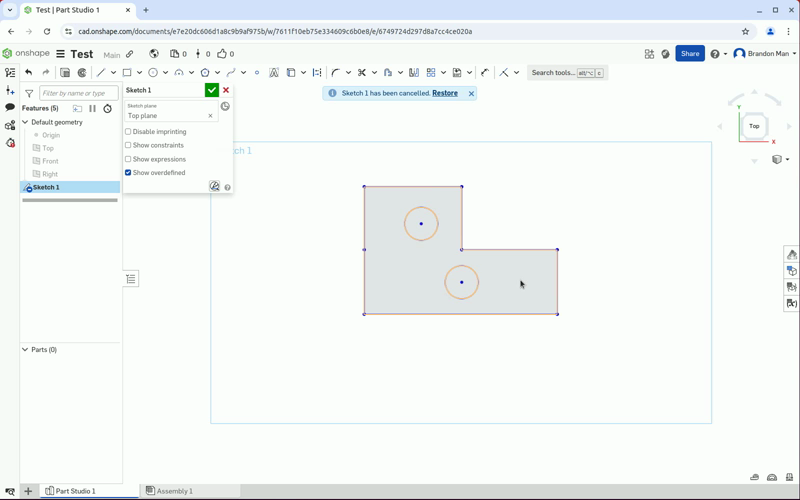
click(520, 279)
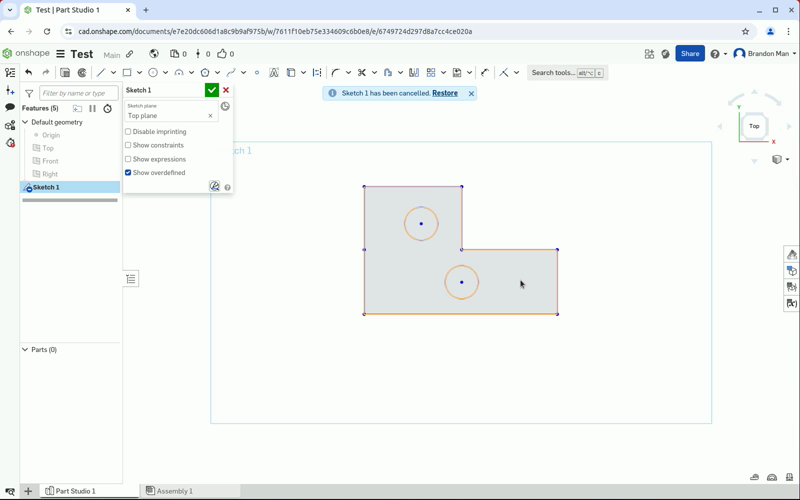
mouse_move(73, 352)
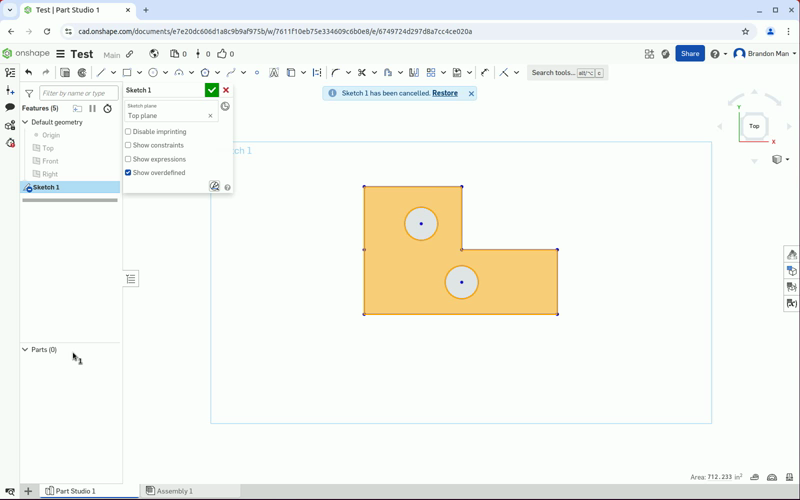
key(shift+y)
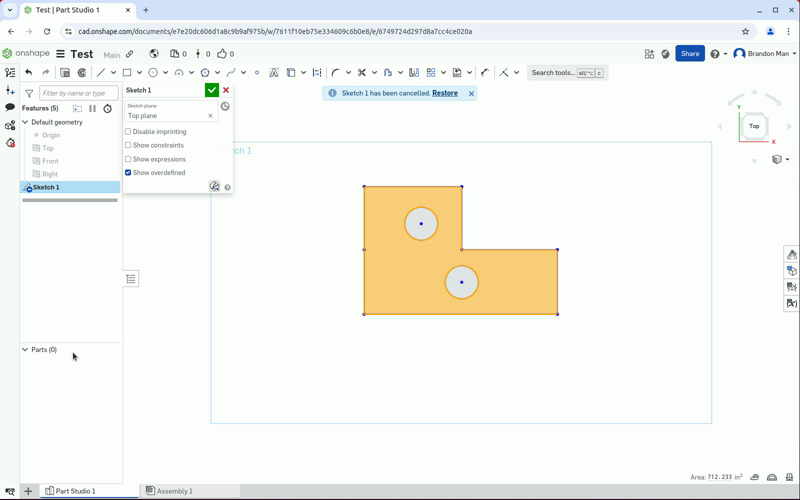
key(shift+e)
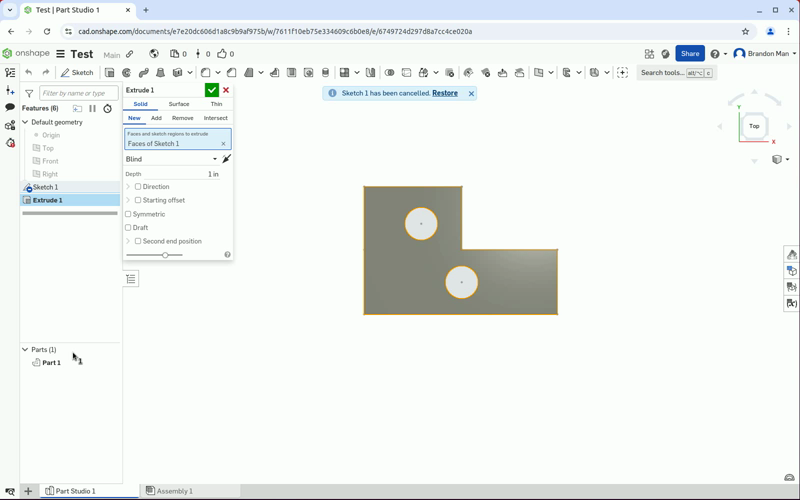
mouse_move(143, 106)
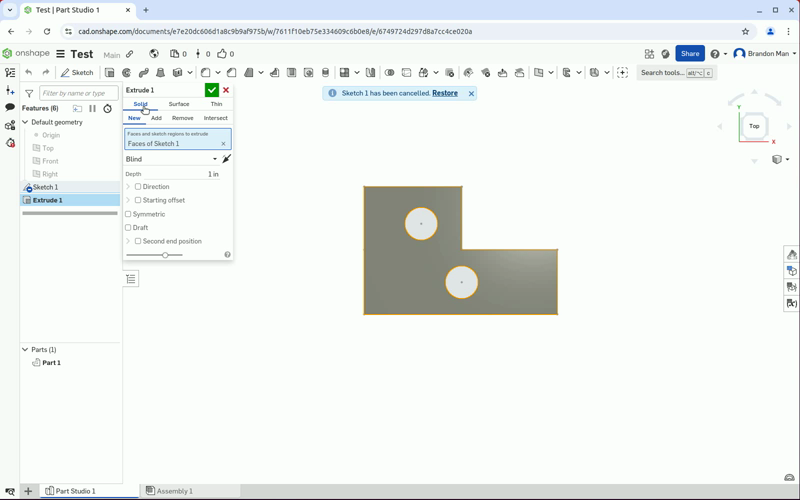
click(143, 106)
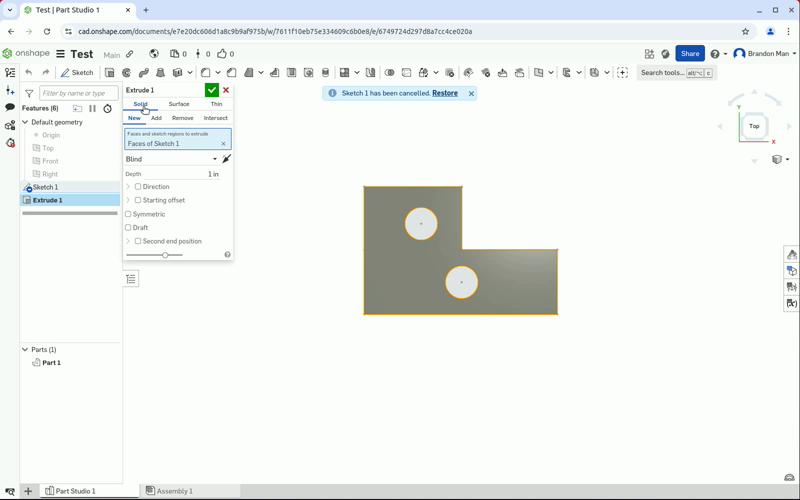
mouse_move(137, 120)
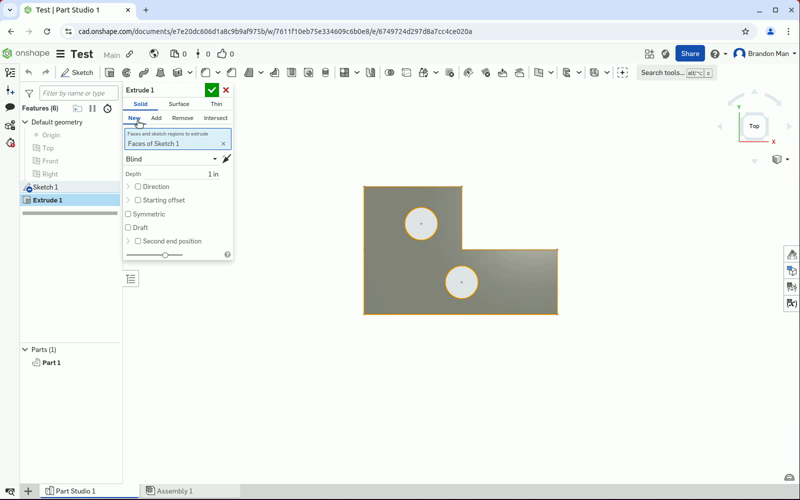
click(137, 120)
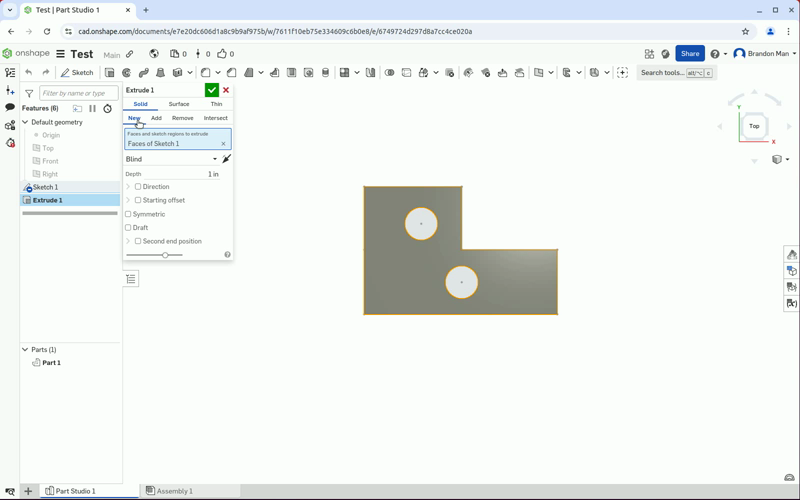
key(tab, 4)
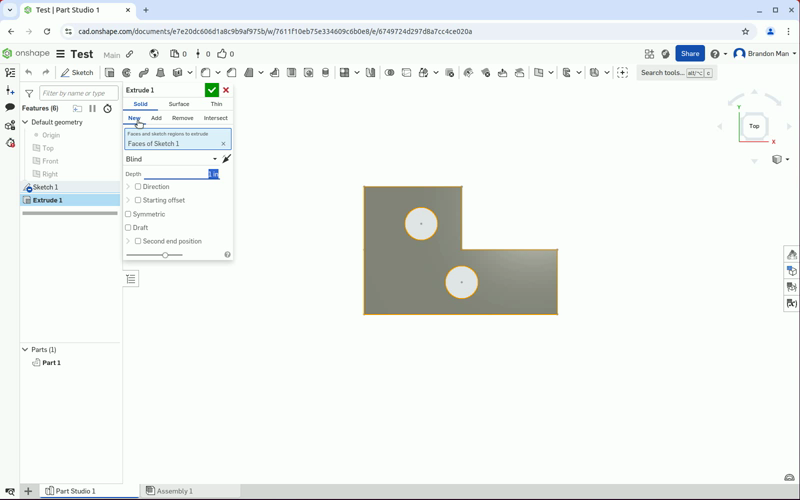
text(9.869)
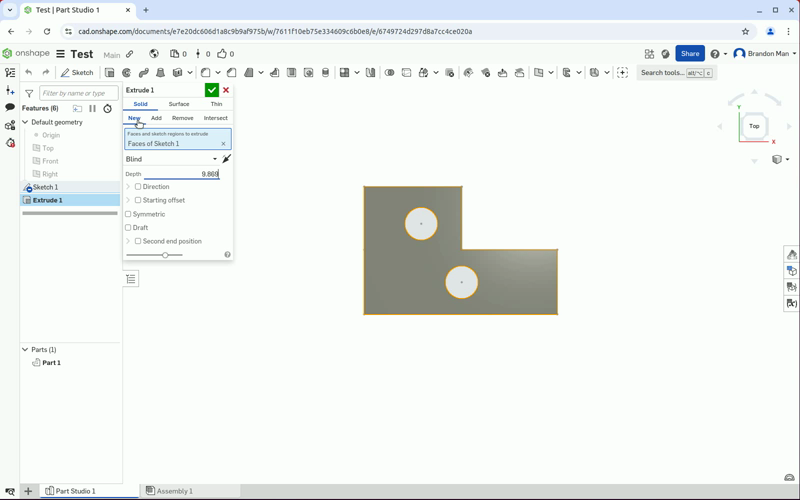
key(enter)
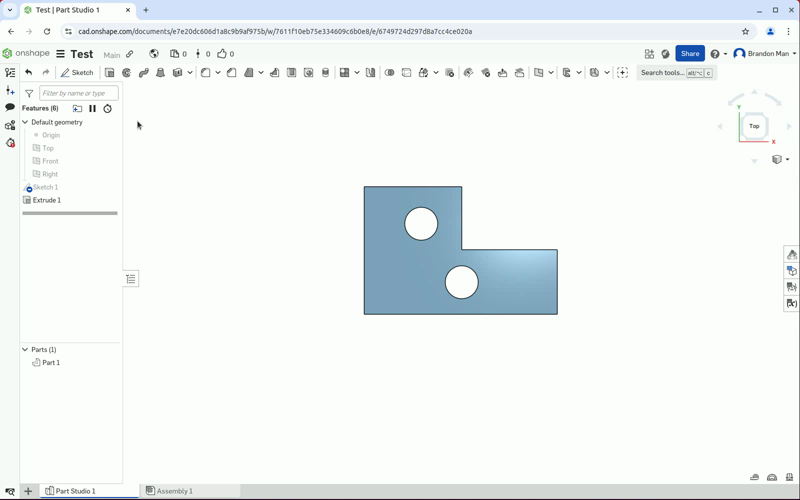
key(shift+h)
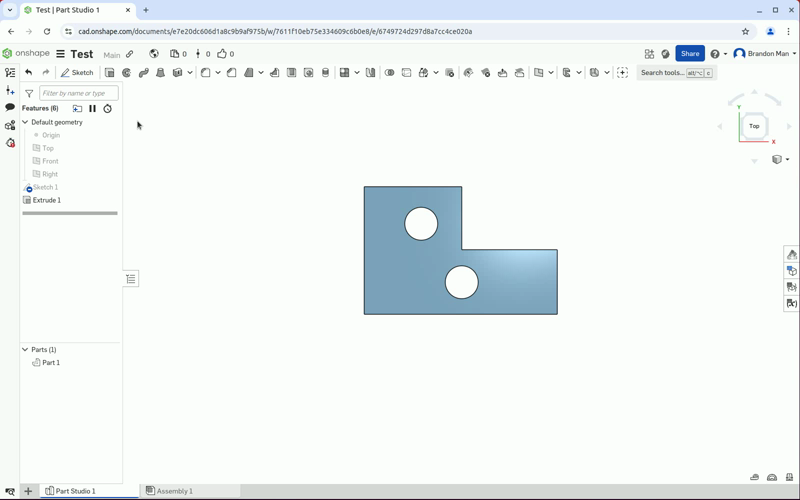
key(shift+h)
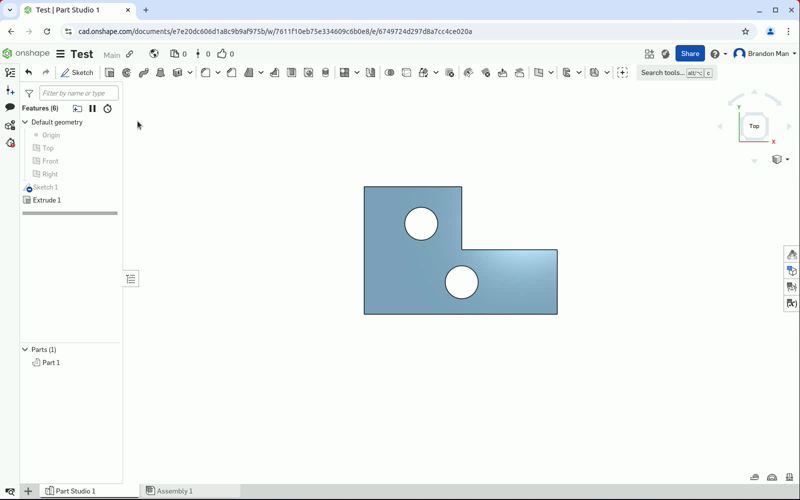
mouse_move(73, 189)
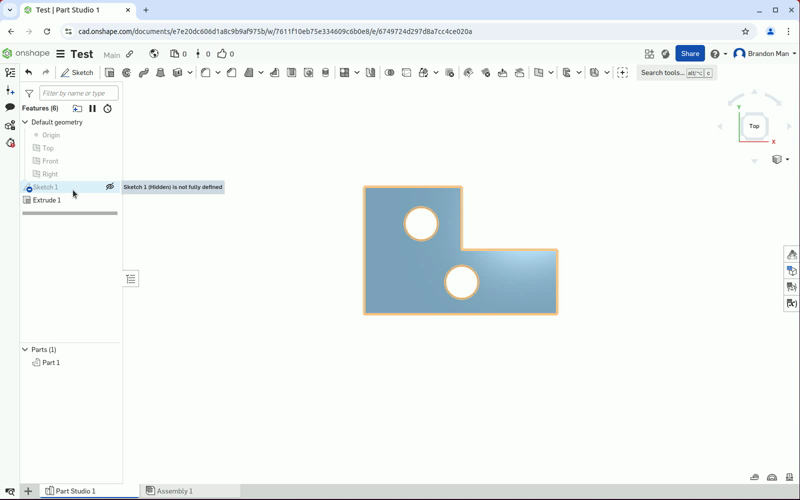
click(73, 189)
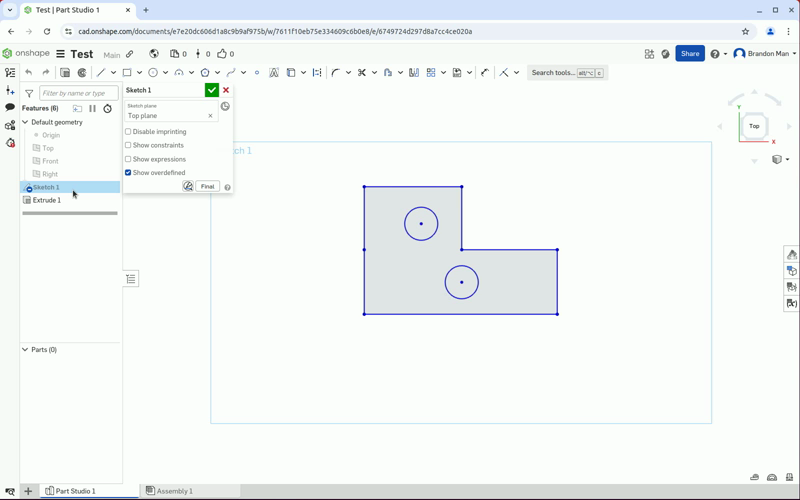
mouse_move(229, 92)
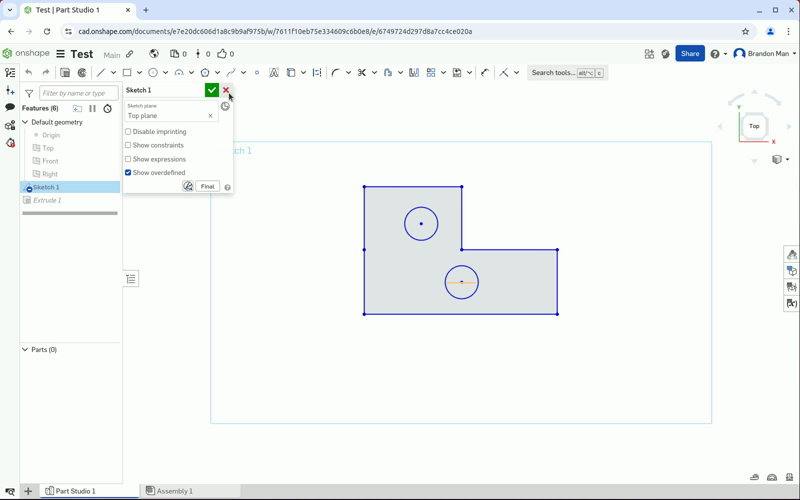
click(229, 92)
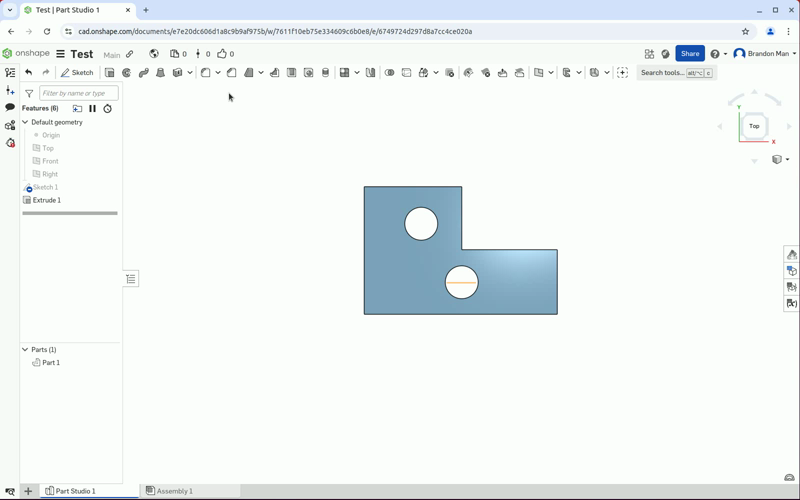
mouse_move(541, 75)
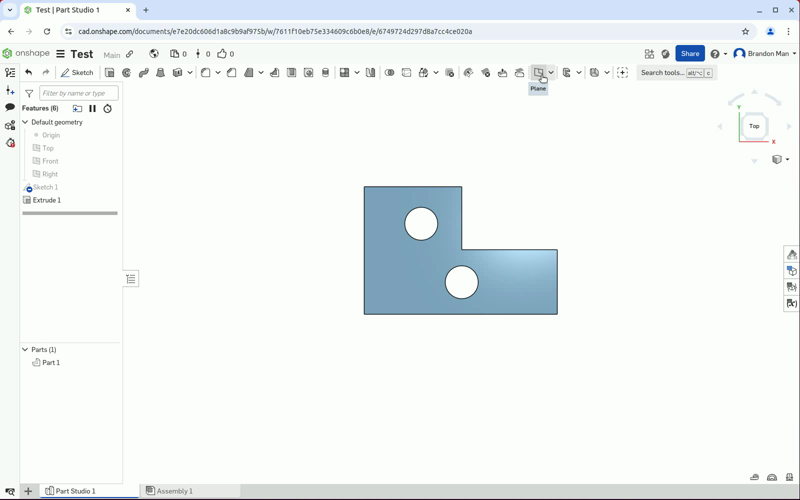
click(541, 75)
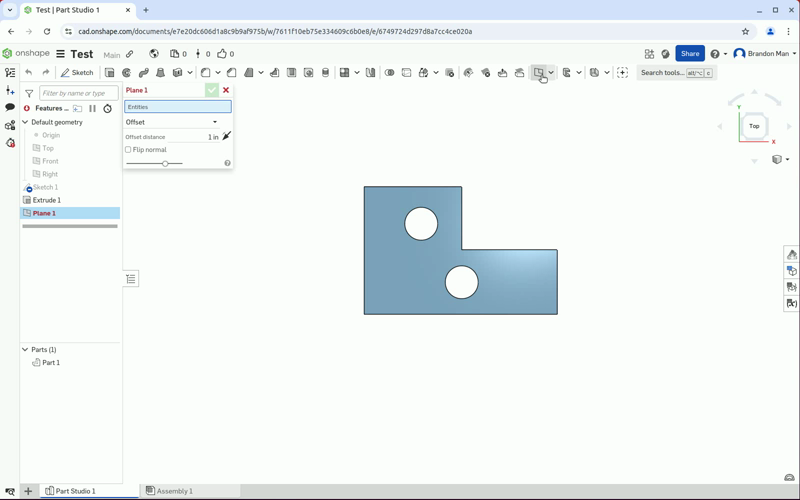
mouse_move(73, 150)
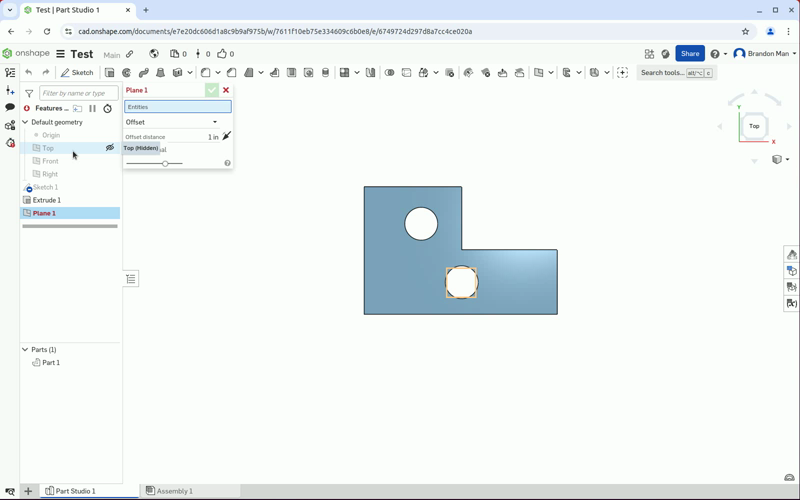
click(73, 150)
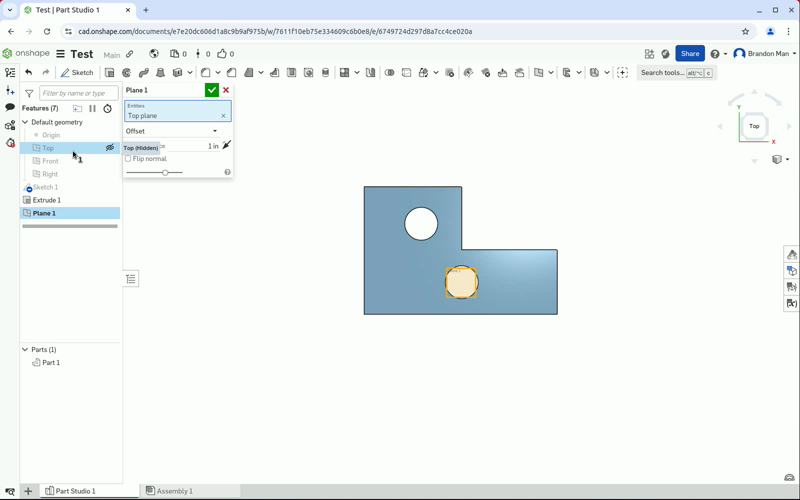
key(tab, 2)
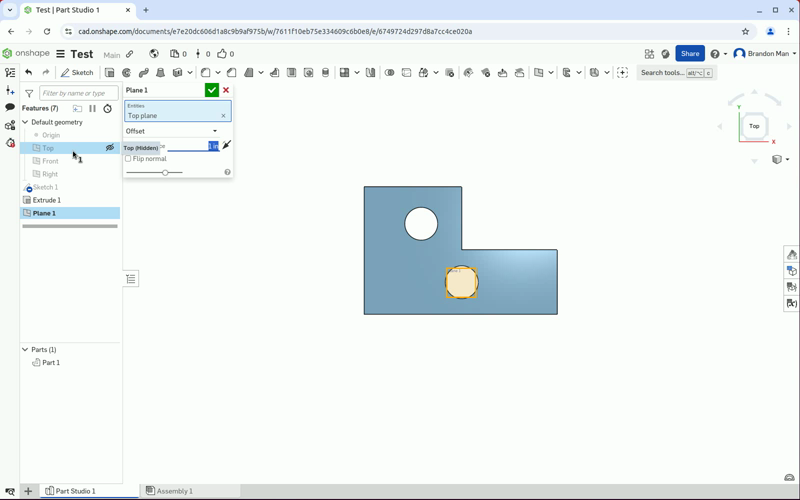
text(9.86)
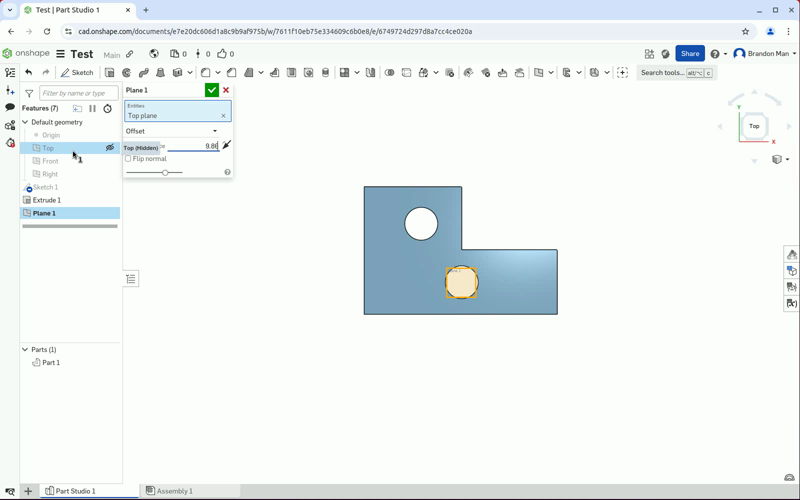
key(enter, 2)
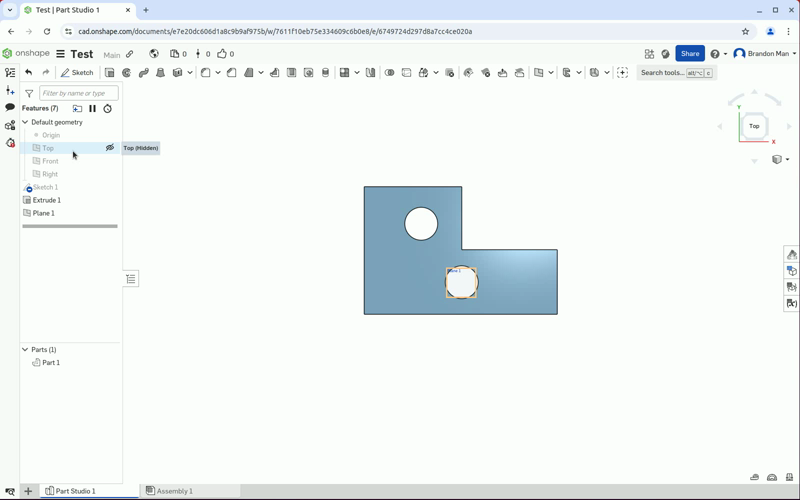
key(shift+s)
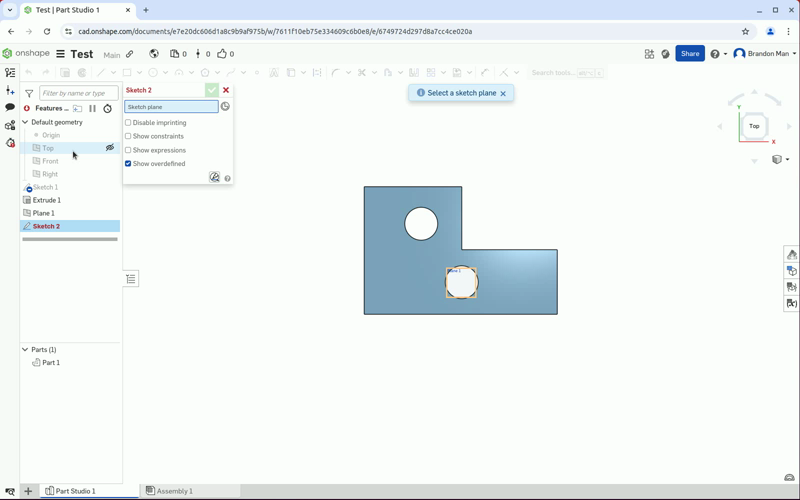
mouse_move(73, 215)
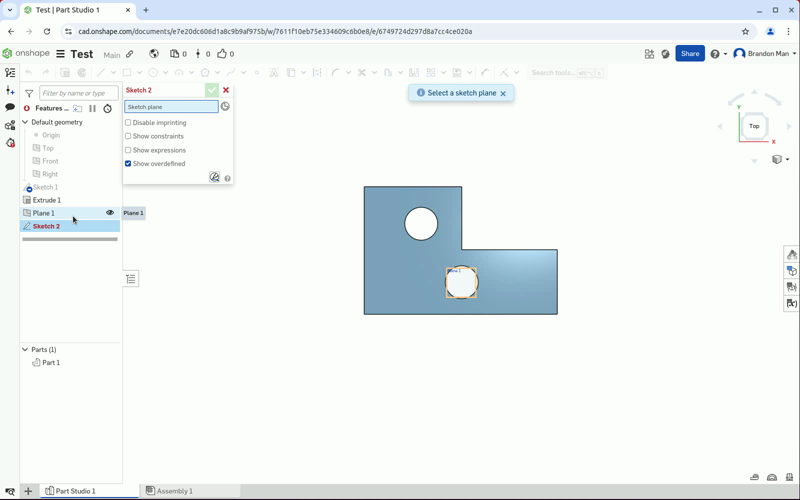
click(73, 215)
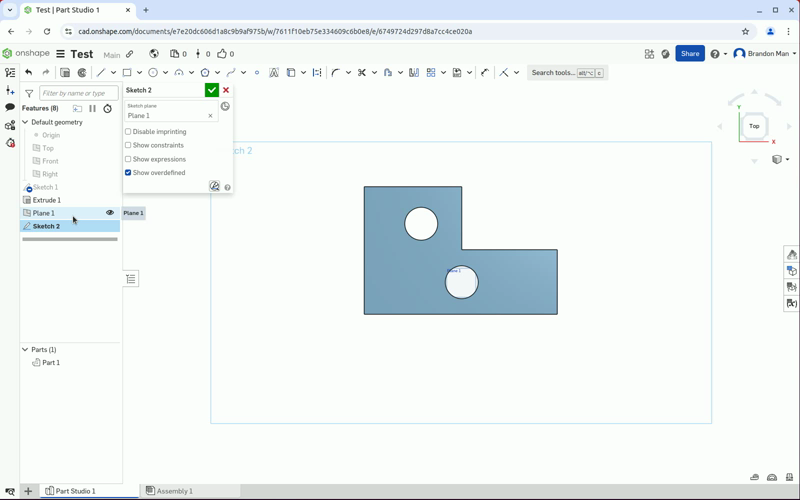
mouse_move(73, 352)
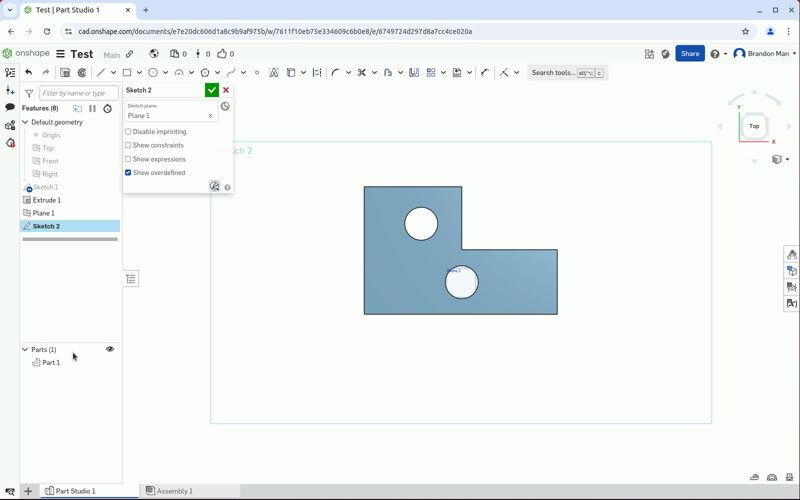
key(y)
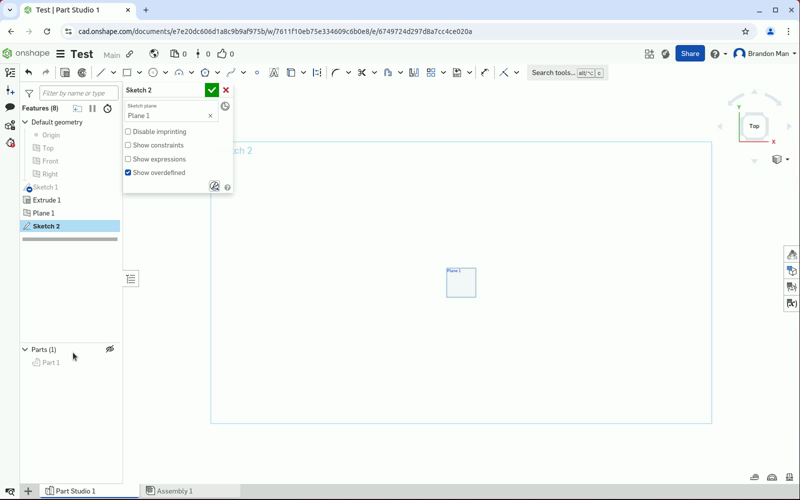
key(l)
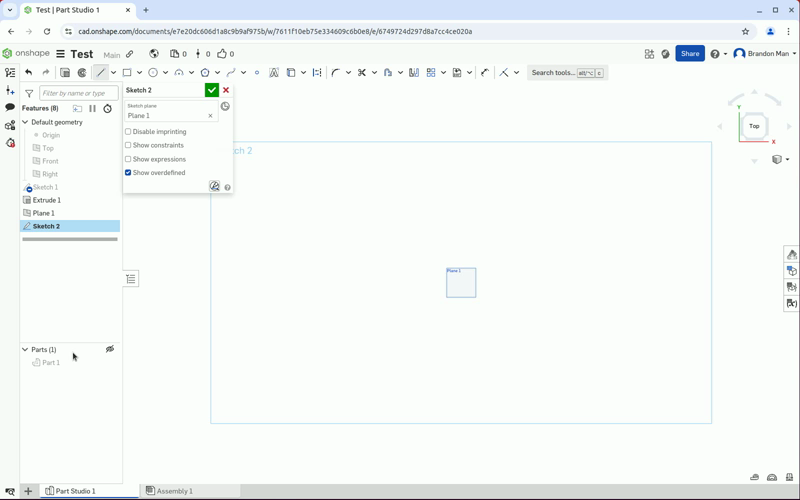
key_down(shift)
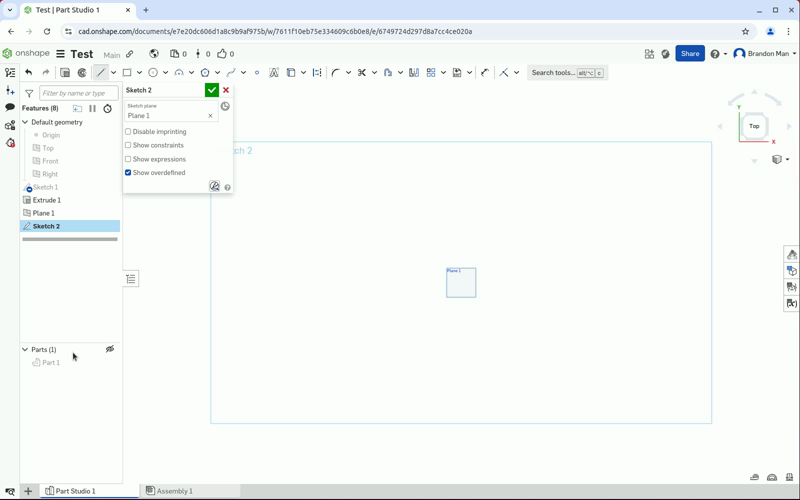
mouse_move(534, 314)
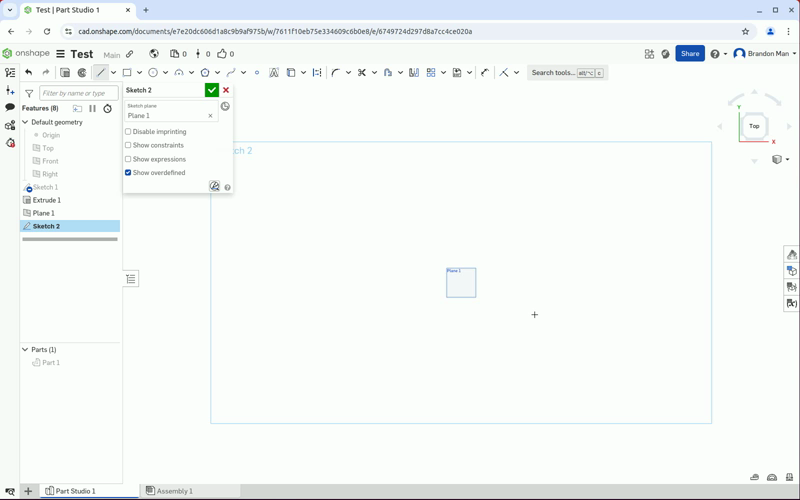
click(534, 314)
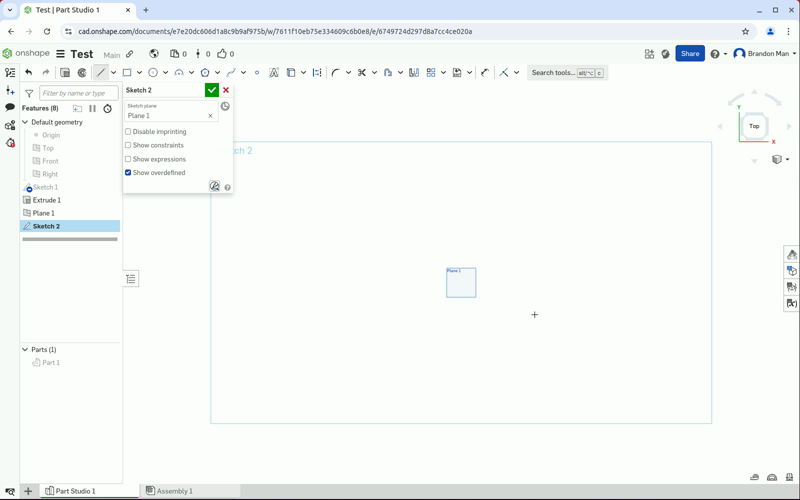
key_up(shift)
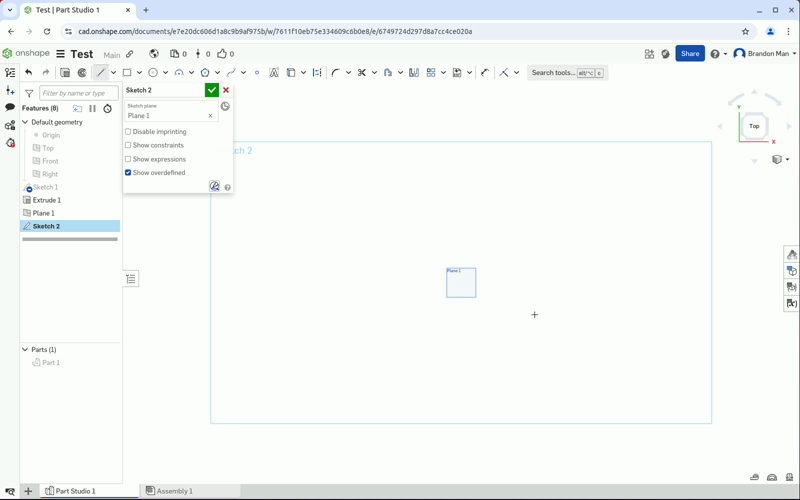
key_down(shift)
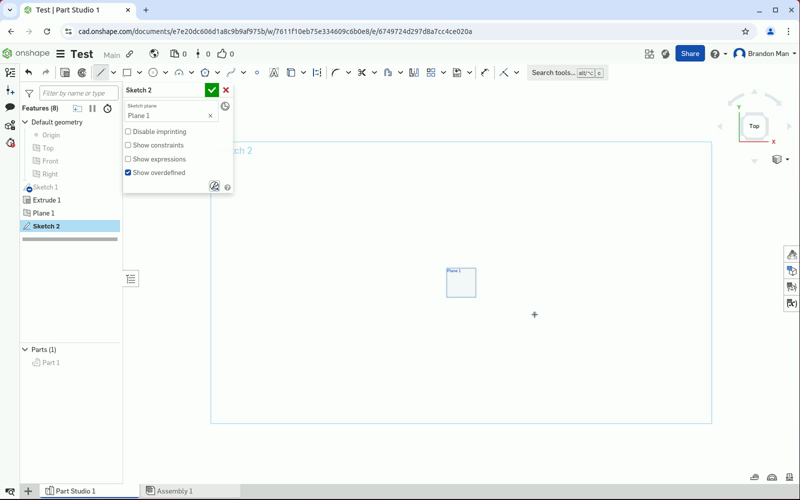
mouse_move(564, 314)
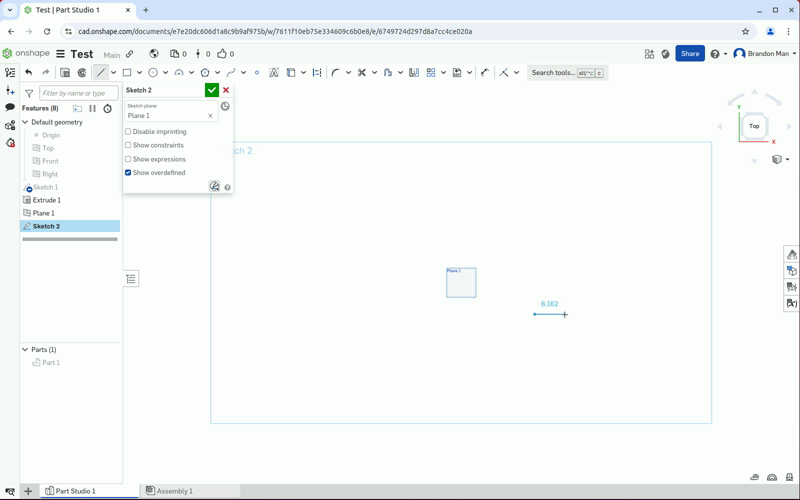
mouse_move(557, 314)
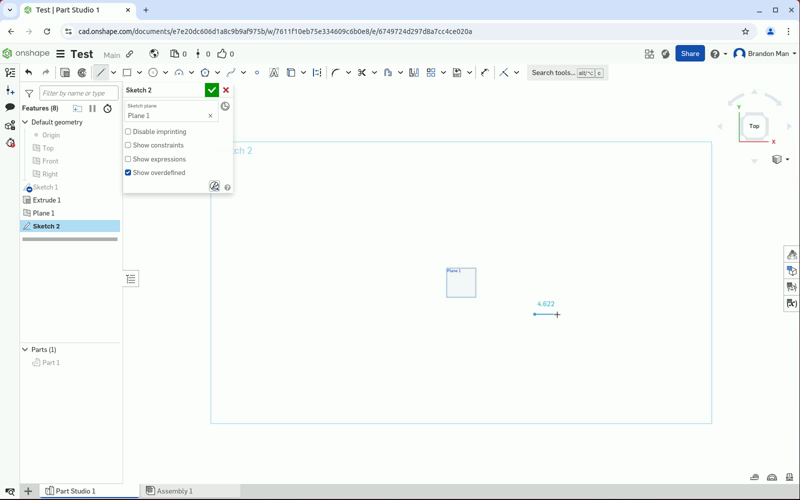
click(557, 314)
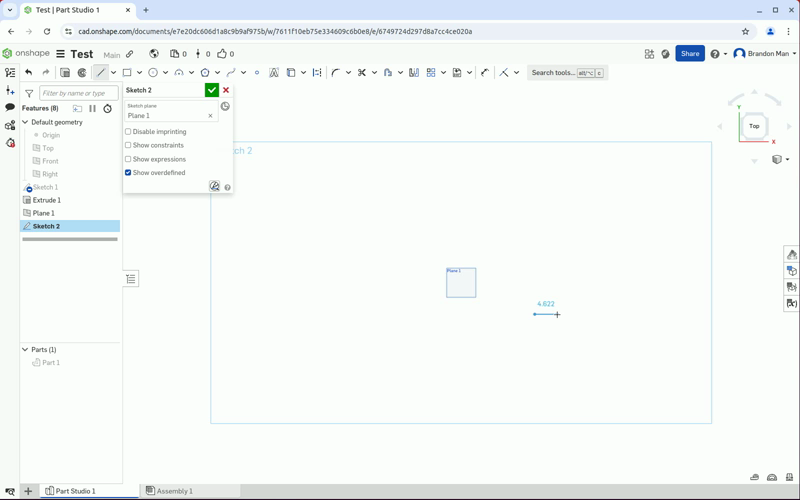
key_up(shift)
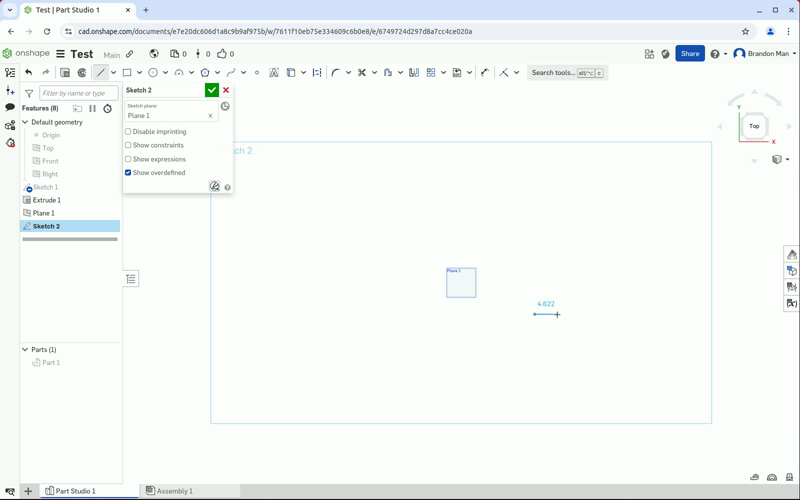
key_down(shift)
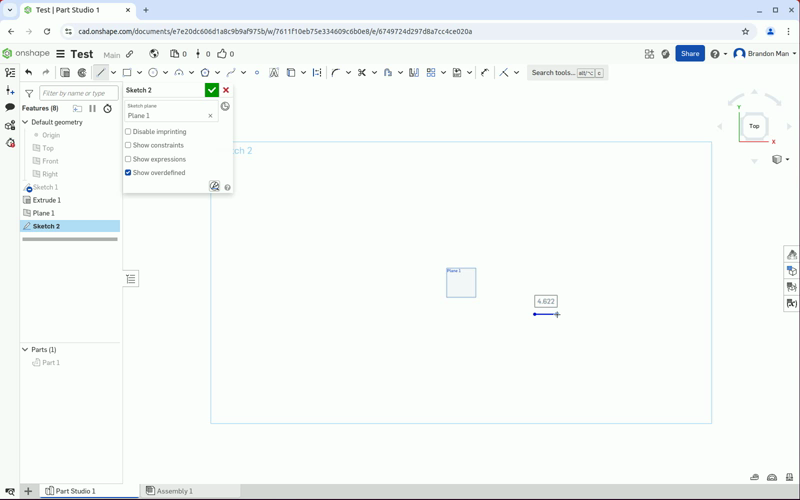
mouse_move(557, 249)
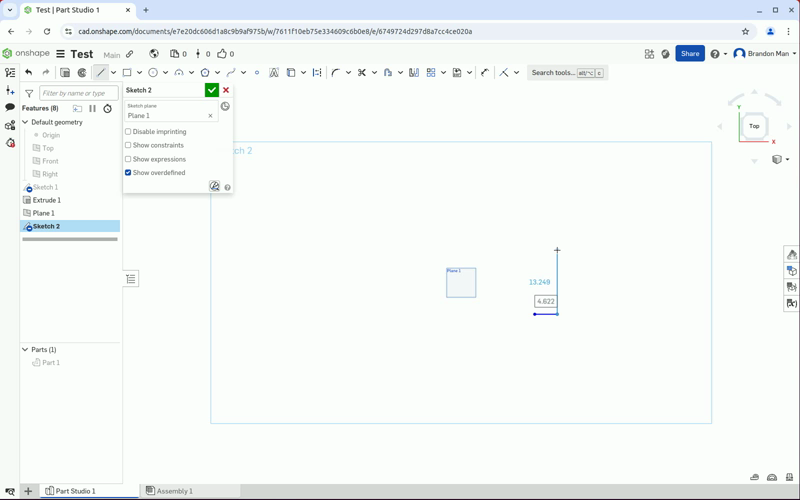
click(557, 249)
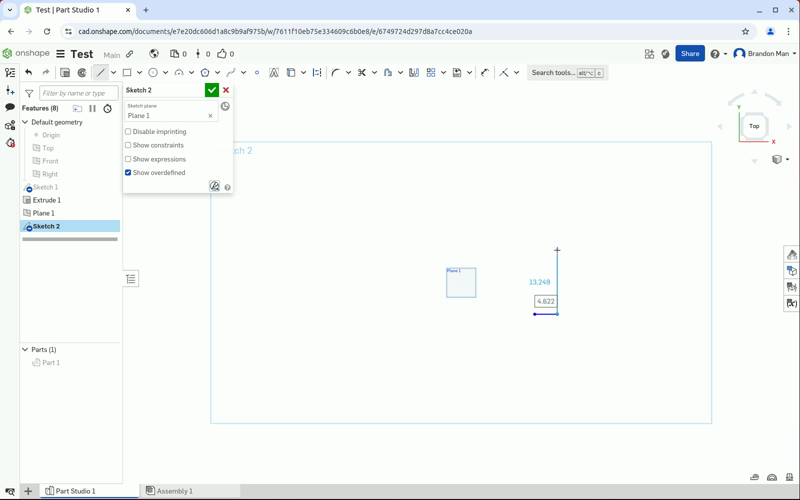
key_up(shift)
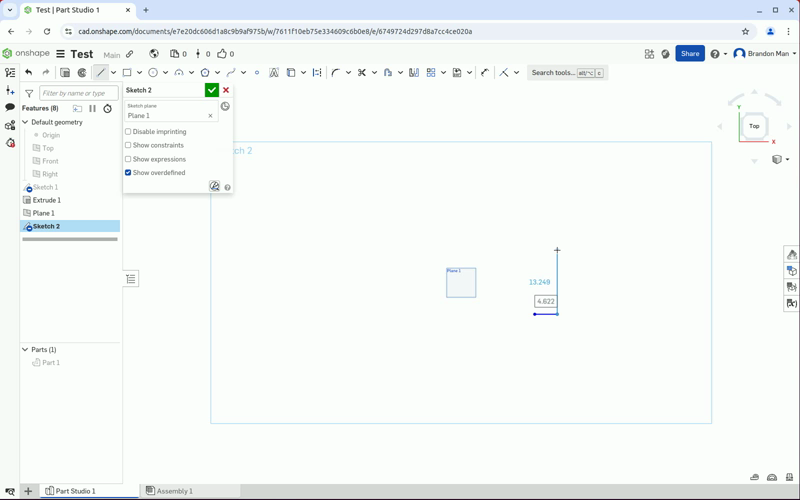
key_down(shift)
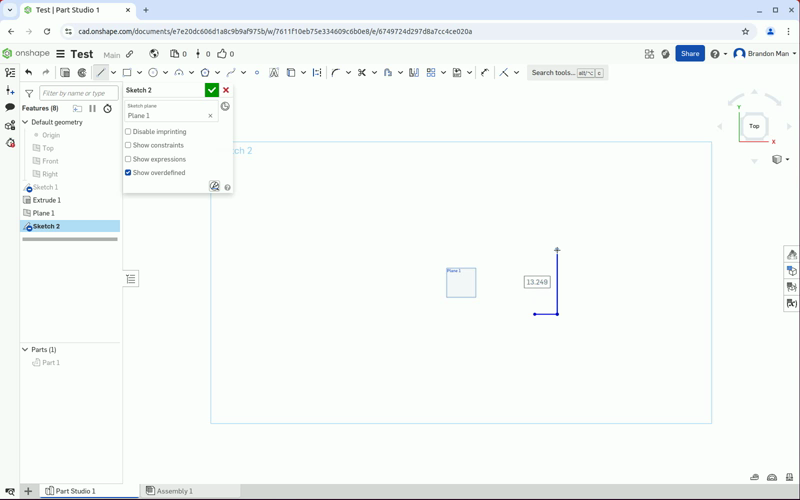
mouse_move(587, 249)
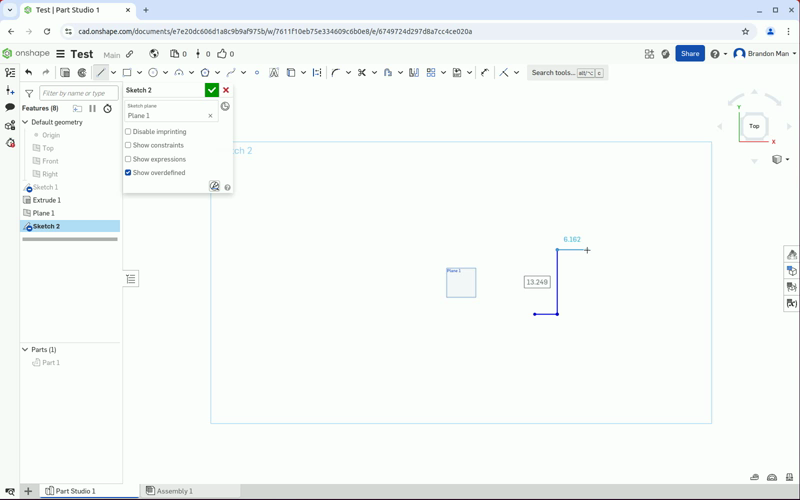
mouse_move(534, 249)
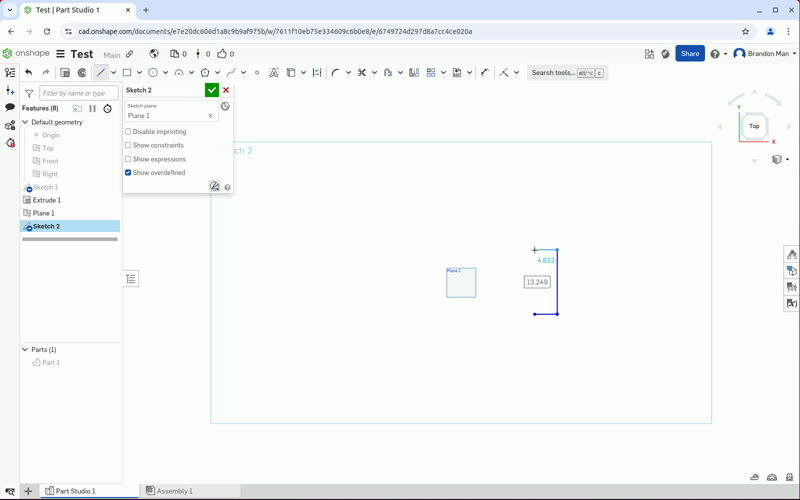
click(534, 249)
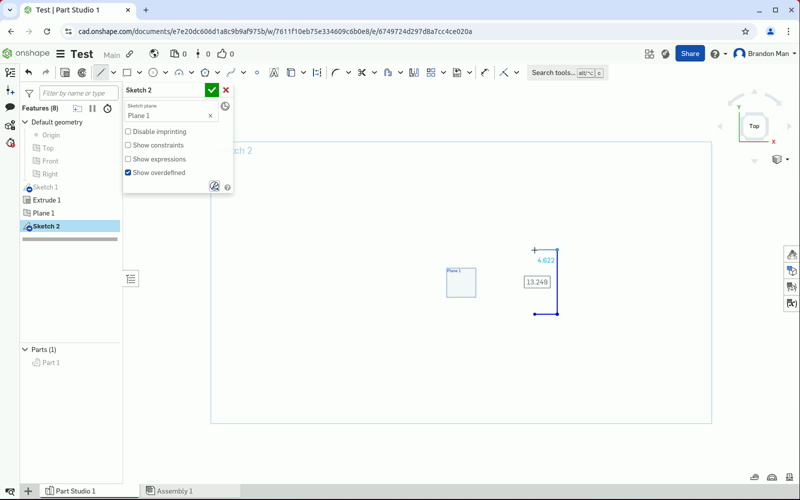
key_up(shift)
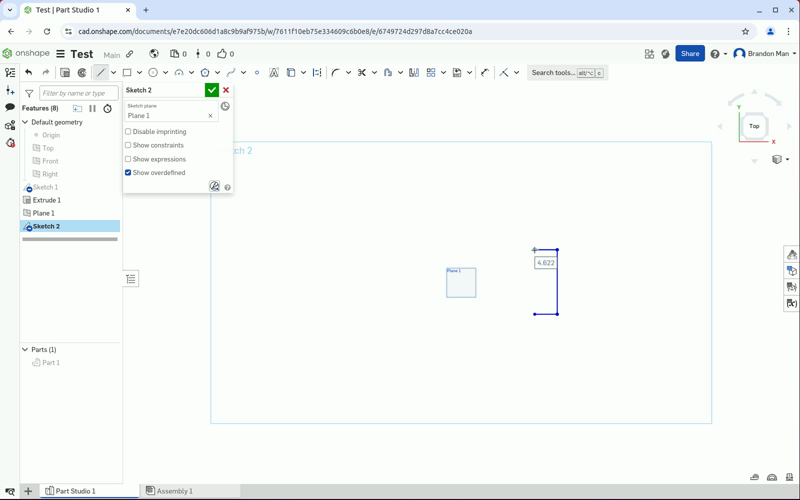
key_down(shift)
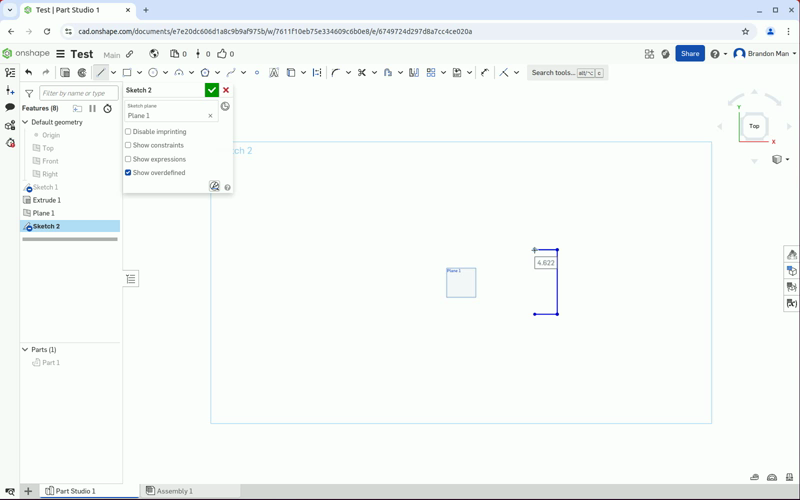
mouse_move(534, 314)
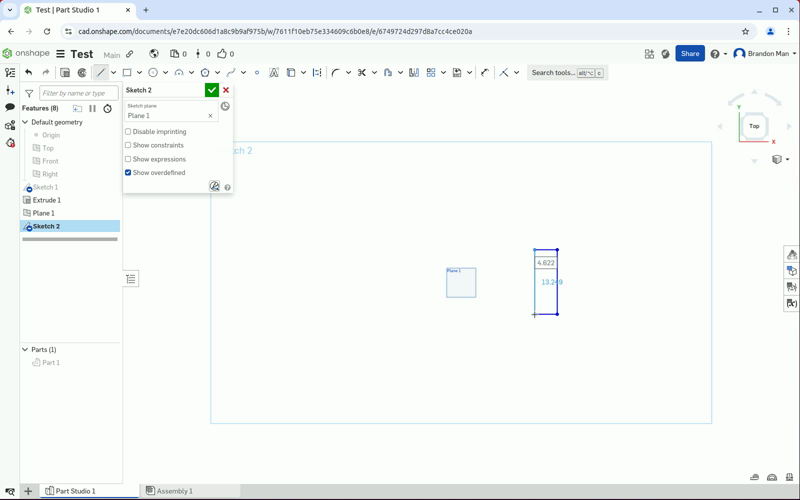
key_up(shift)
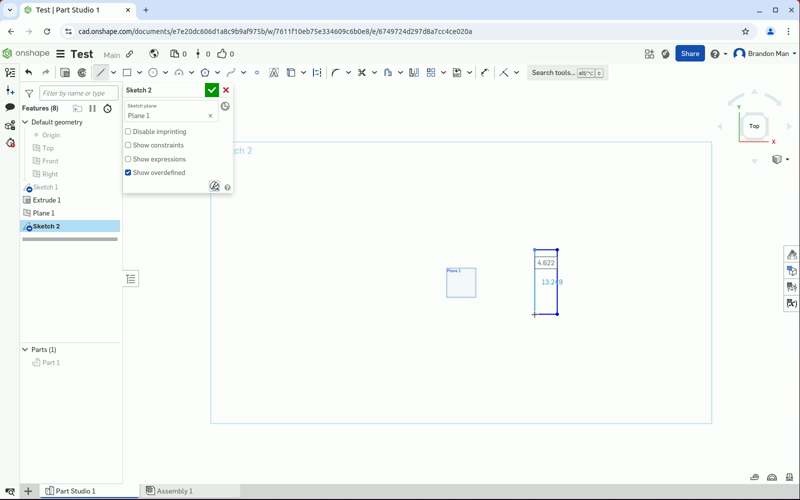
click(534, 314)
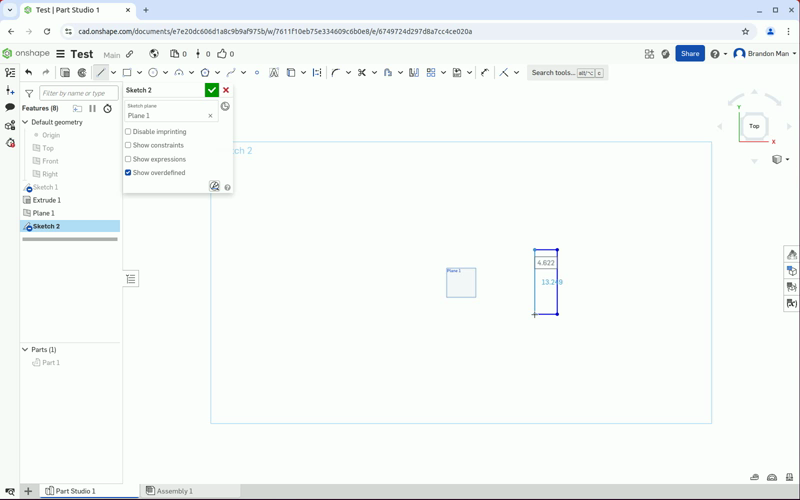
key(esc)
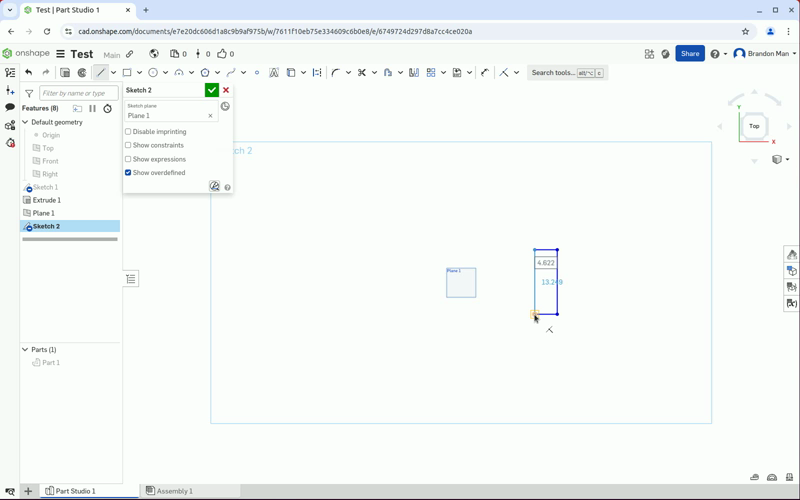
mouse_move(552, 254)
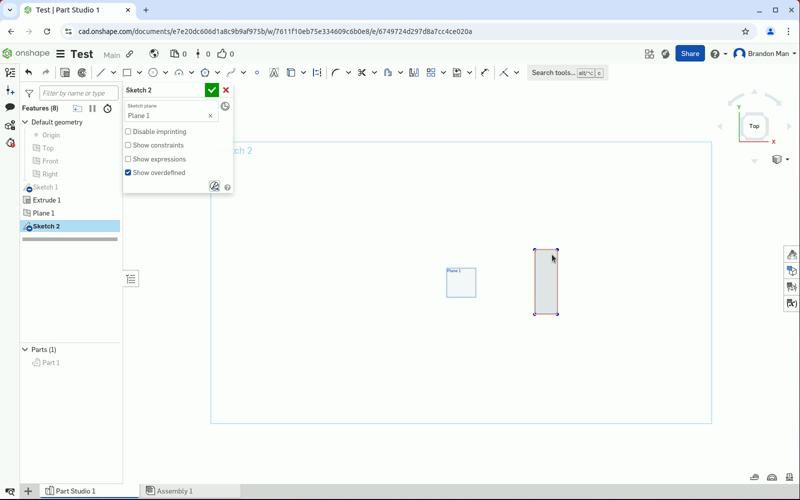
scroll(6)
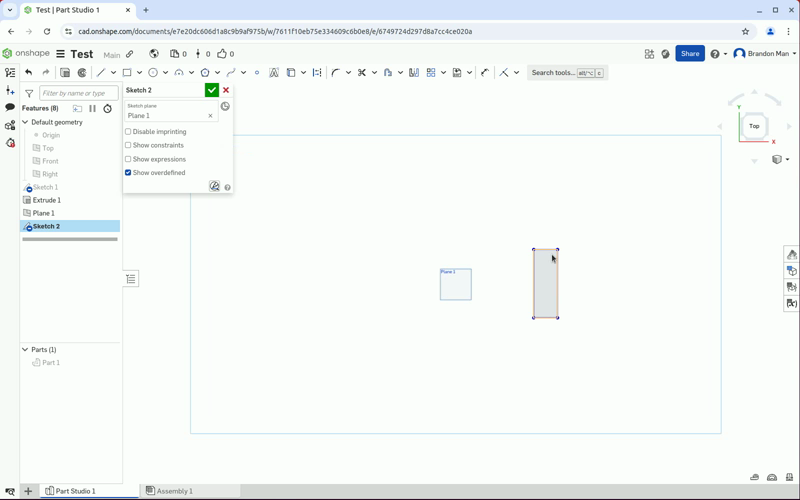
scroll(6)
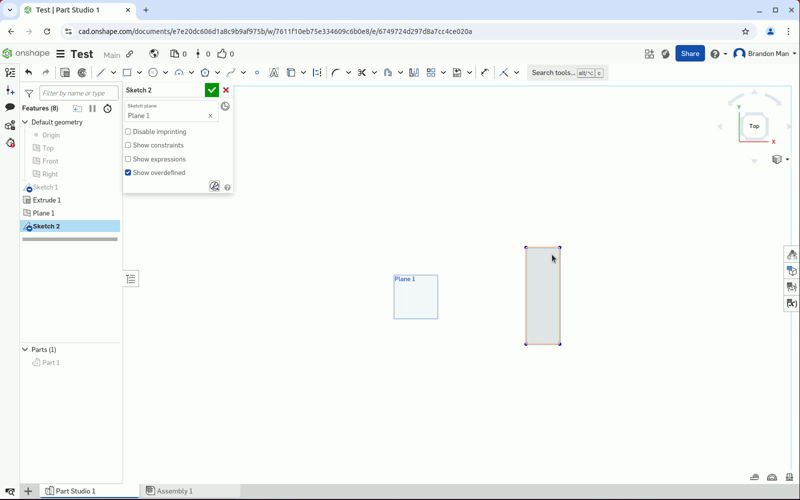
scroll(6)
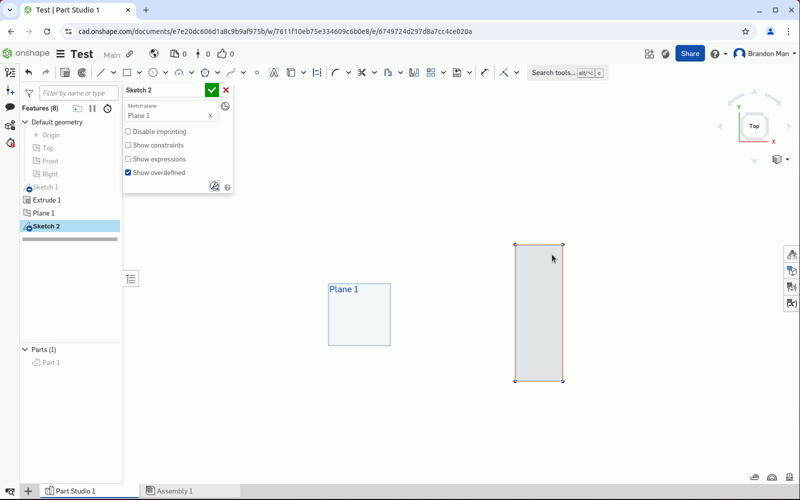
scroll(6)
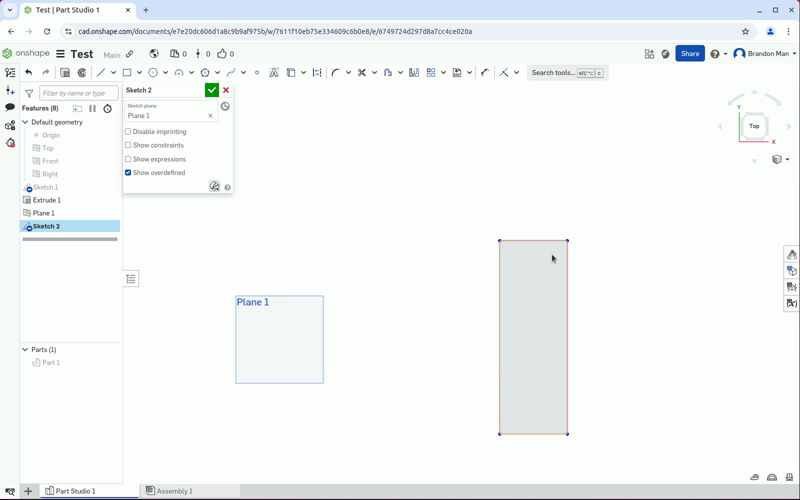
scroll(6)
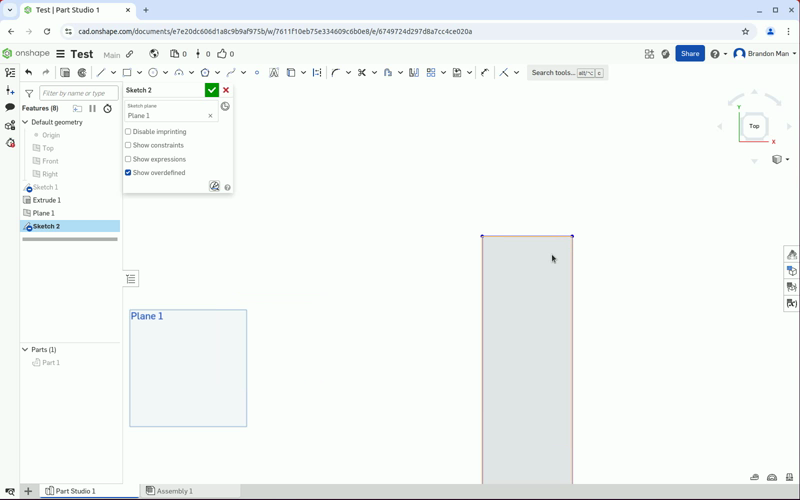
scroll(6)
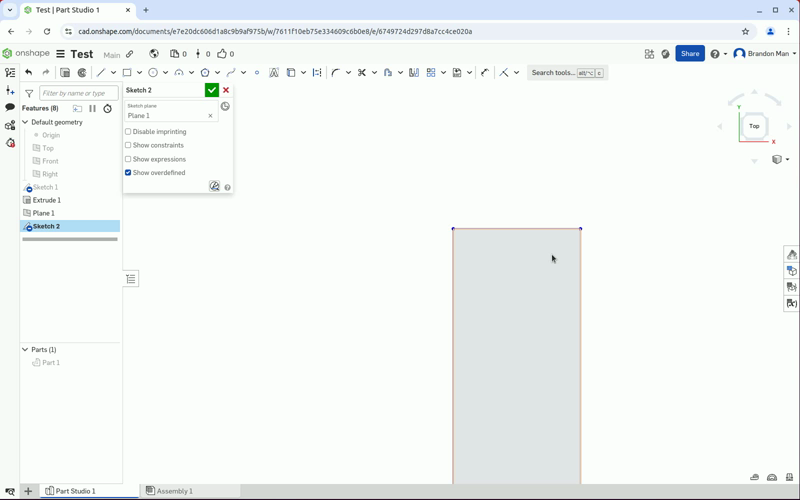
scroll(6)
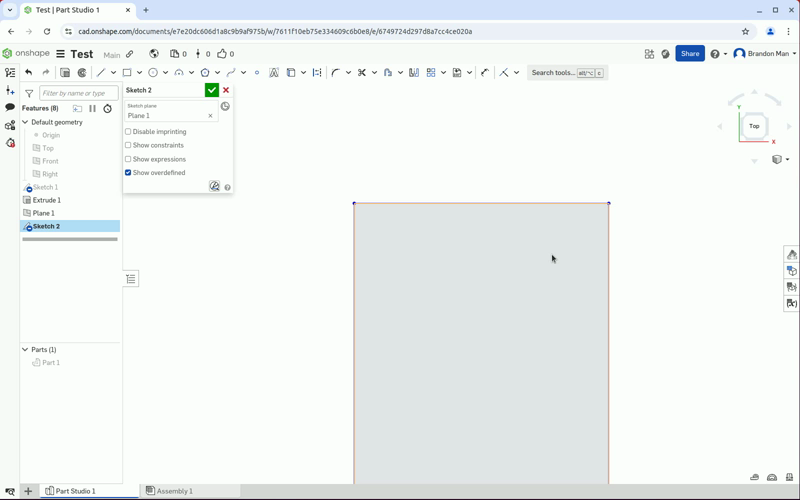
click(552, 254)
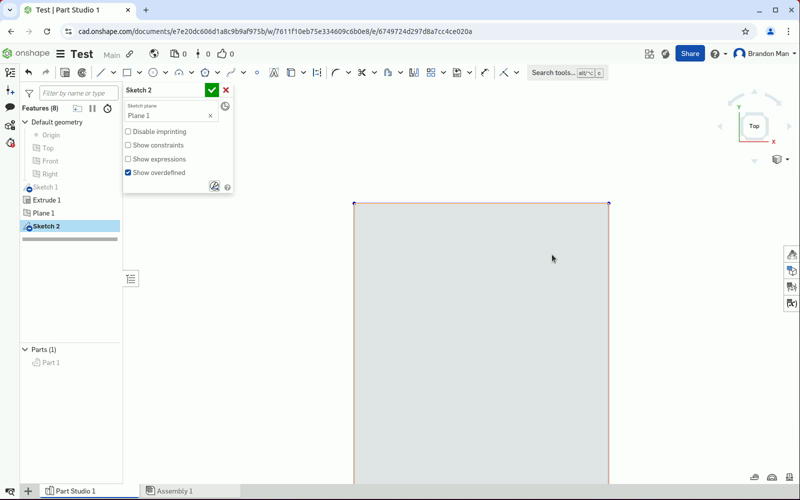
scroll(-6)
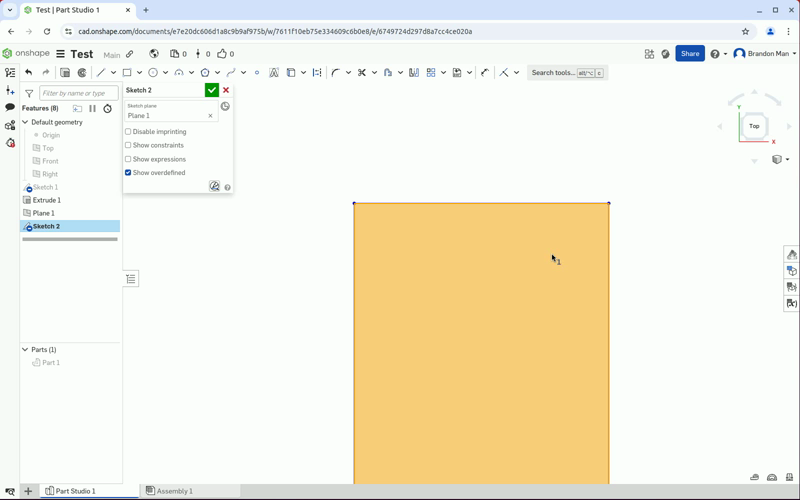
scroll(-6)
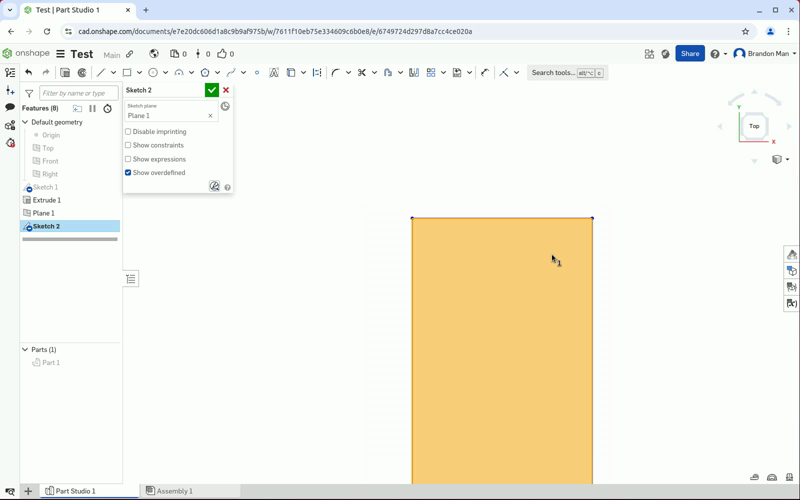
scroll(-6)
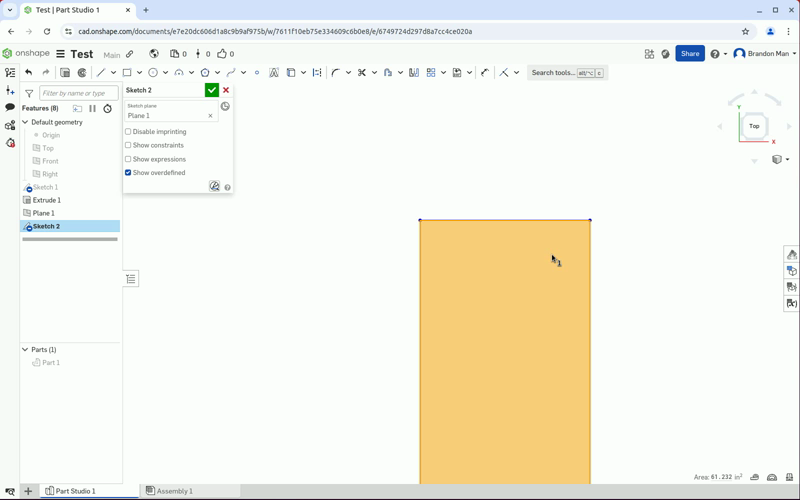
scroll(-6)
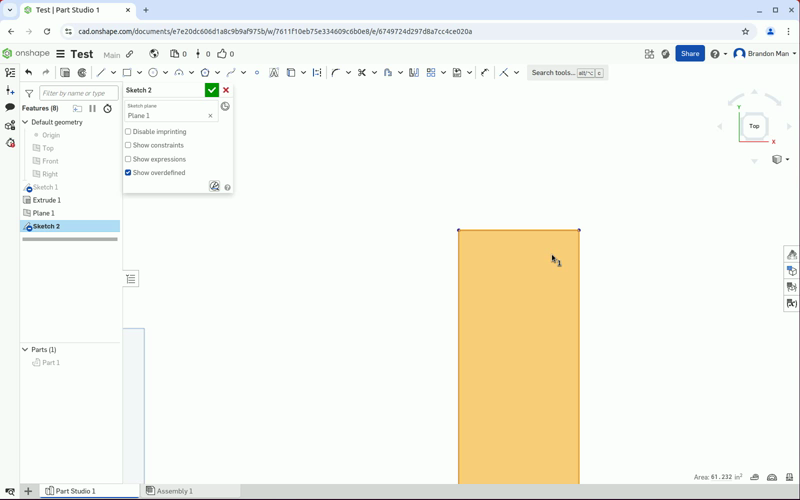
scroll(-6)
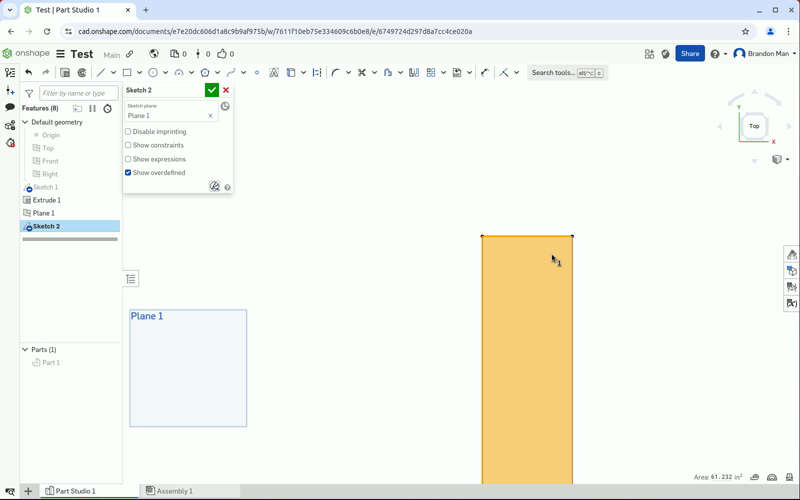
scroll(-6)
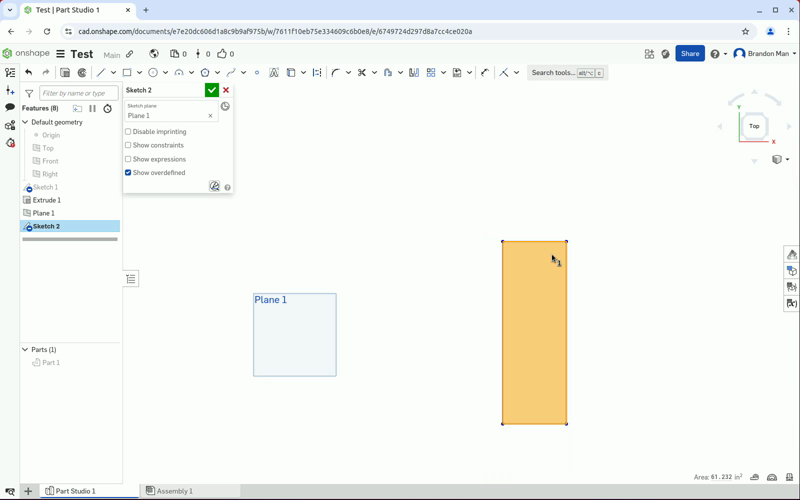
scroll(-6)
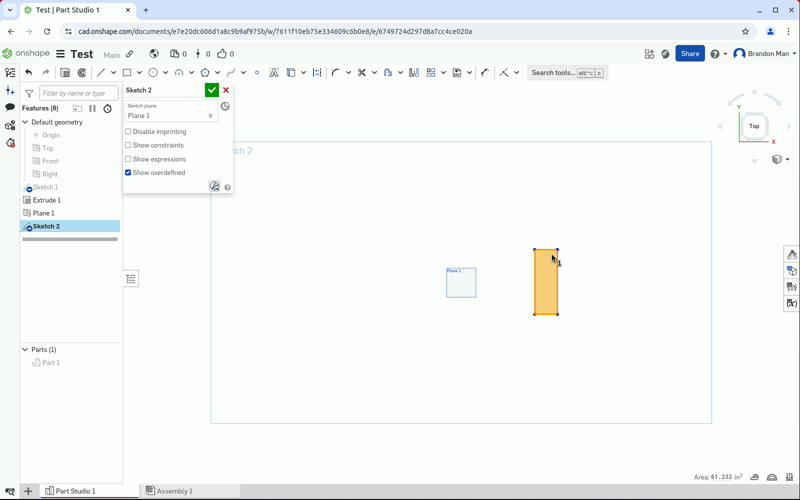
mouse_move(73, 352)
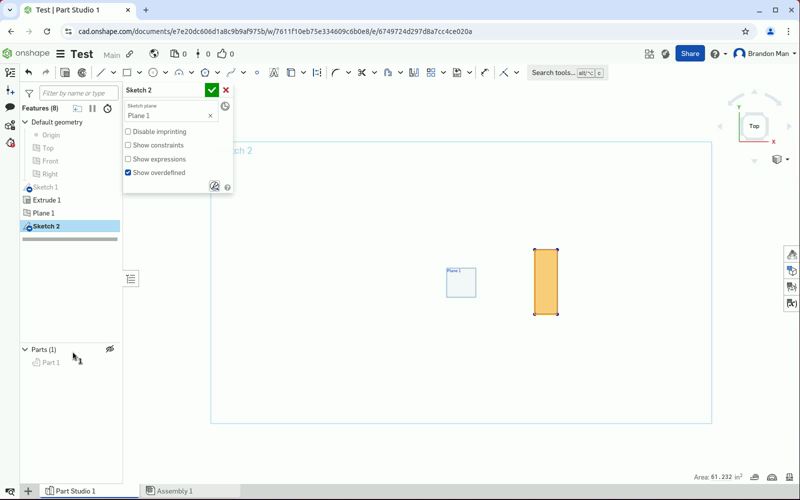
key(shift+y)
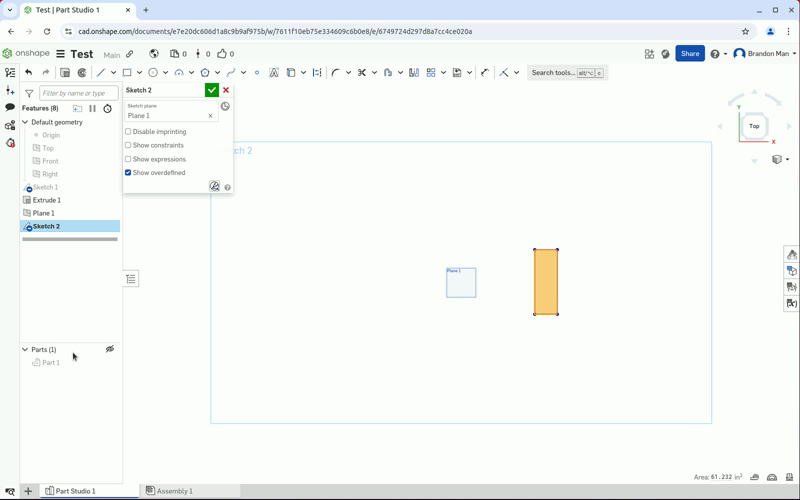
key(shift+e)
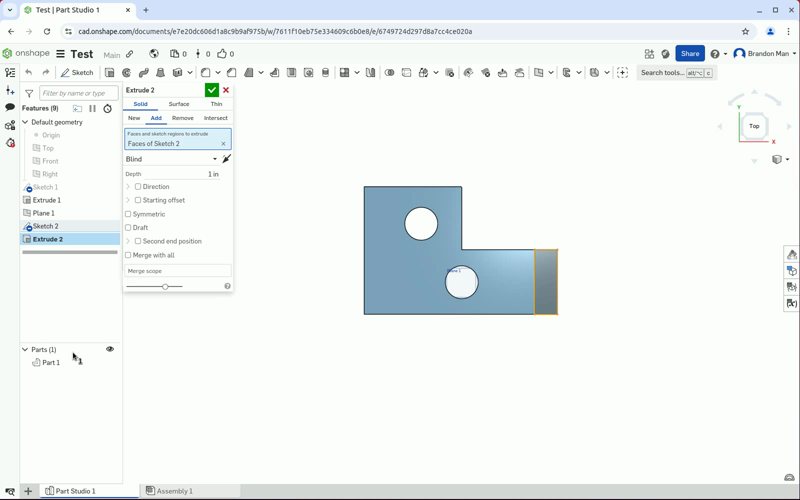
mouse_move(143, 106)
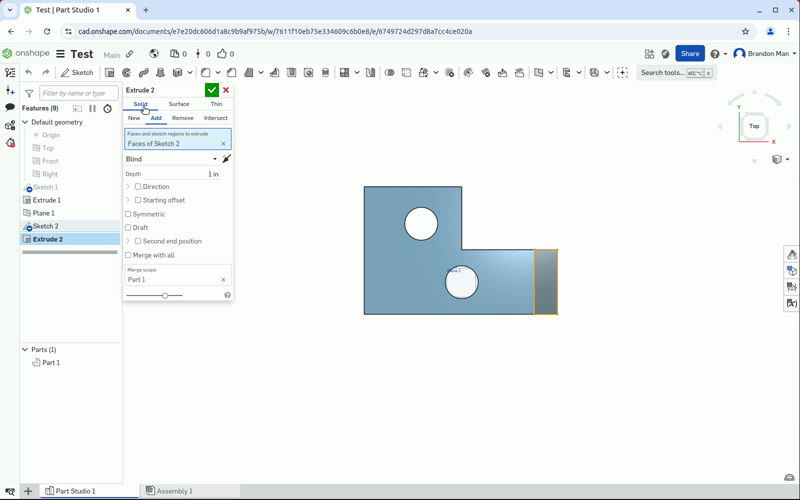
click(143, 106)
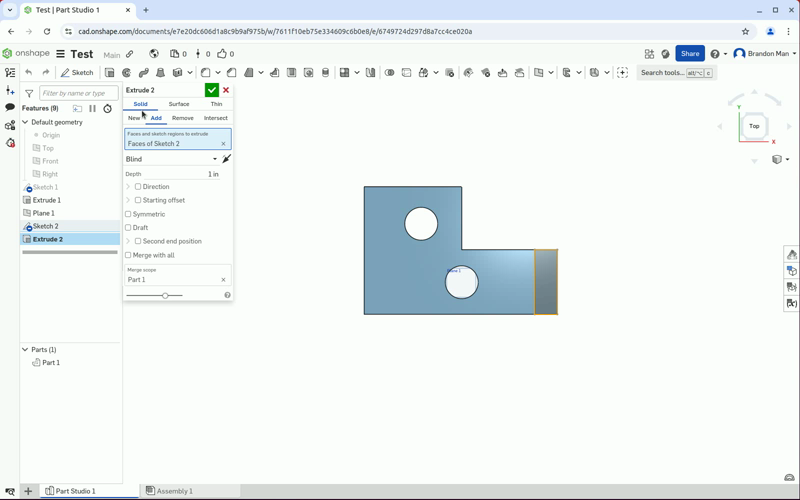
mouse_move(137, 120)
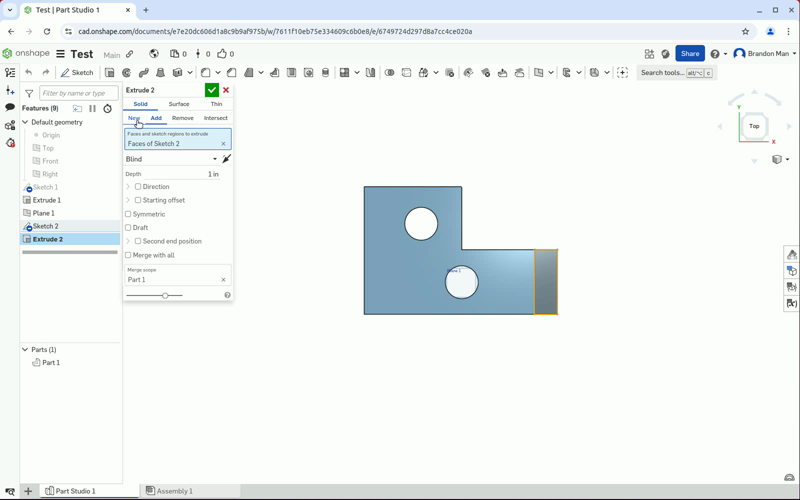
click(137, 120)
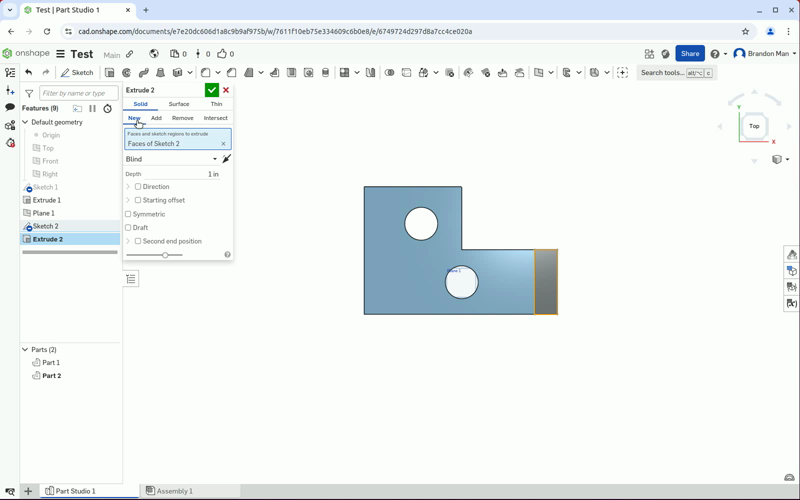
key(tab, 4)
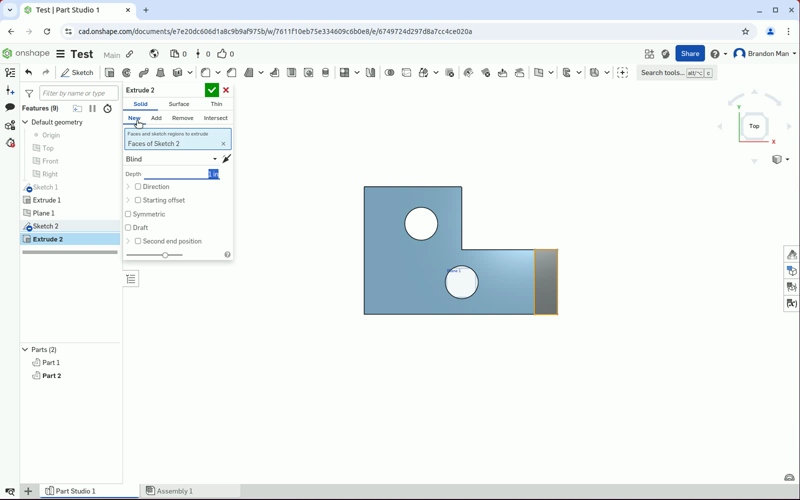
text(13.239)
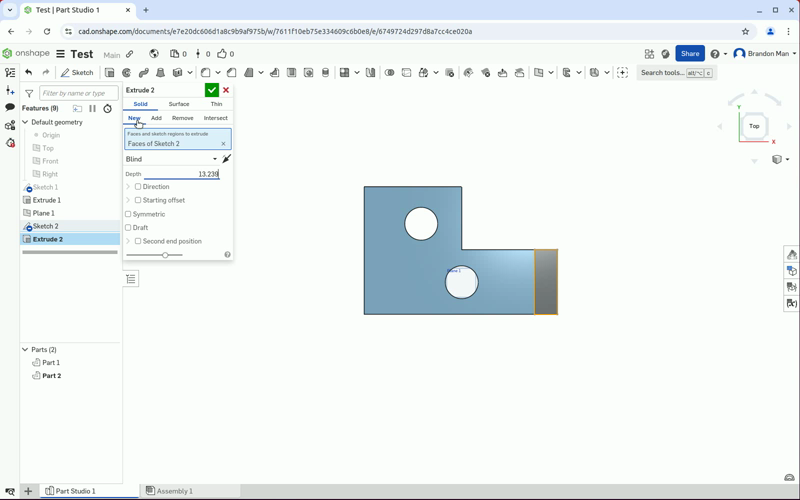
key(enter)
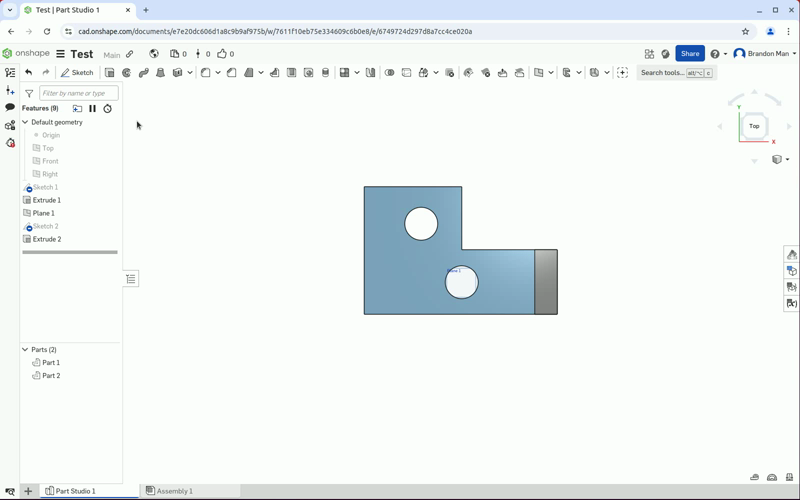
key(shift+h)
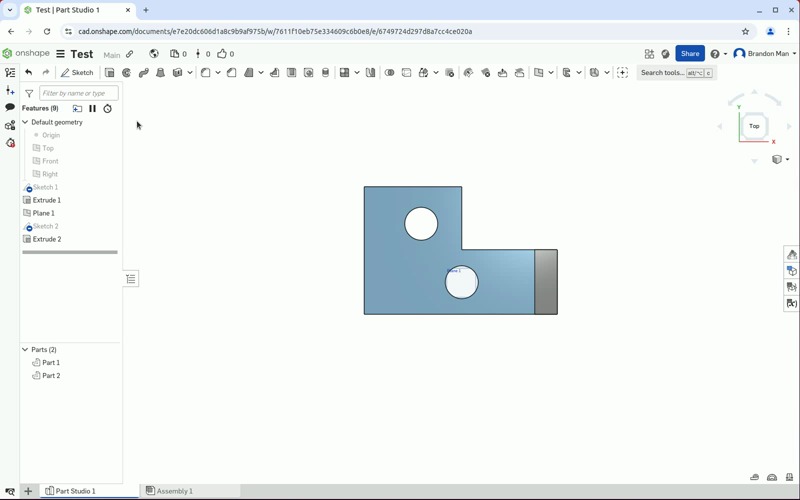
key(shift+h)
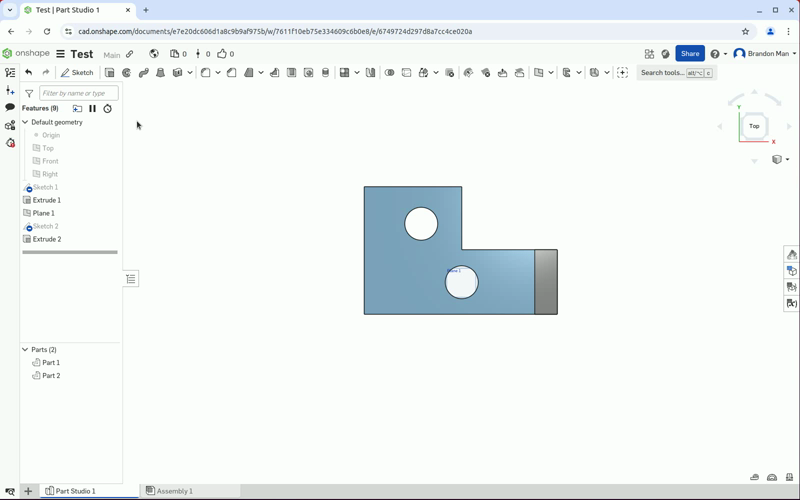
mouse_move(73, 189)
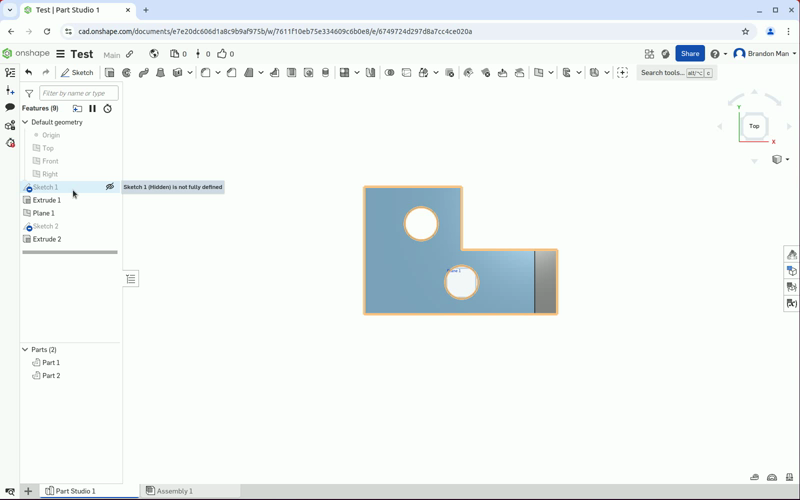
click(73, 189)
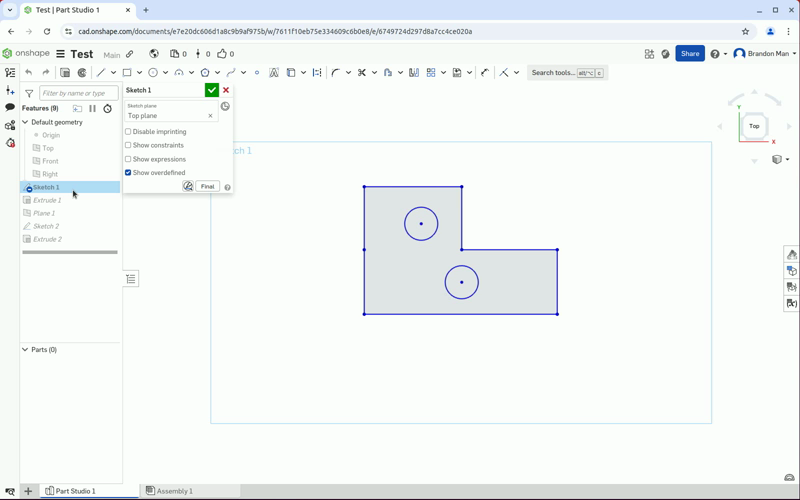
mouse_move(229, 92)
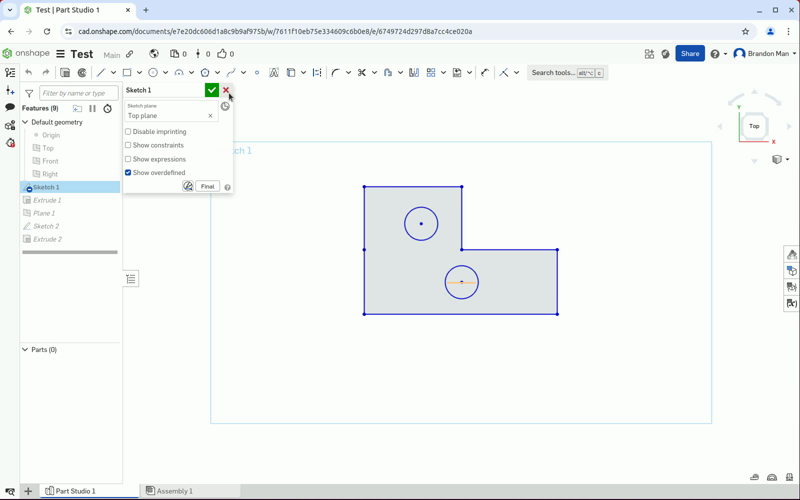
click(229, 92)
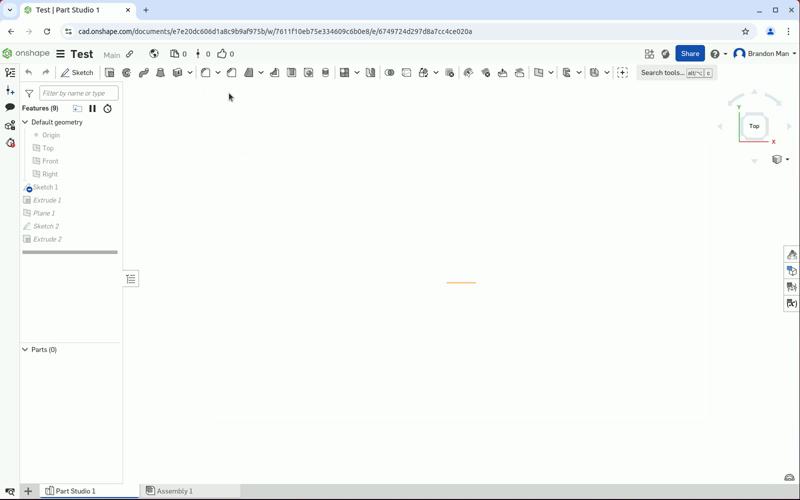
key(shift+s)
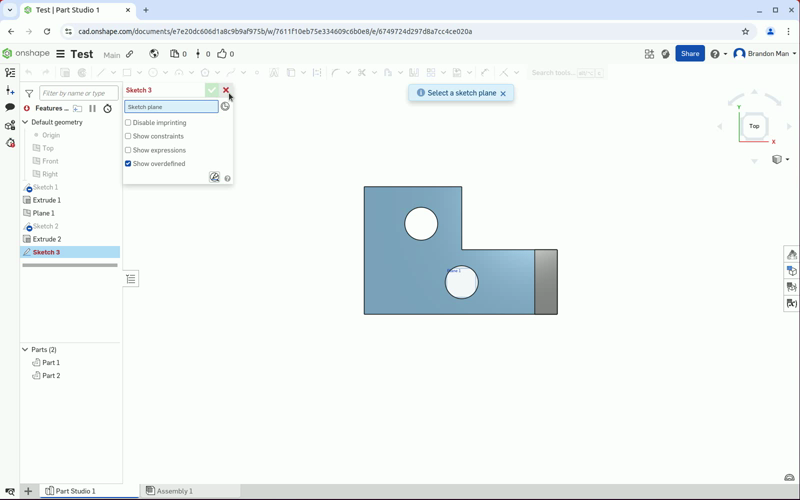
mouse_move(73, 215)
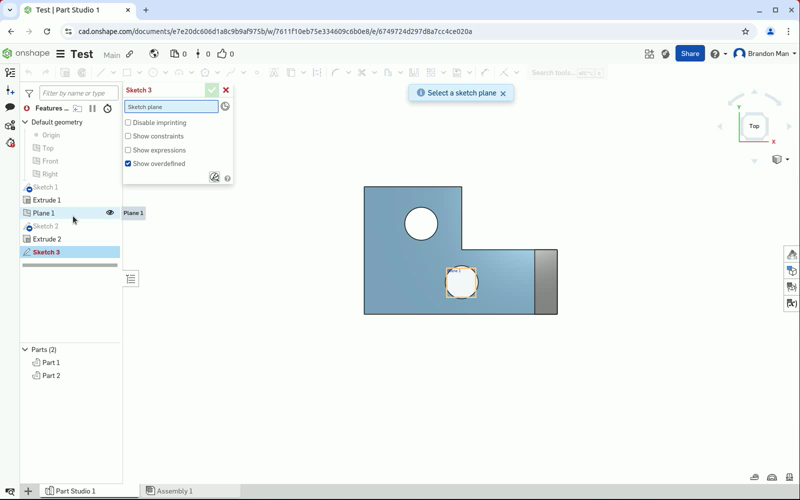
click(73, 215)
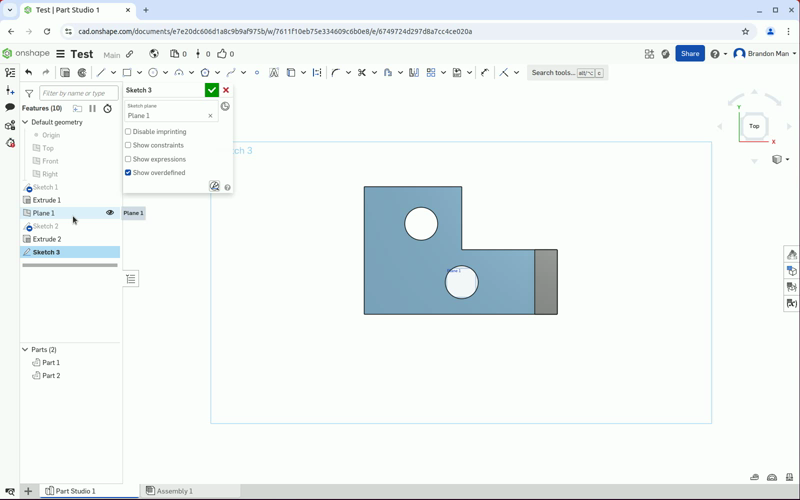
mouse_move(73, 352)
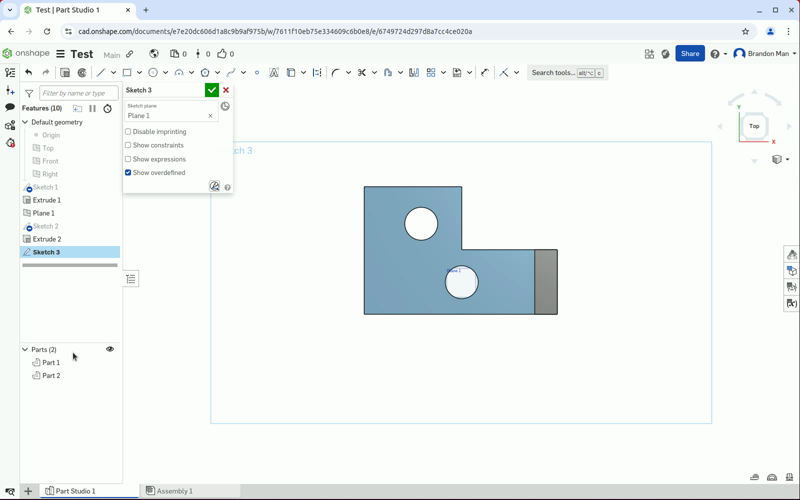
key(y)
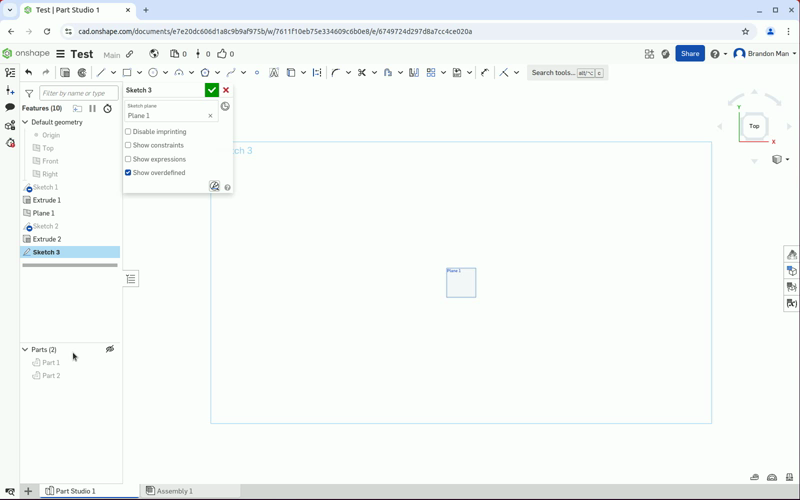
key(l)
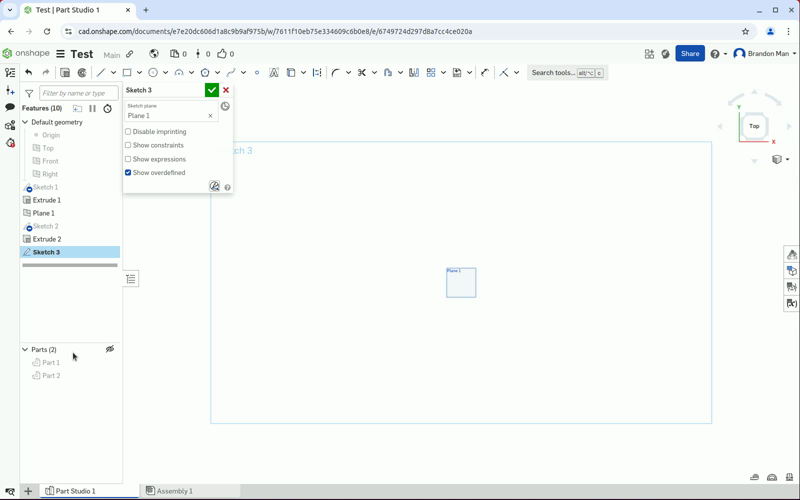
key_down(shift)
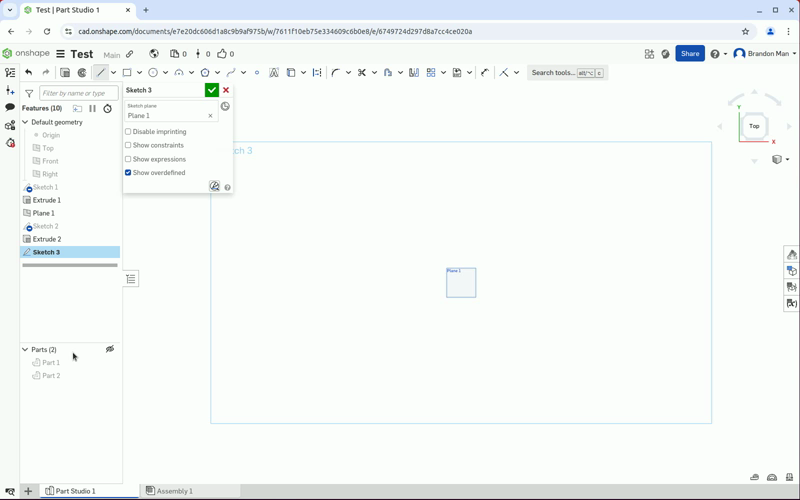
mouse_move(364, 314)
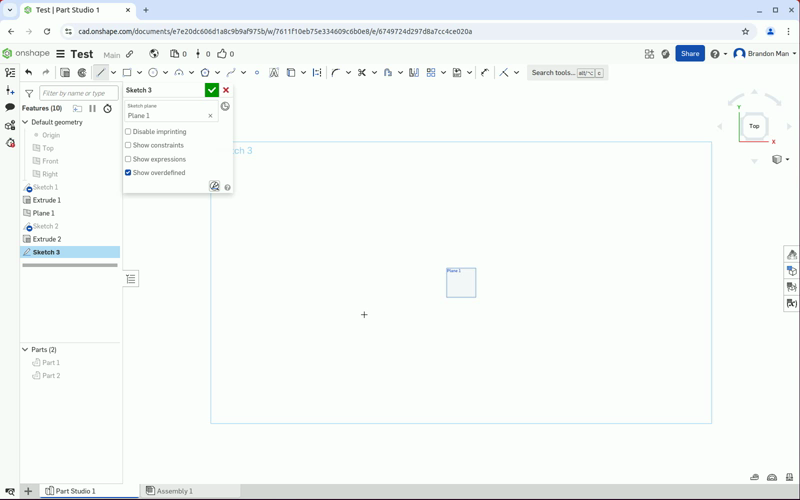
click(364, 314)
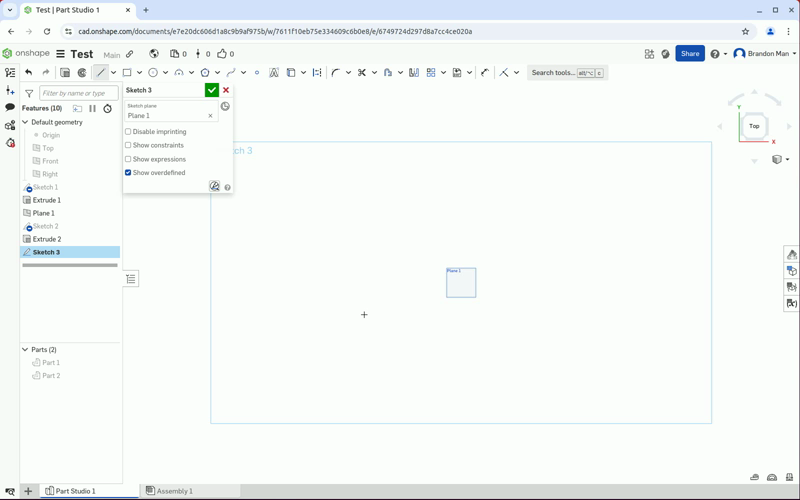
key_up(shift)
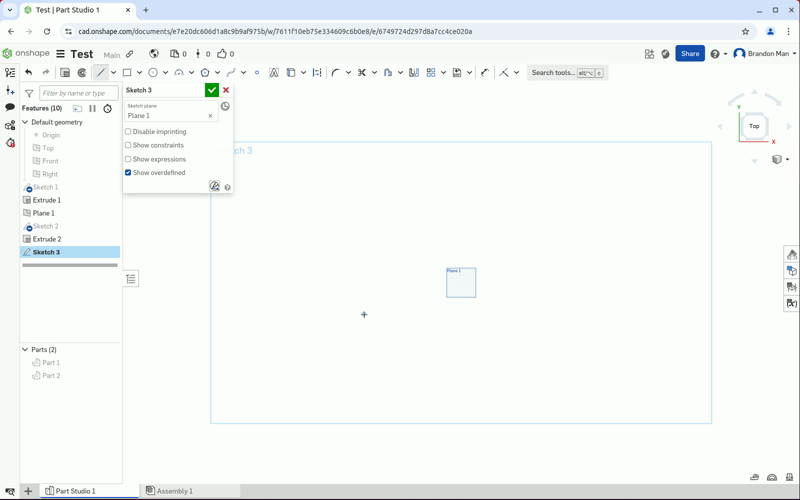
key_down(shift)
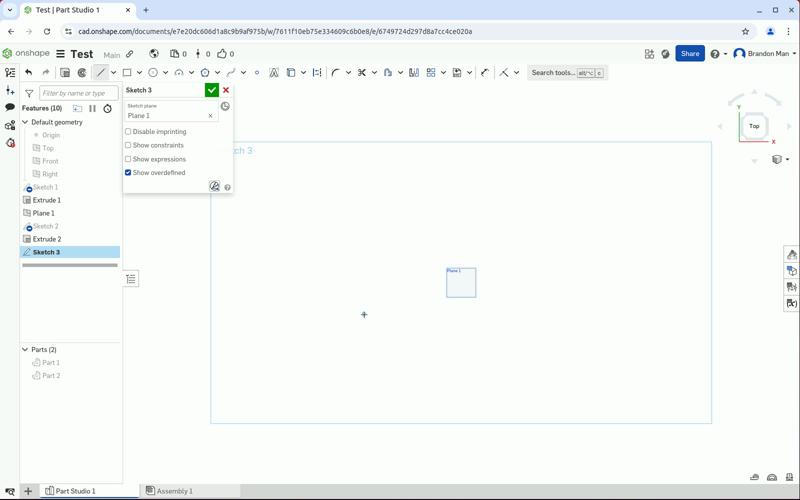
mouse_move(394, 314)
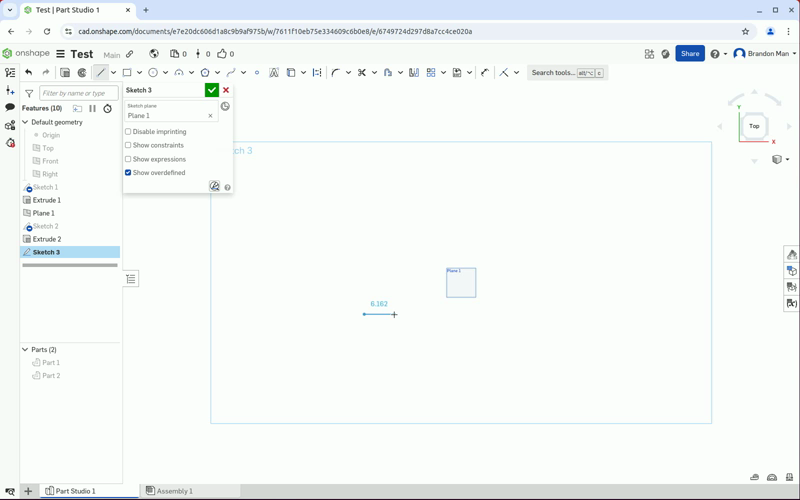
mouse_move(387, 314)
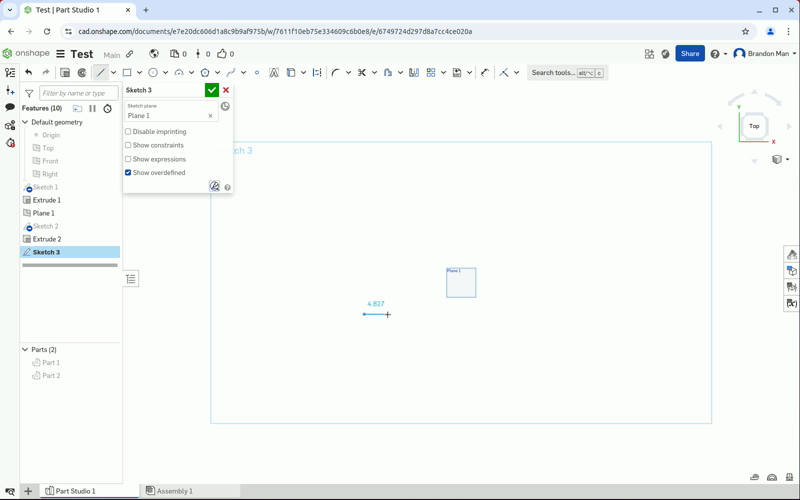
click(387, 314)
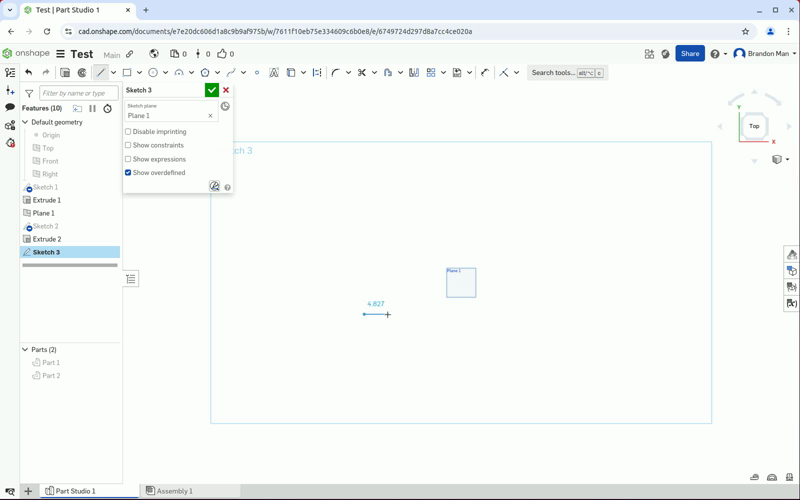
key_up(shift)
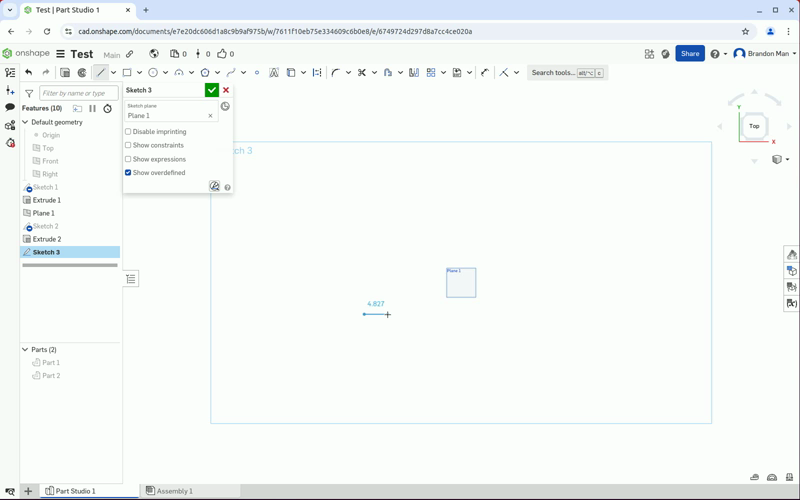
key_down(shift)
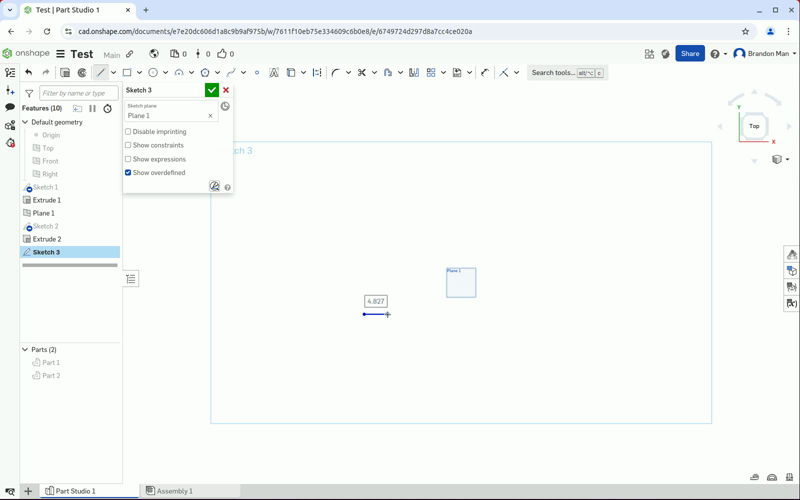
mouse_move(387, 185)
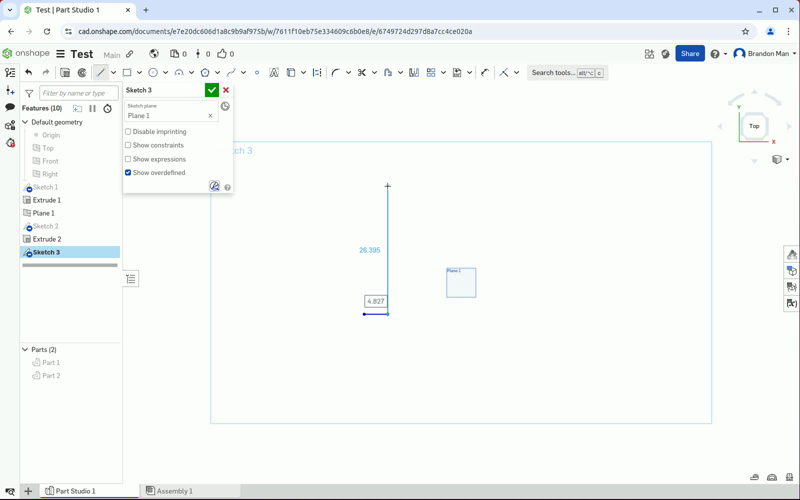
click(387, 185)
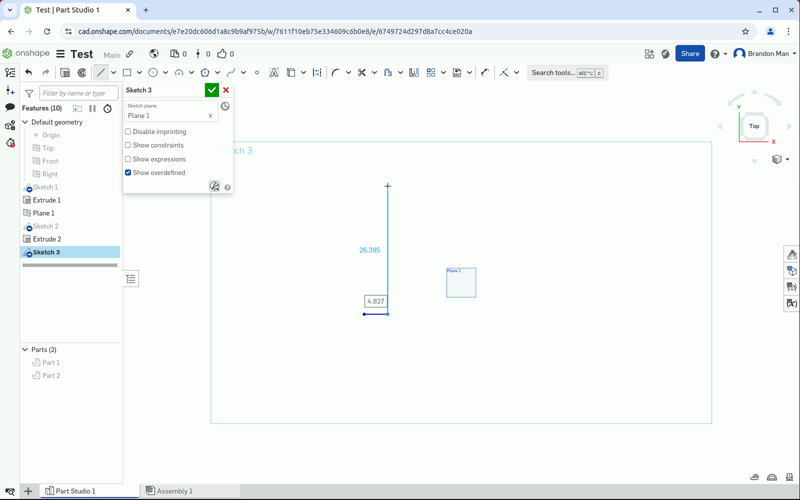
key_up(shift)
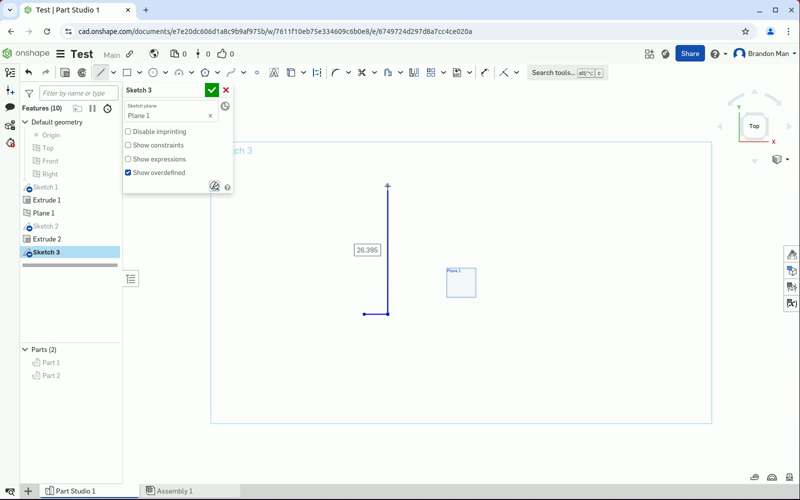
key_down(shift)
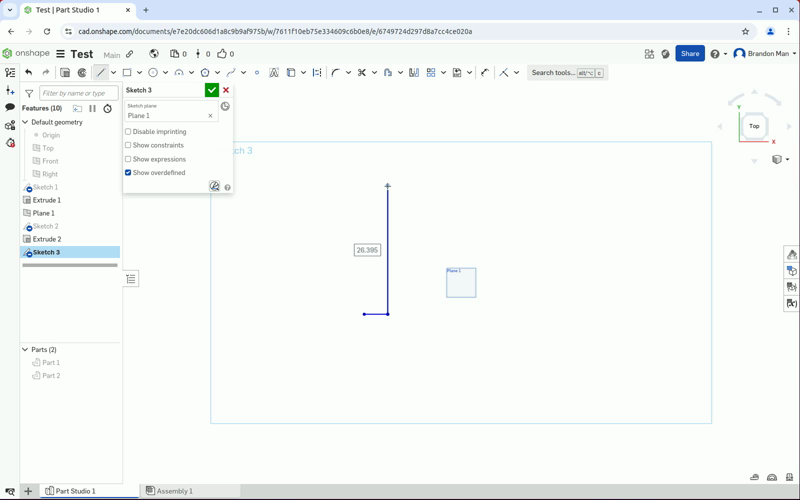
mouse_move(417, 185)
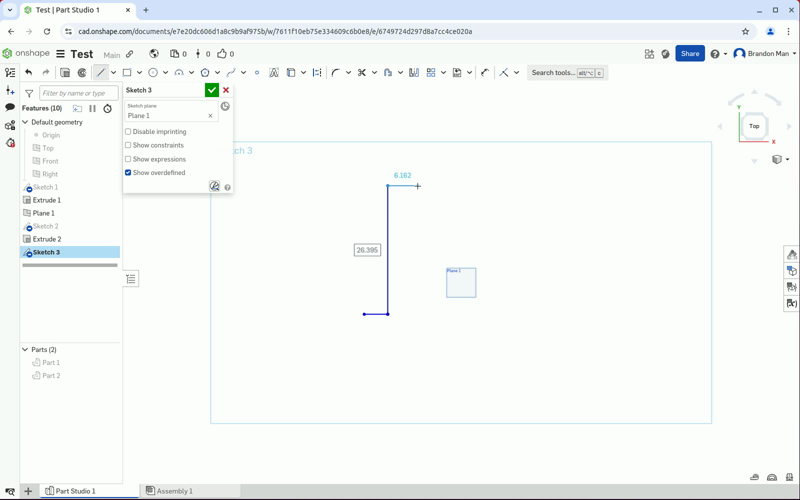
mouse_move(364, 185)
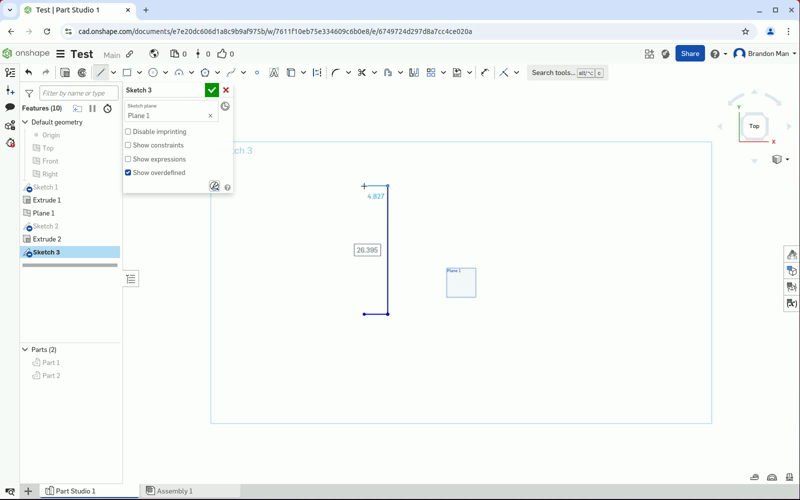
click(364, 185)
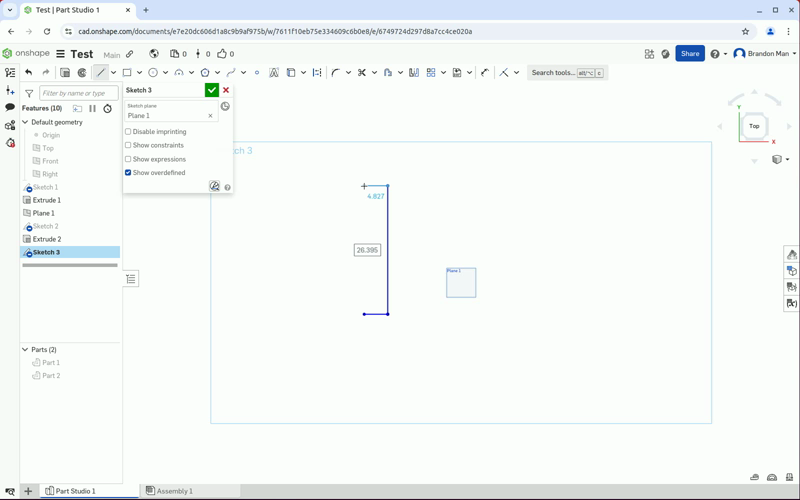
key_up(shift)
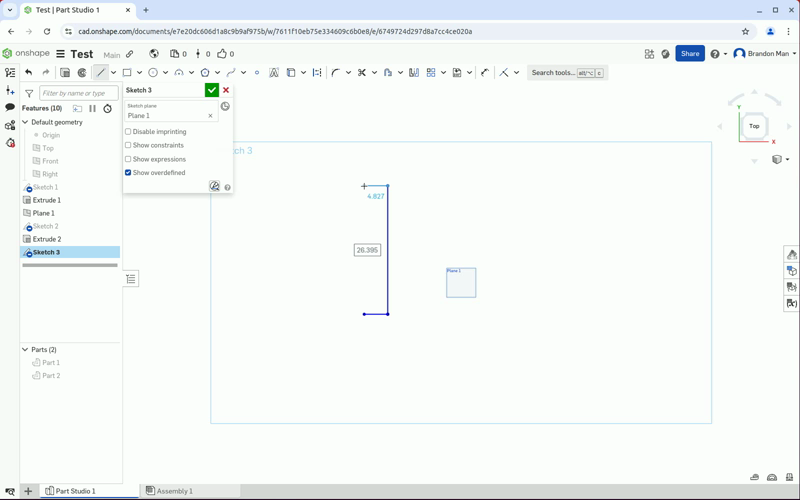
key_down(shift)
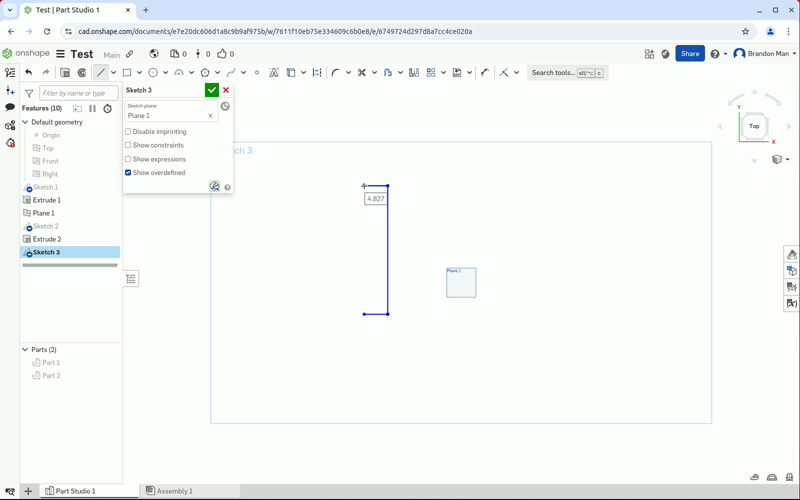
mouse_move(364, 314)
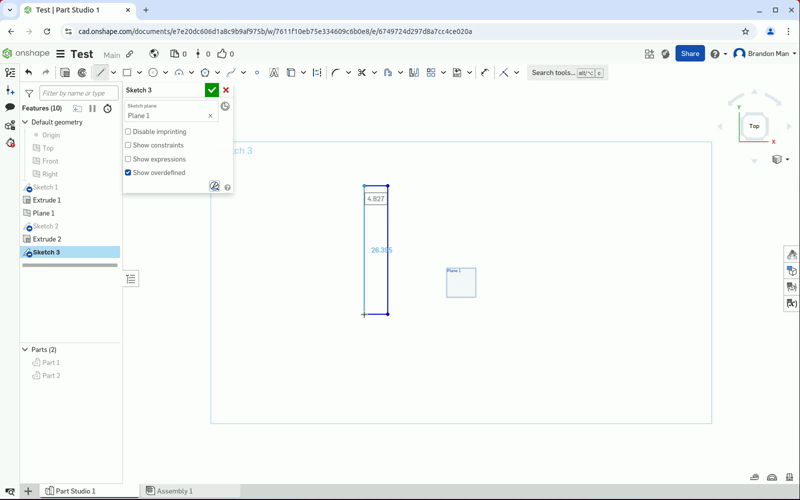
key_up(shift)
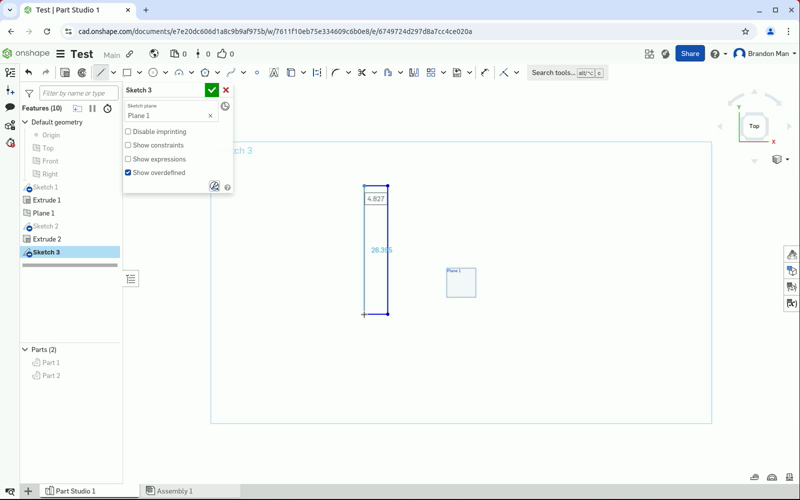
click(364, 314)
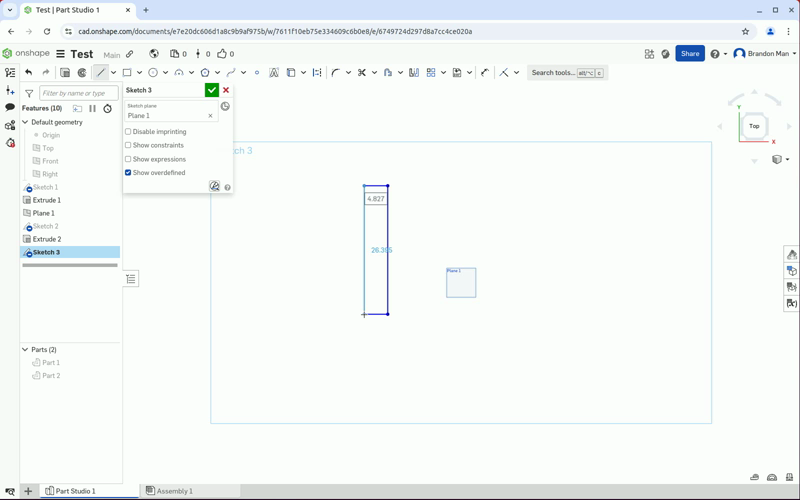
key(esc)
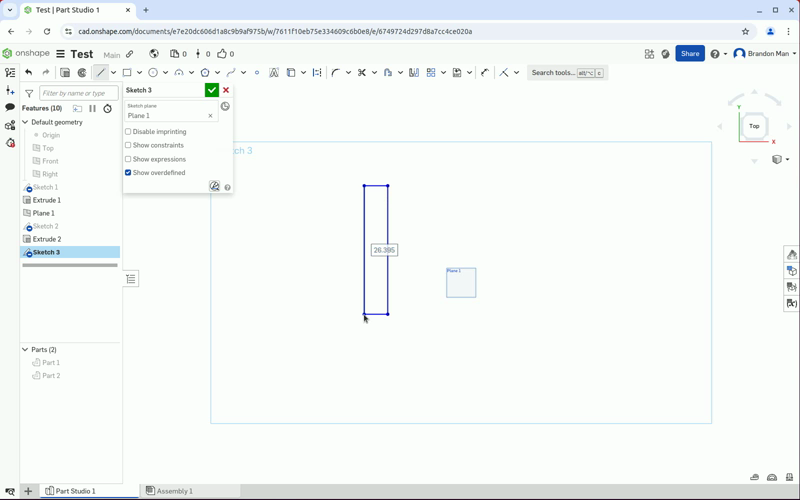
mouse_move(377, 260)
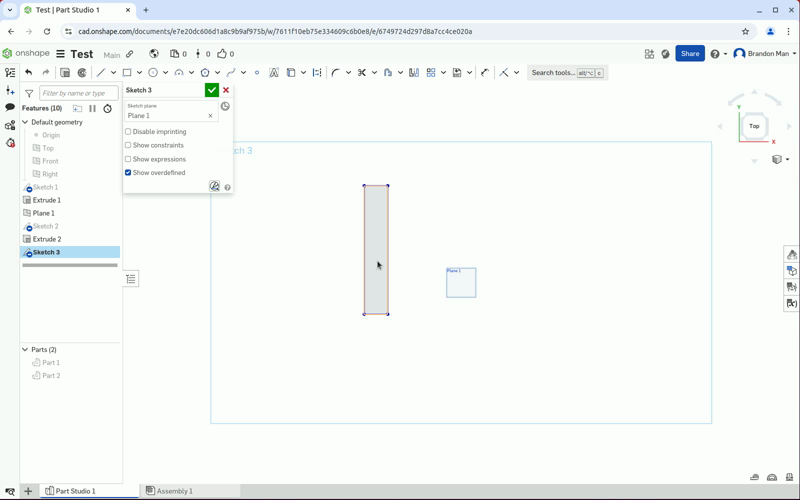
click(377, 260)
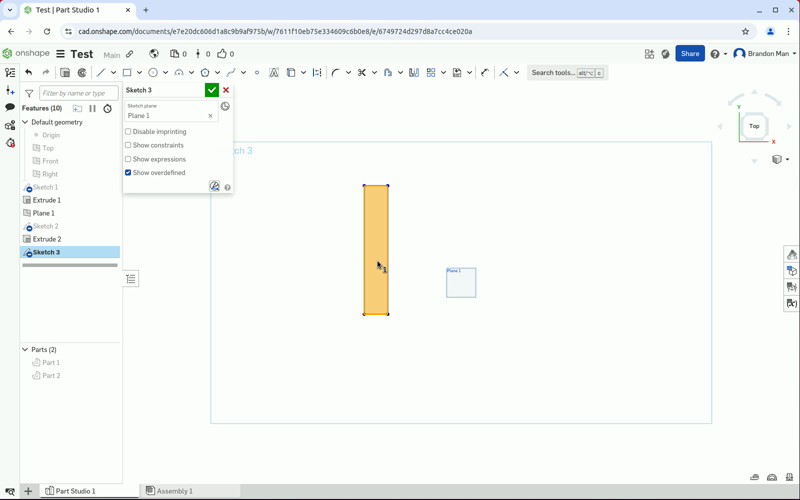
mouse_move(73, 352)
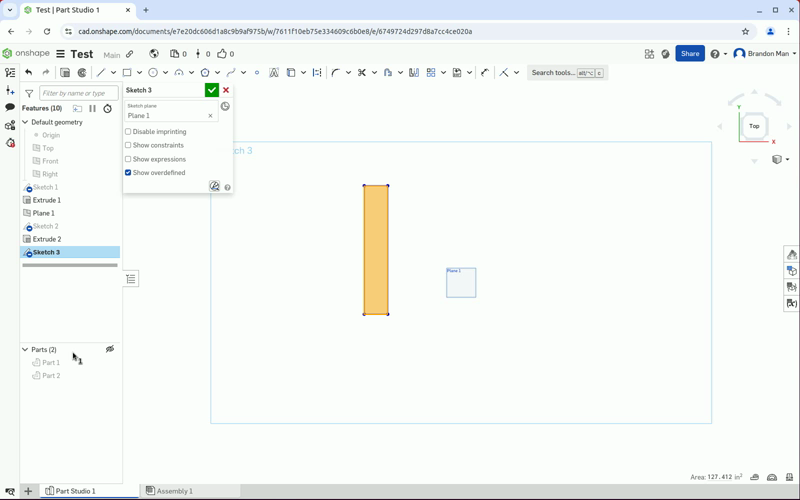
key(shift+y)
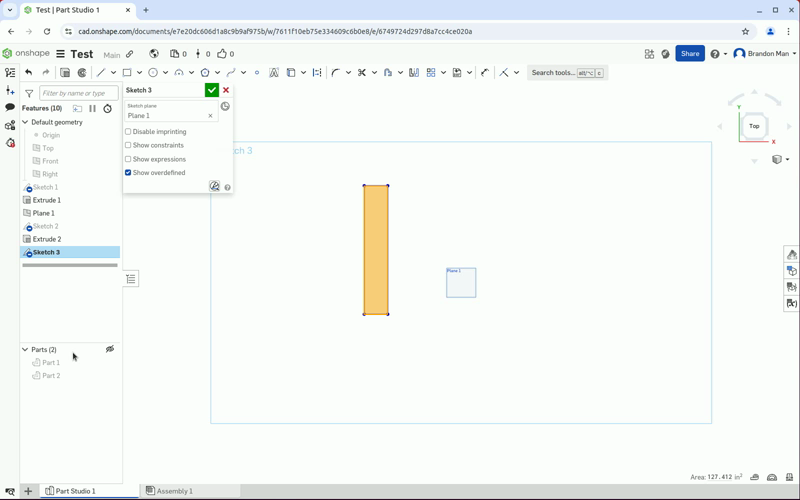
key(shift+e)
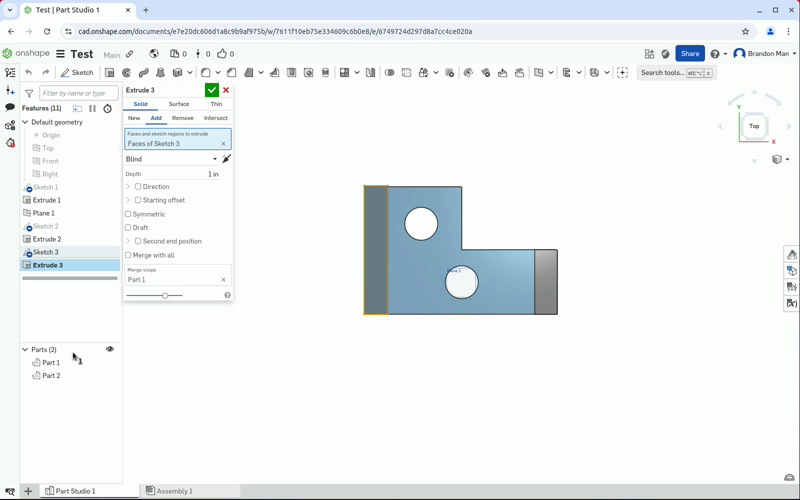
mouse_move(143, 106)
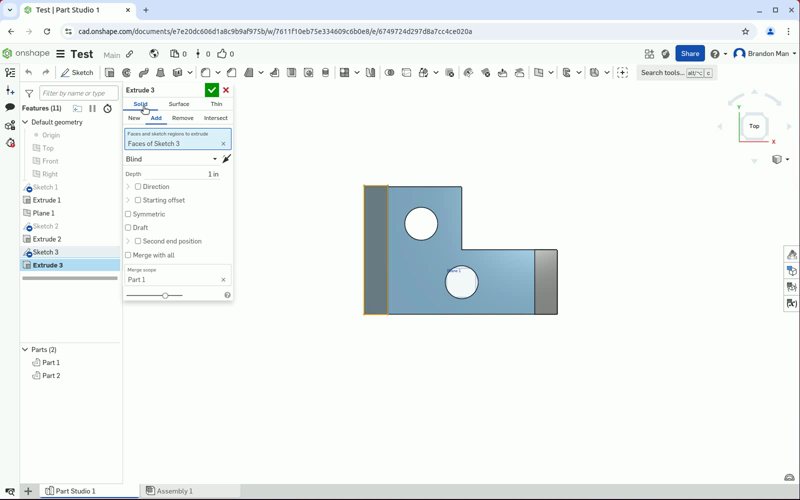
click(143, 106)
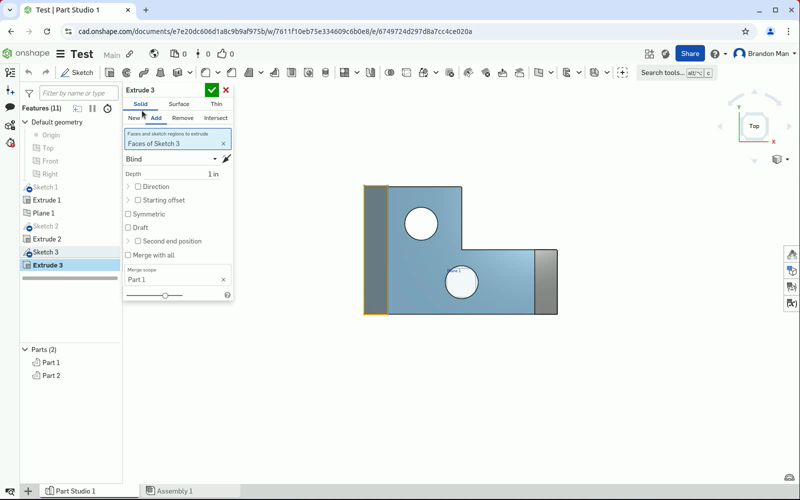
mouse_move(137, 120)
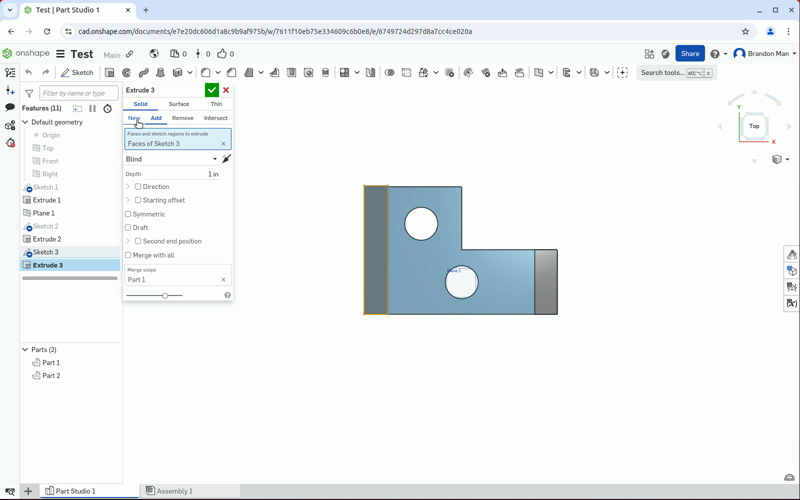
click(137, 120)
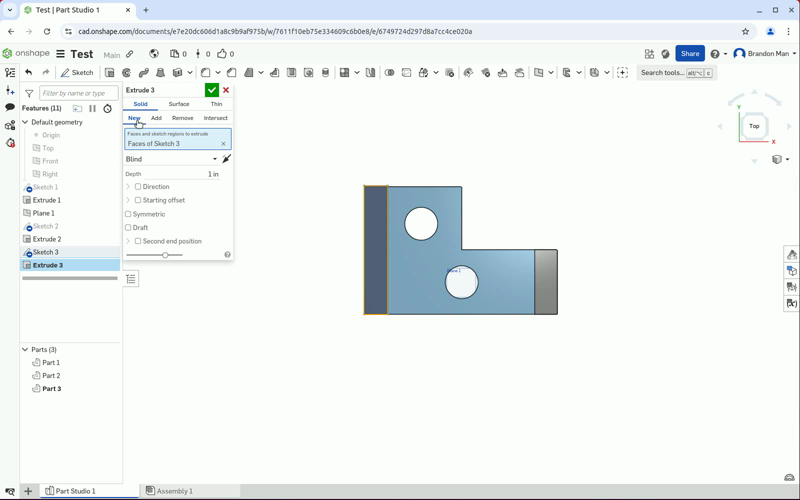
key(tab, 4)
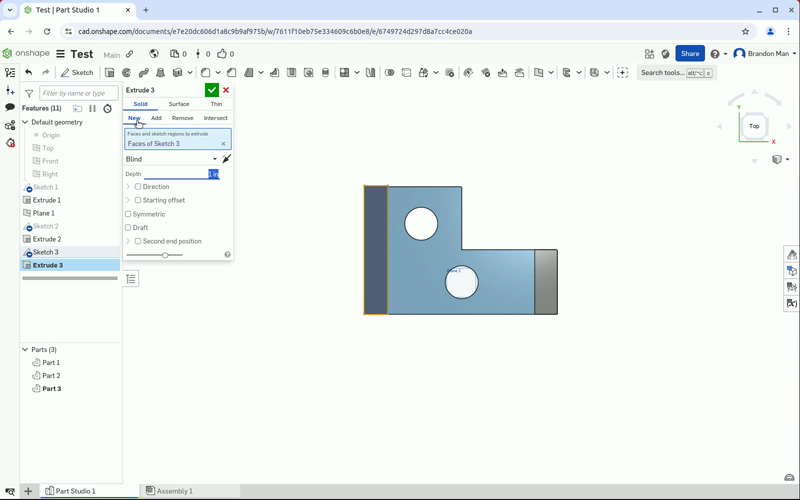
text(13.239)
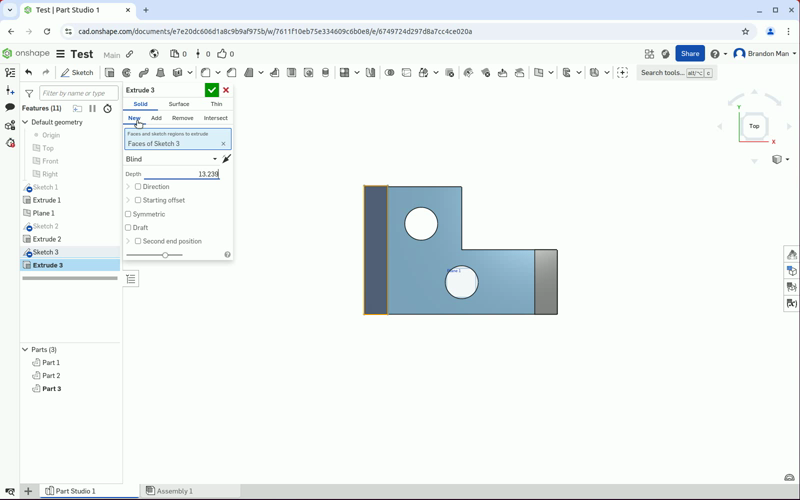
key(enter)
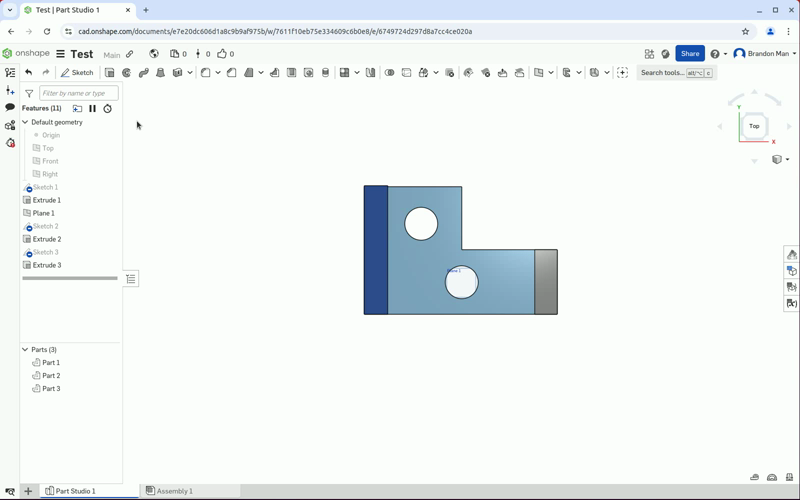
key(shift+h)
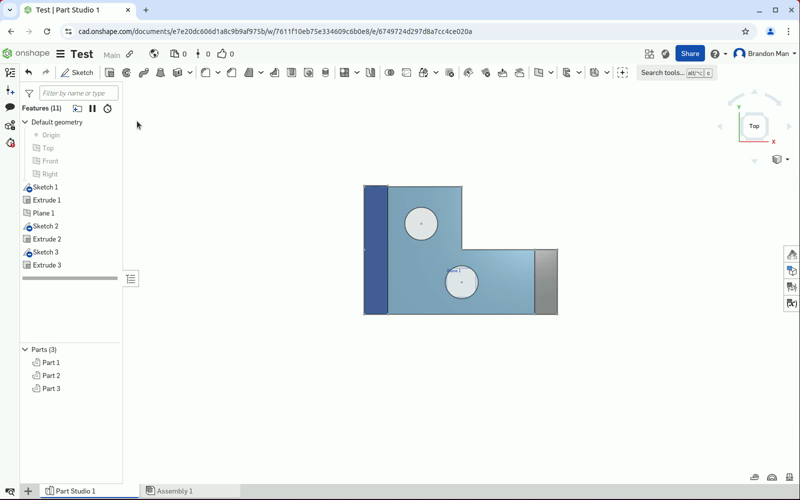
key(shift+h)
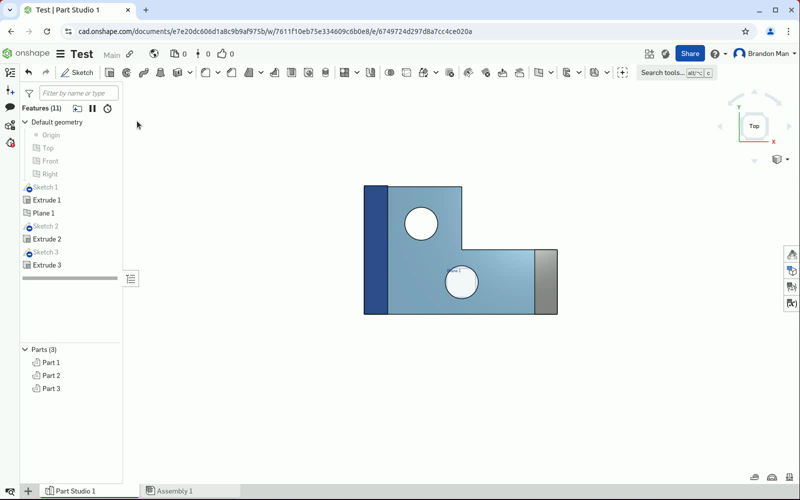
mouse_move(73, 189)
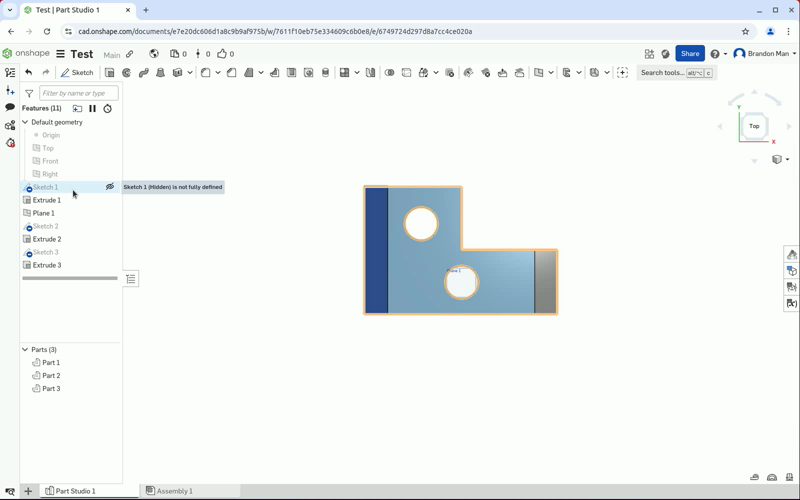
click(73, 189)
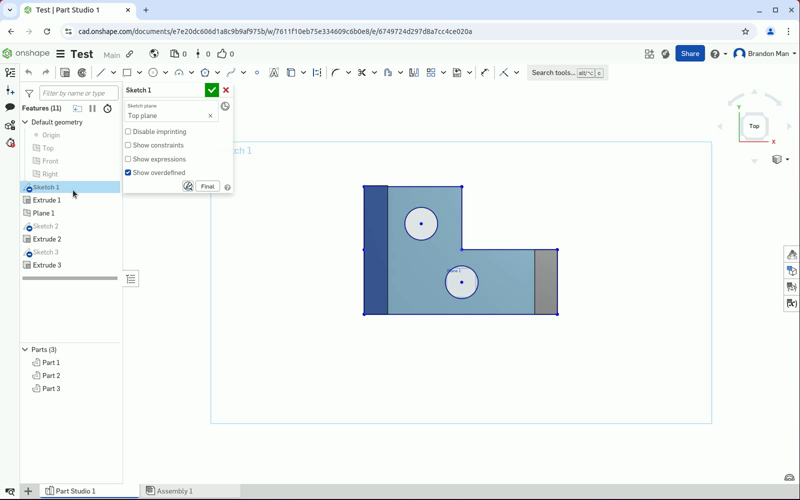
mouse_move(229, 92)
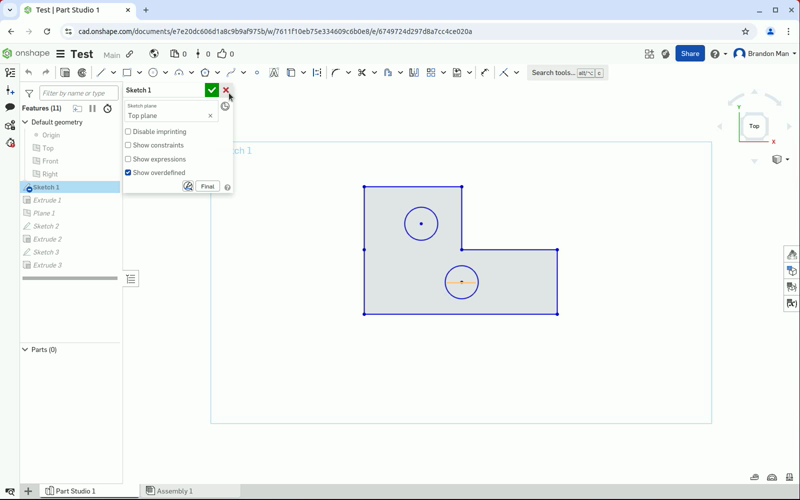
click(229, 92)
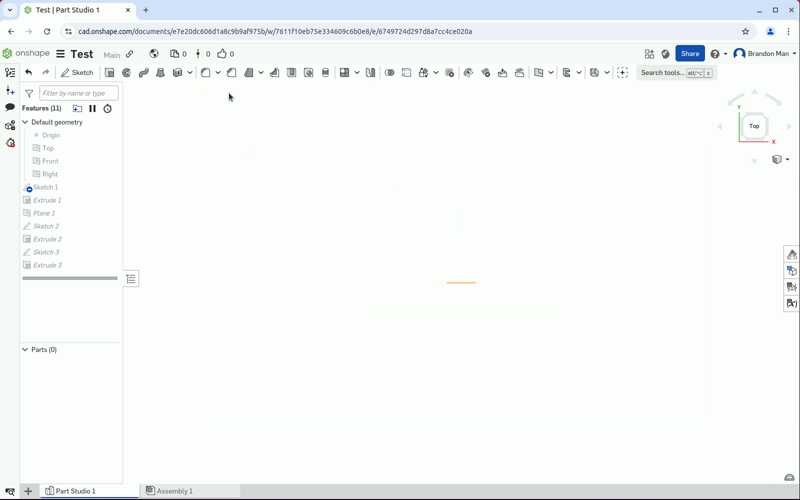
key(shift+s)
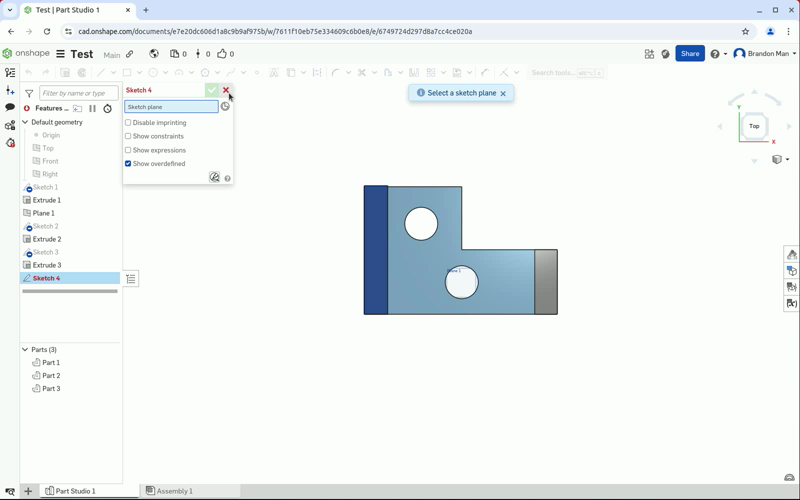
mouse_move(73, 215)
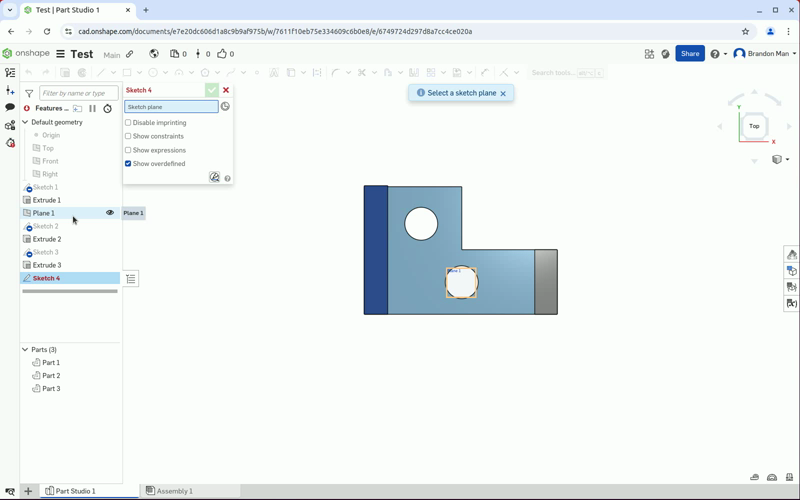
click(73, 215)
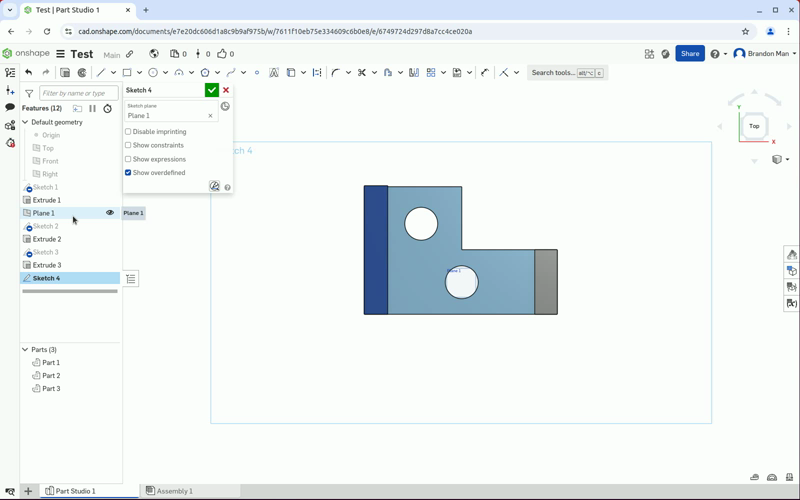
mouse_move(73, 352)
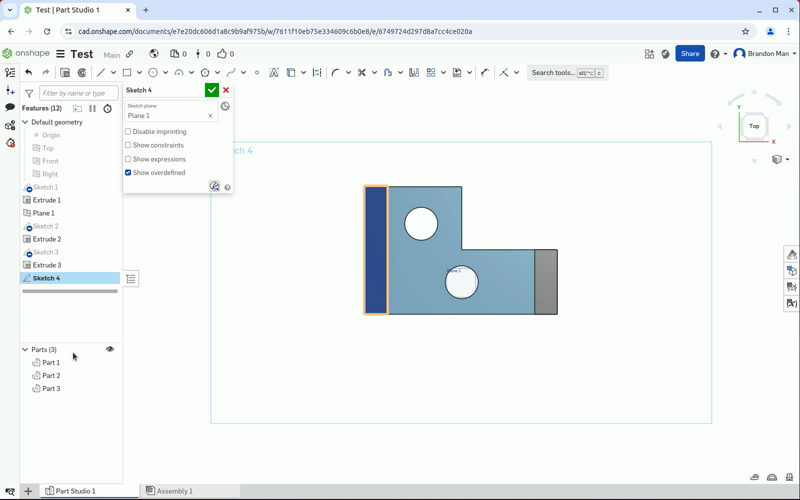
key(y)
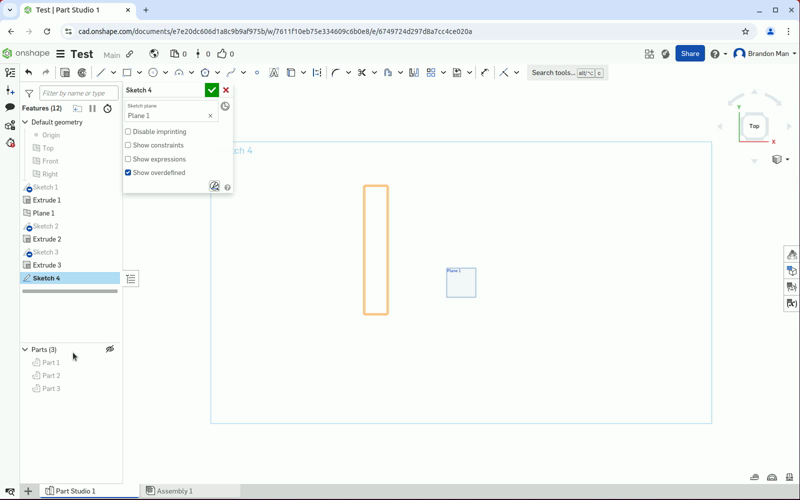
key(l)
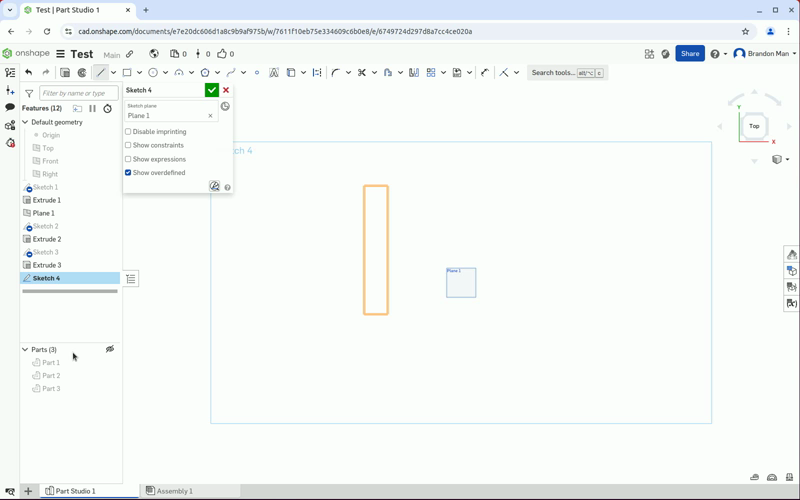
key_down(shift)
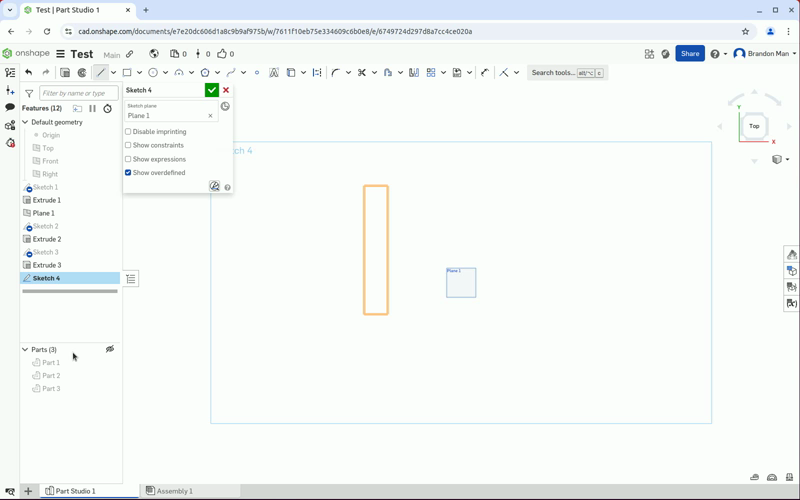
mouse_move(534, 314)
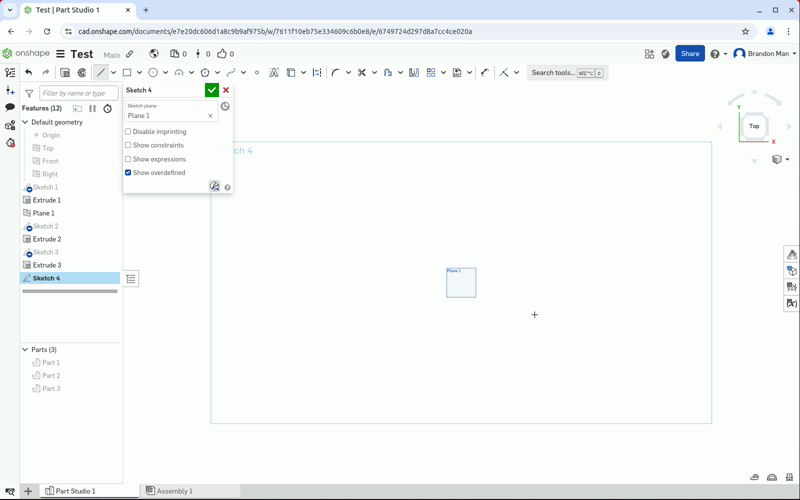
click(534, 314)
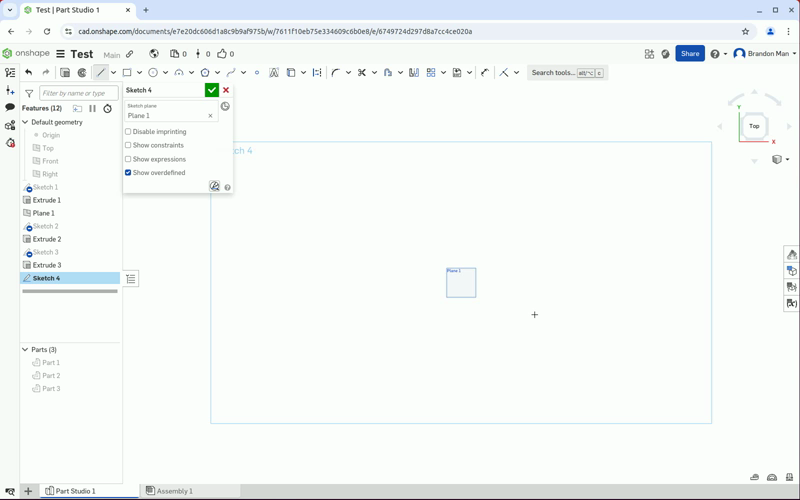
key_up(shift)
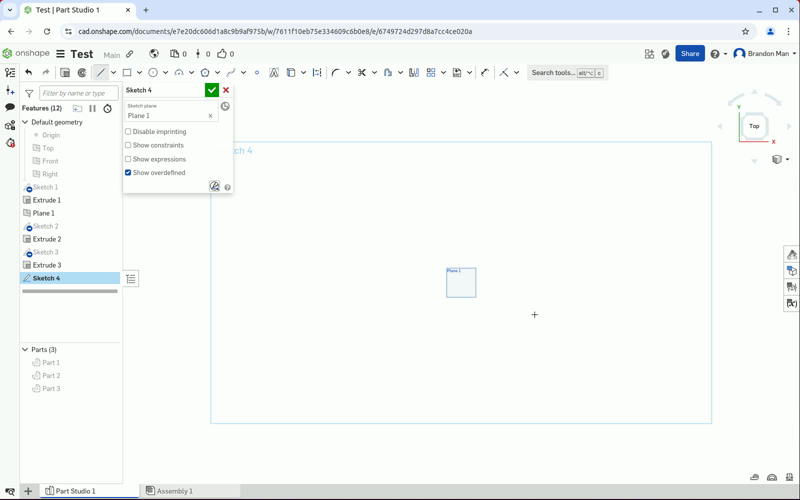
key_down(shift)
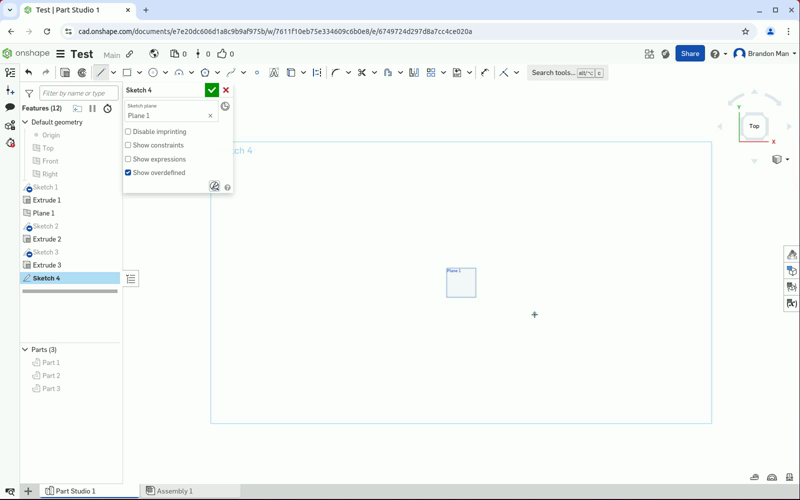
mouse_move(564, 314)
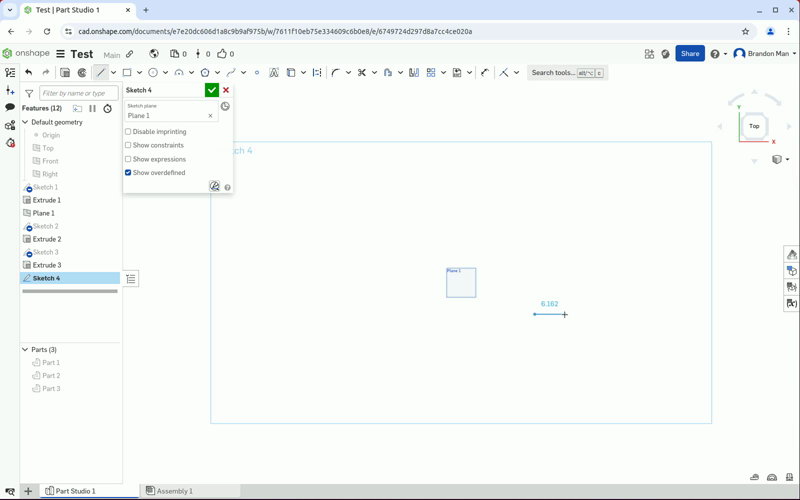
mouse_move(557, 314)
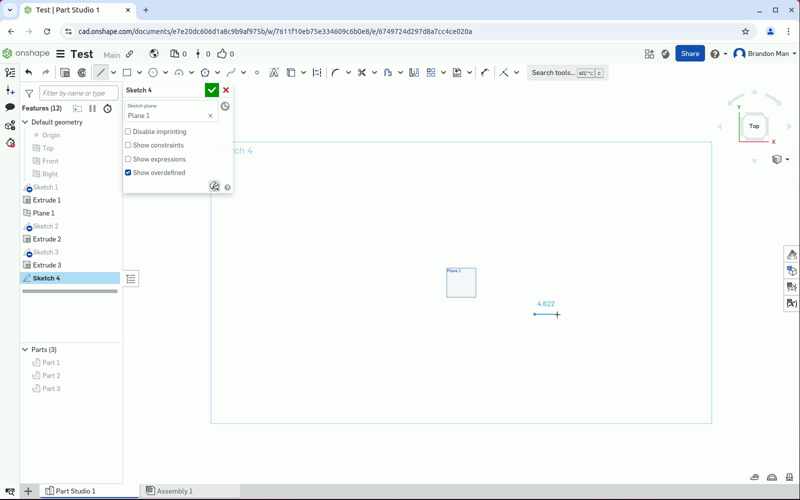
click(557, 314)
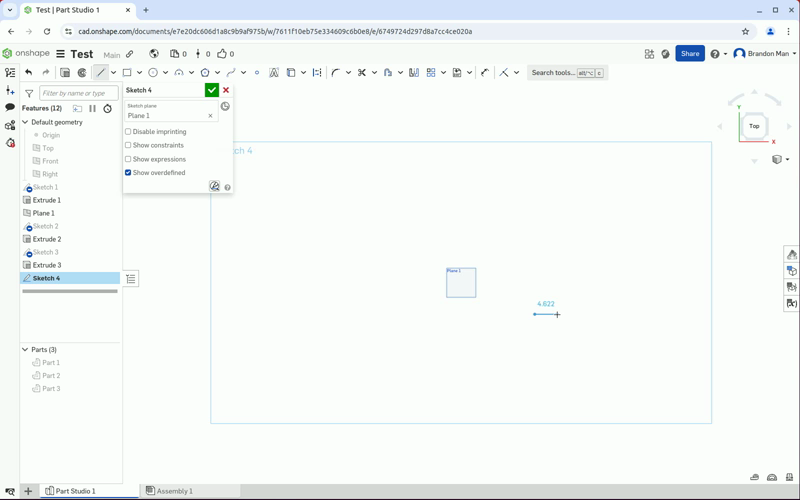
key_up(shift)
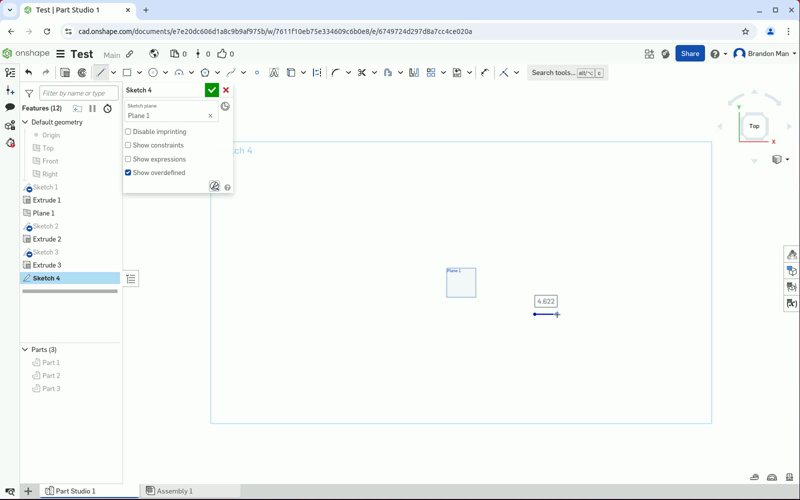
key_down(shift)
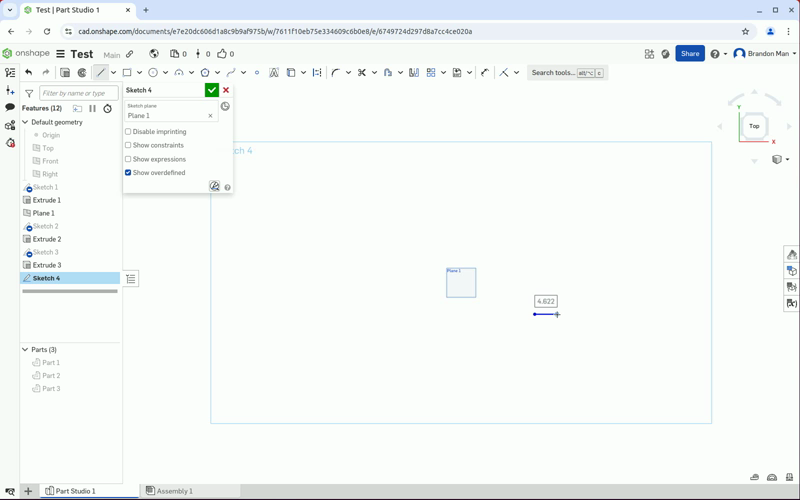
mouse_move(557, 249)
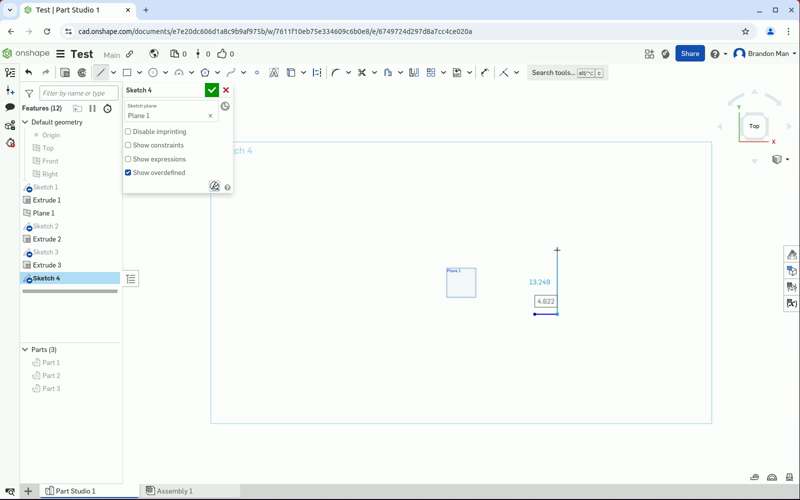
click(557, 249)
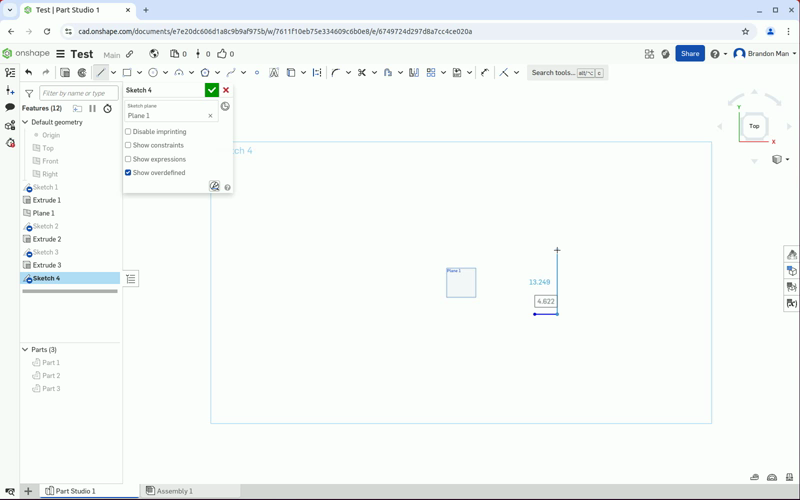
key_up(shift)
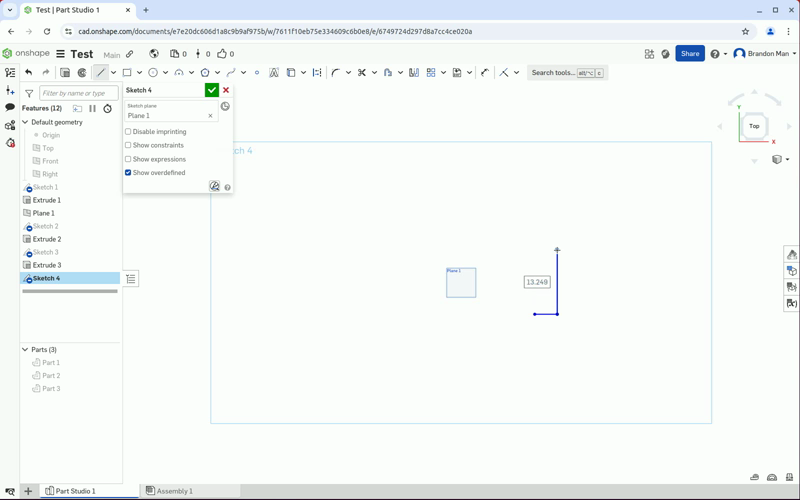
key_down(shift)
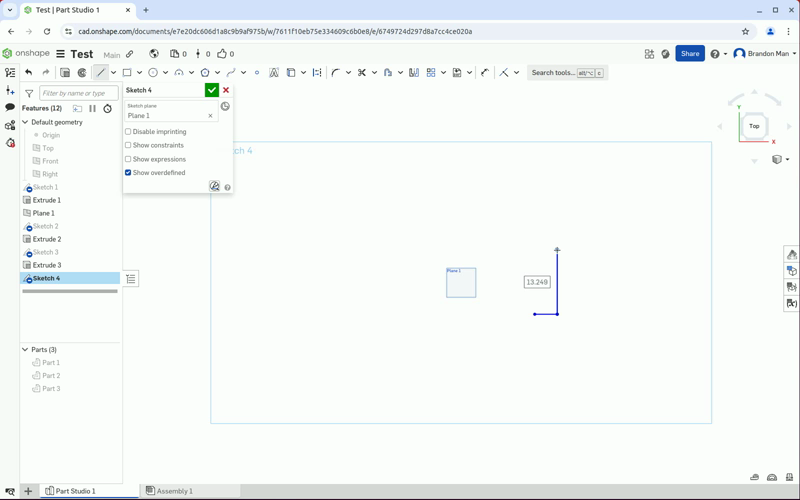
mouse_move(587, 249)
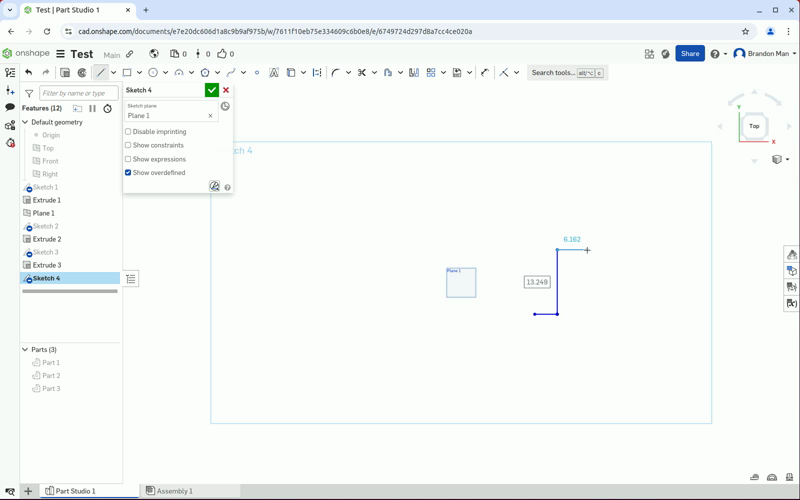
mouse_move(534, 249)
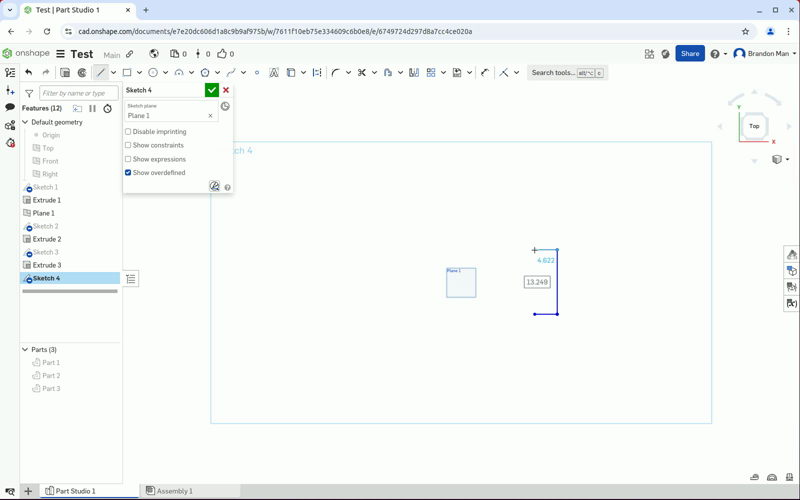
click(534, 249)
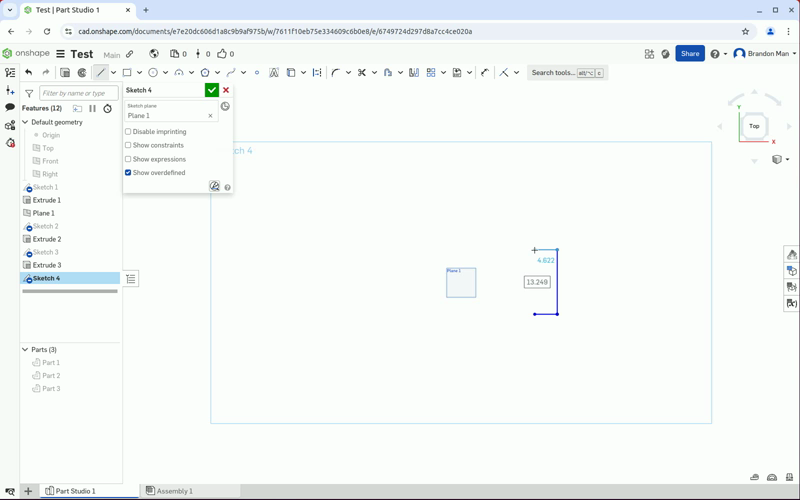
key_up(shift)
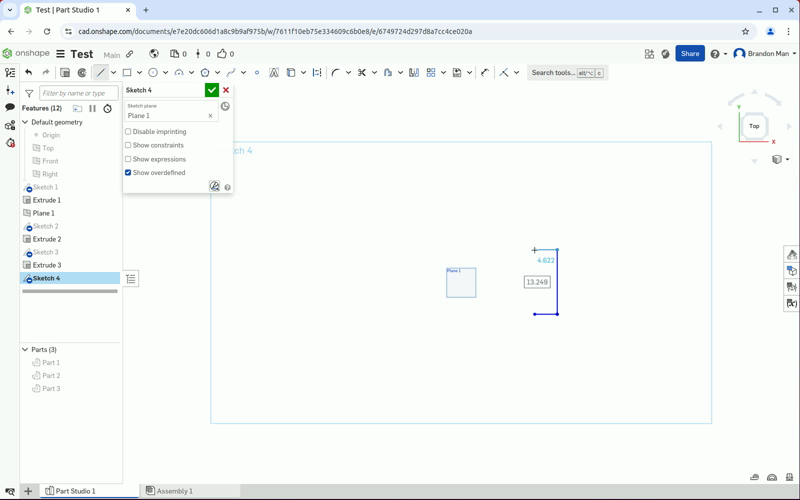
key_down(shift)
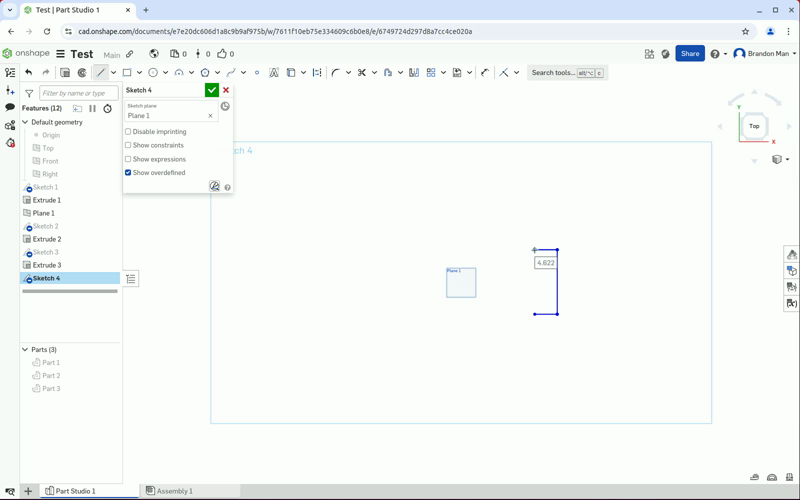
mouse_move(534, 314)
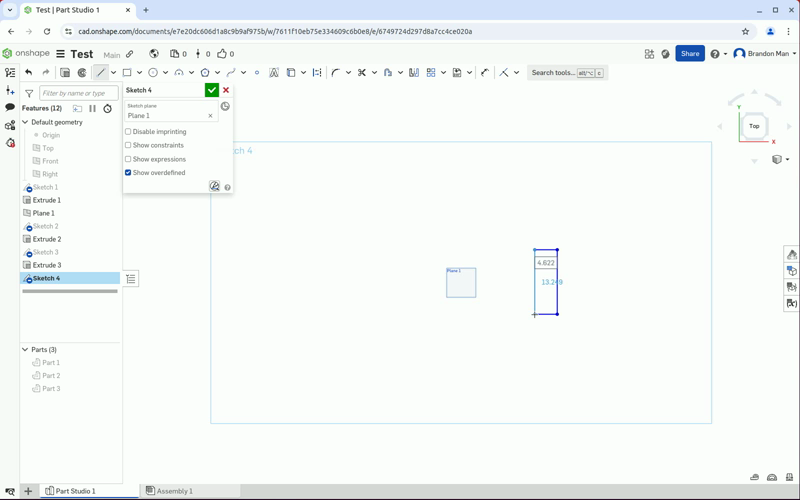
key_up(shift)
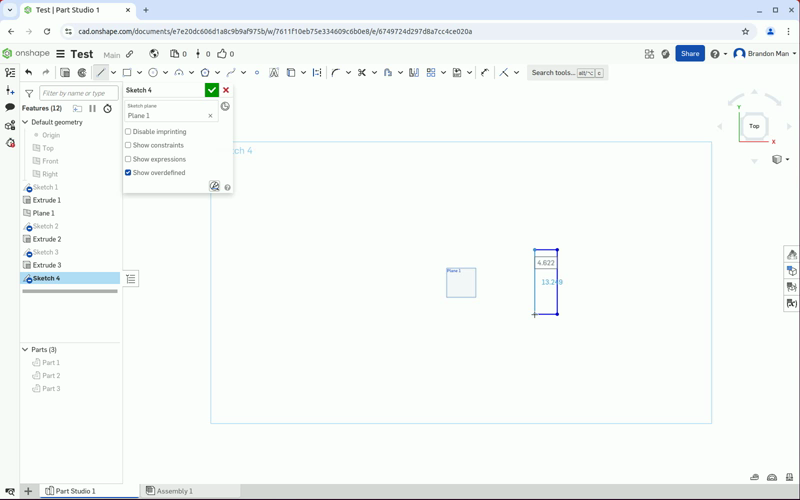
click(534, 314)
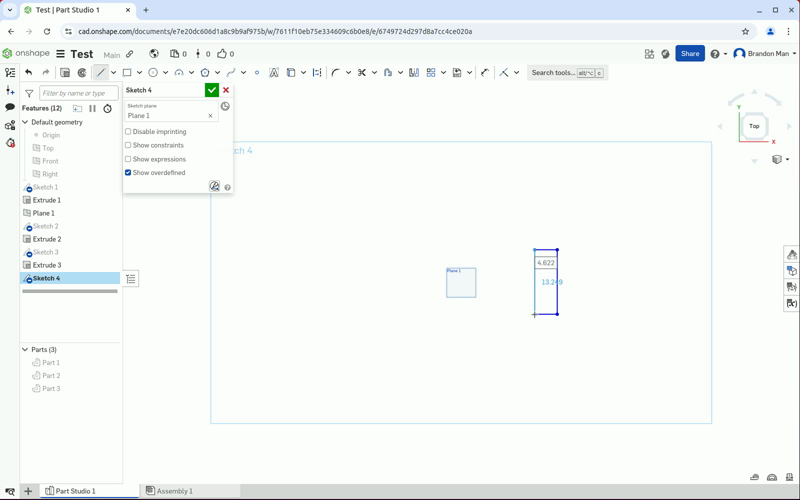
key(esc)
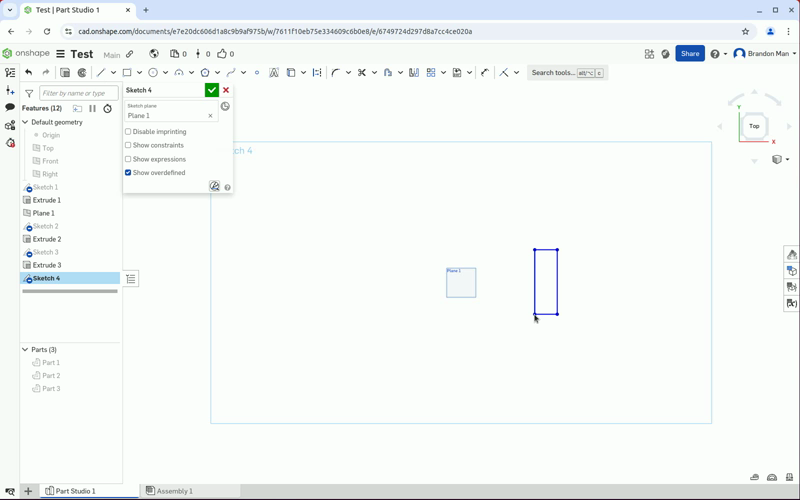
mouse_move(537, 262)
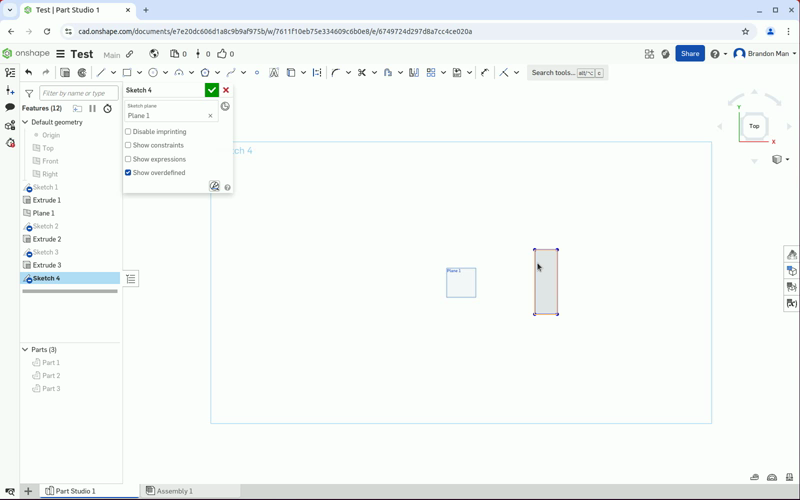
scroll(6)
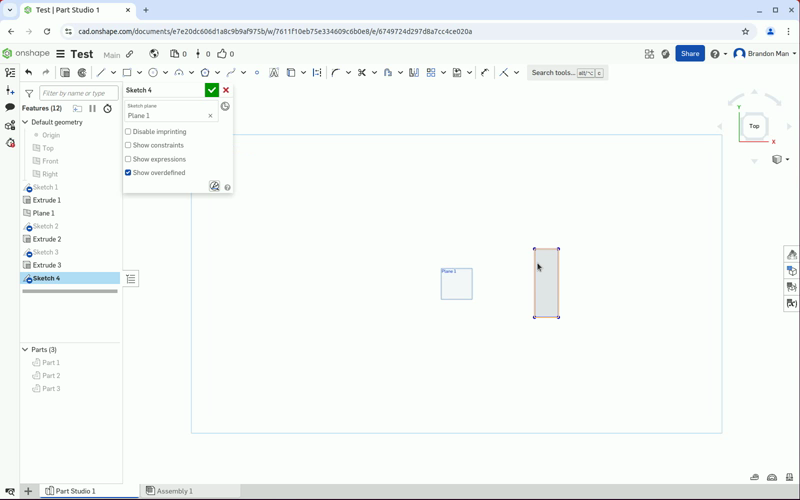
scroll(6)
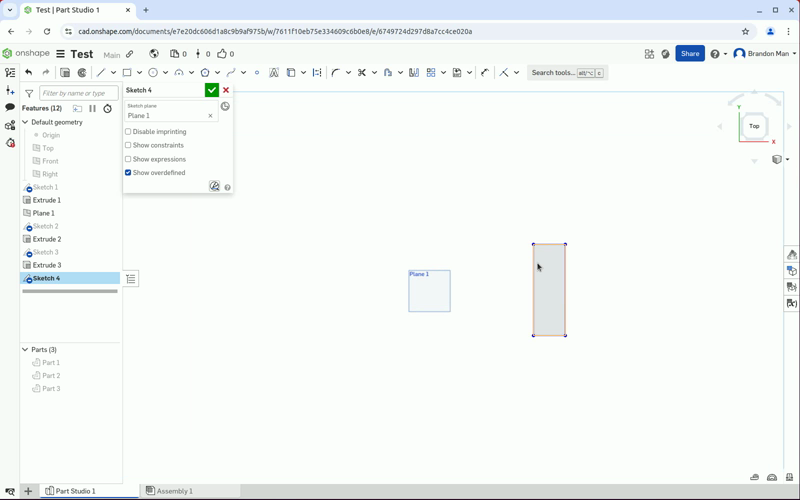
scroll(6)
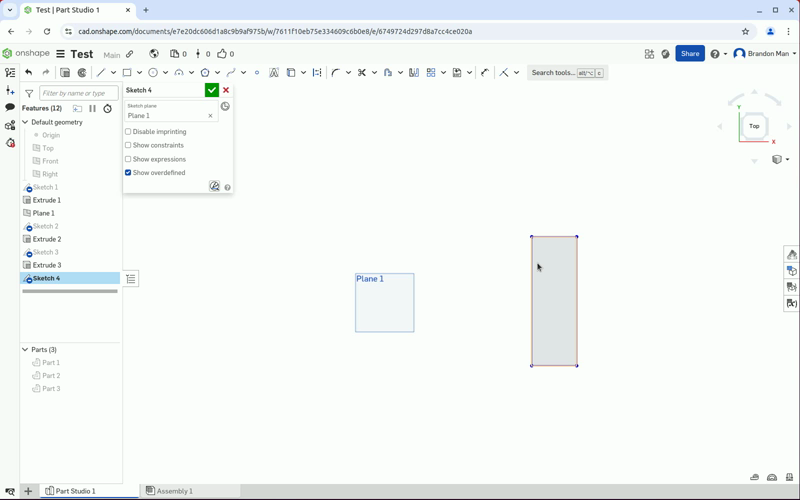
scroll(6)
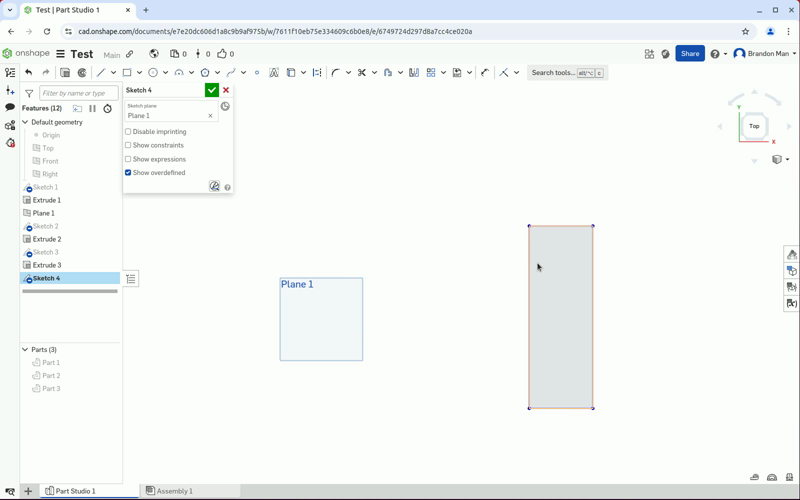
scroll(6)
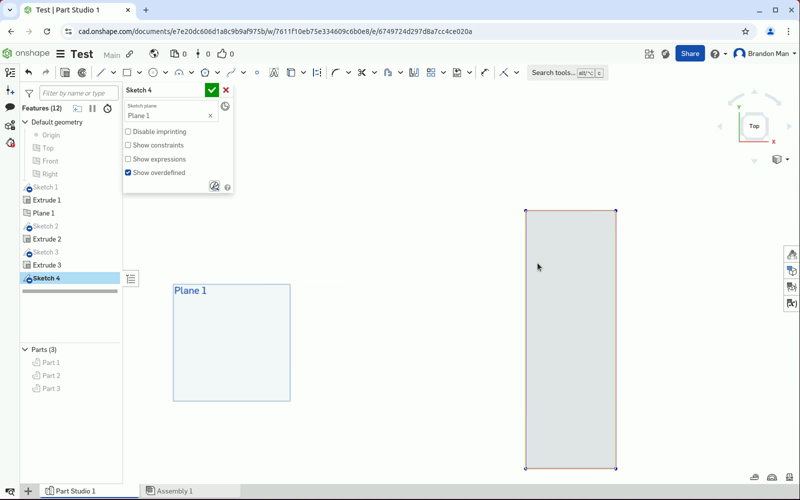
scroll(6)
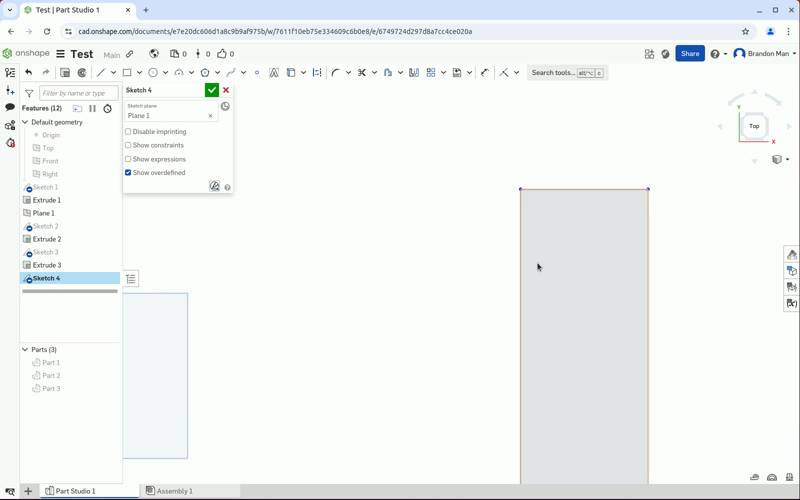
scroll(6)
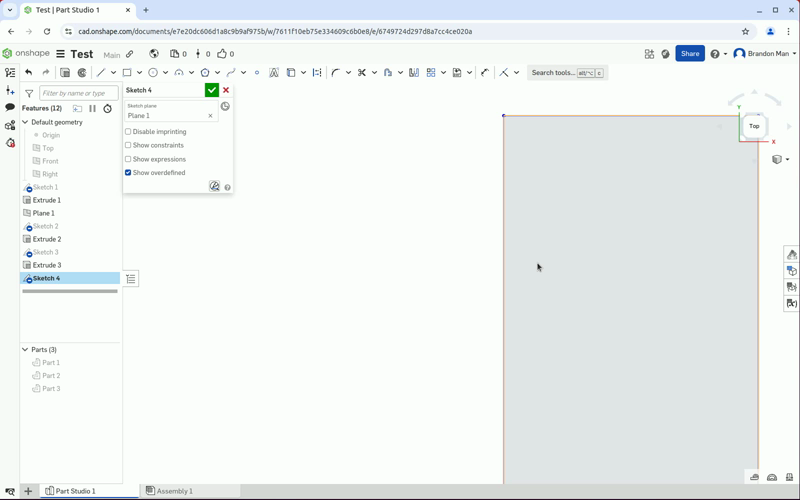
click(537, 262)
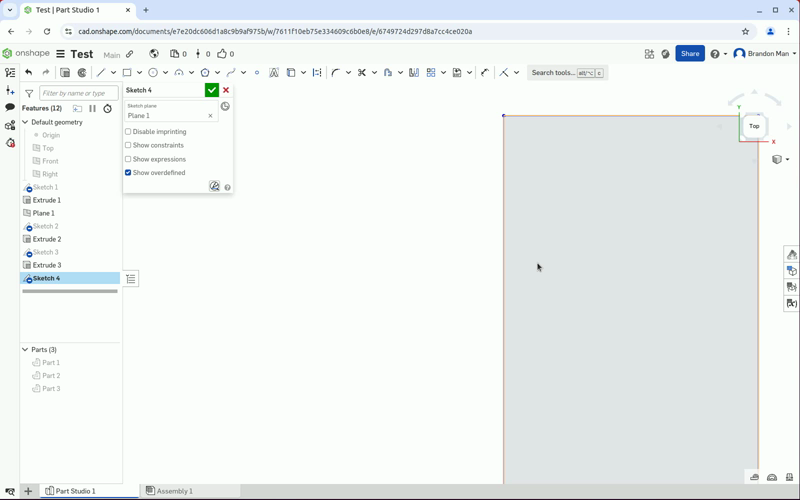
scroll(-6)
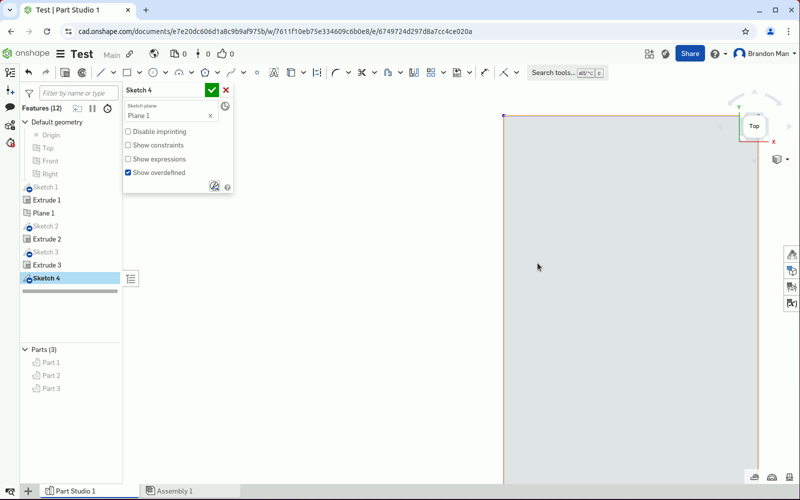
scroll(-6)
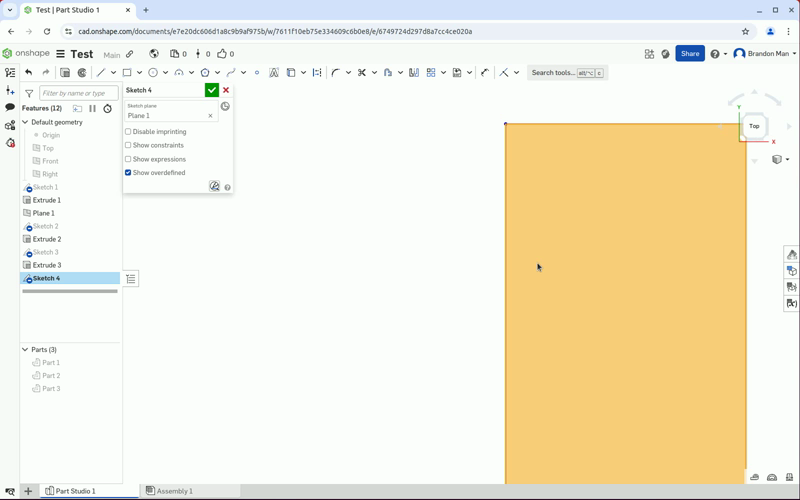
scroll(-6)
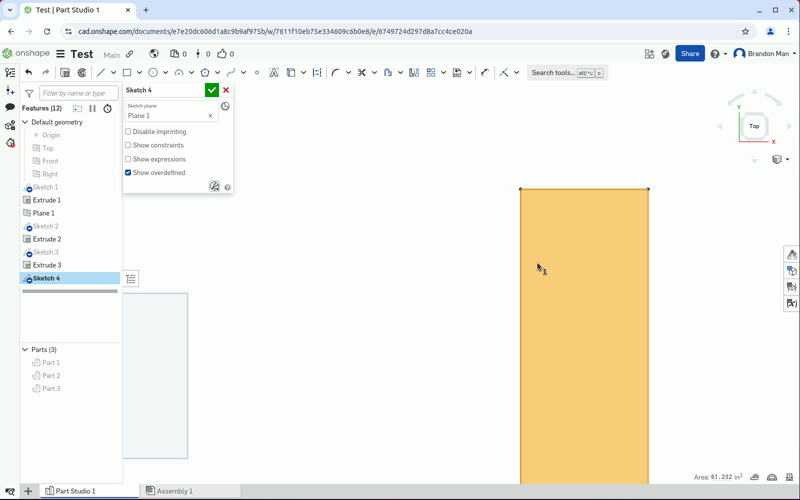
scroll(-6)
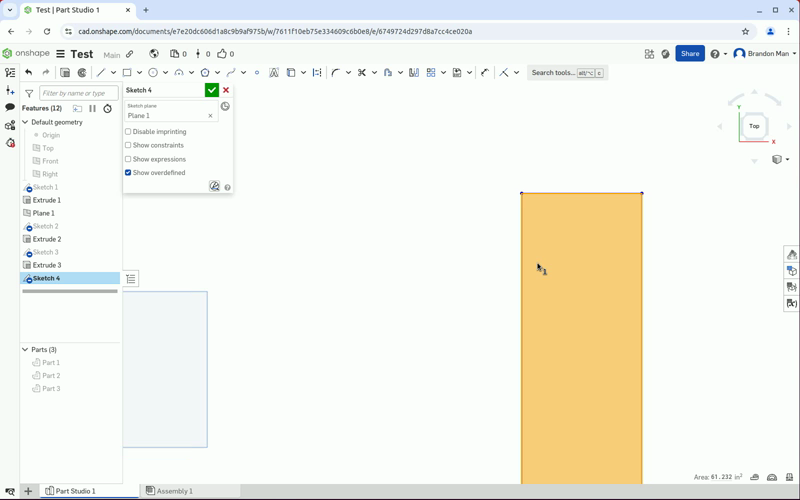
scroll(-6)
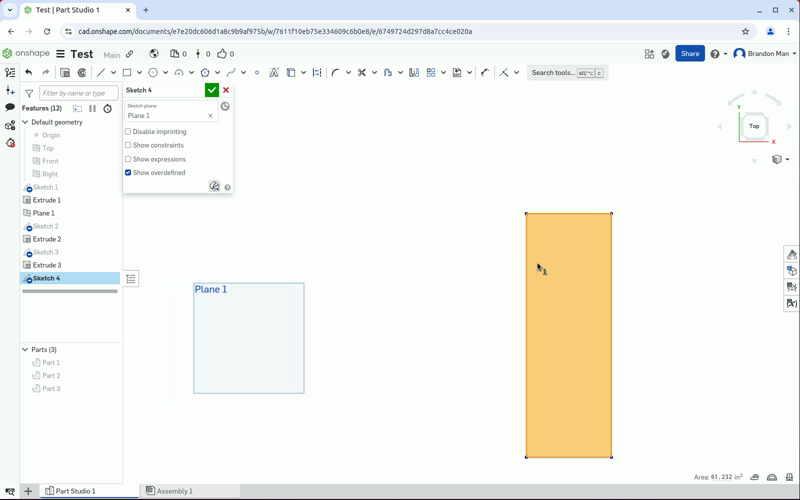
scroll(-6)
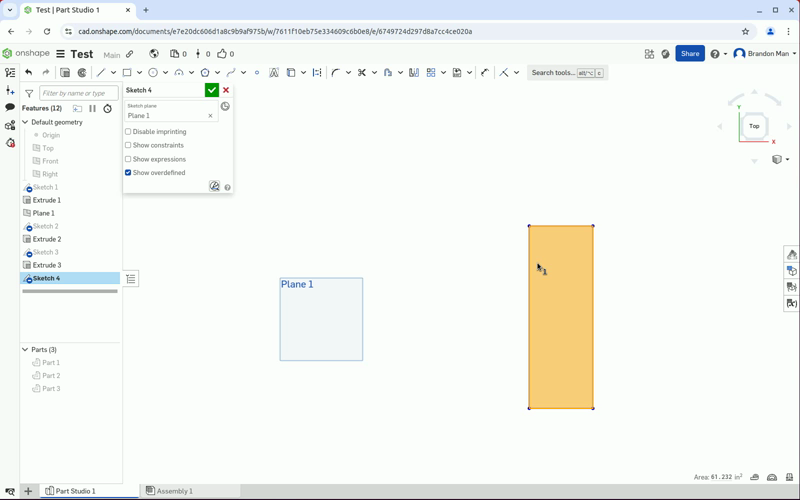
scroll(-6)
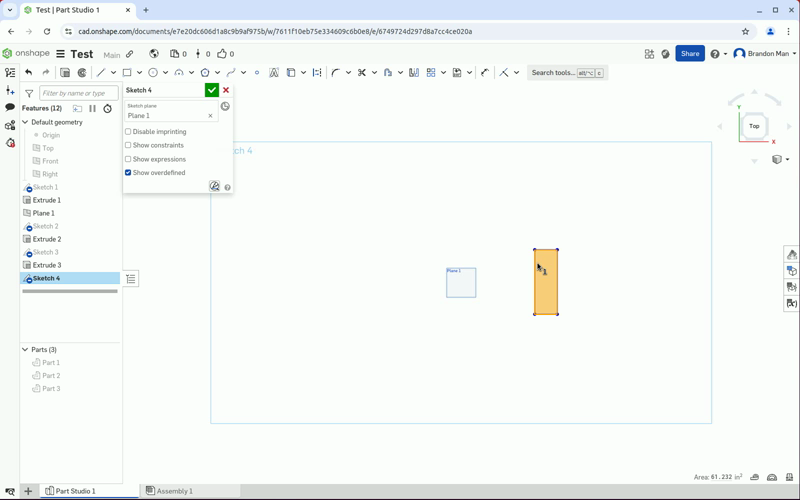
mouse_move(73, 352)
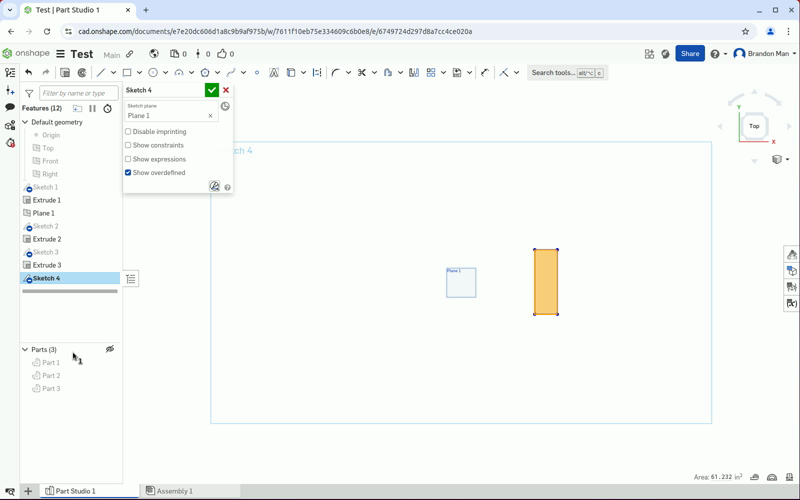
key(shift+y)
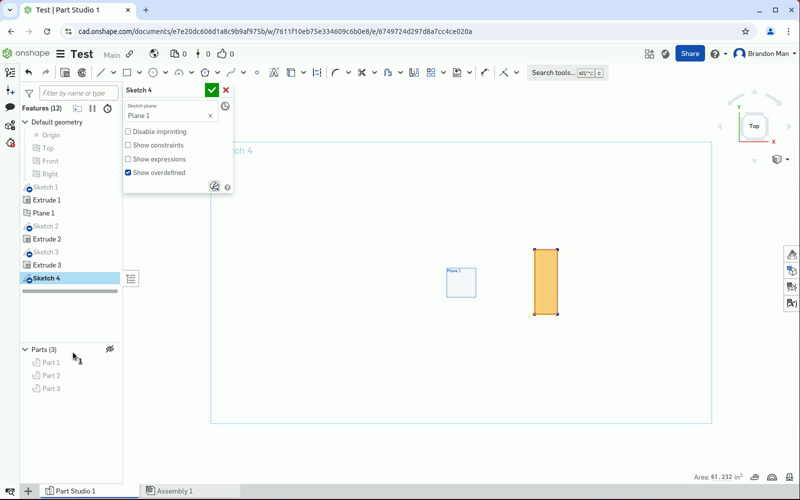
key(shift+e)
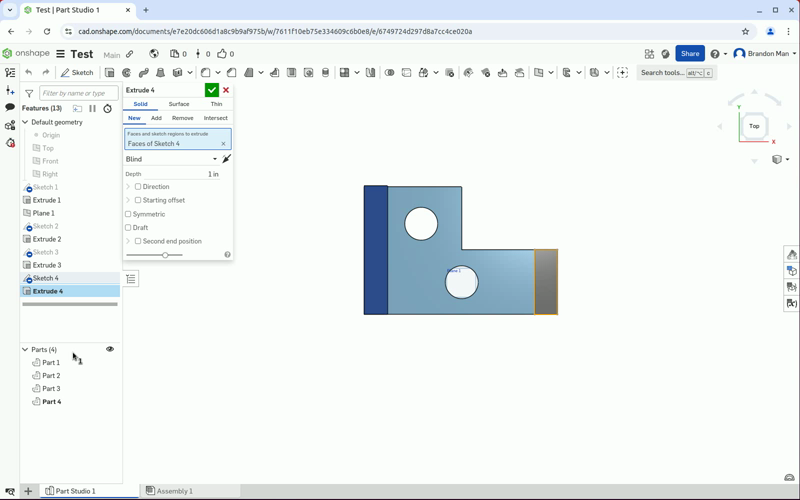
mouse_move(143, 106)
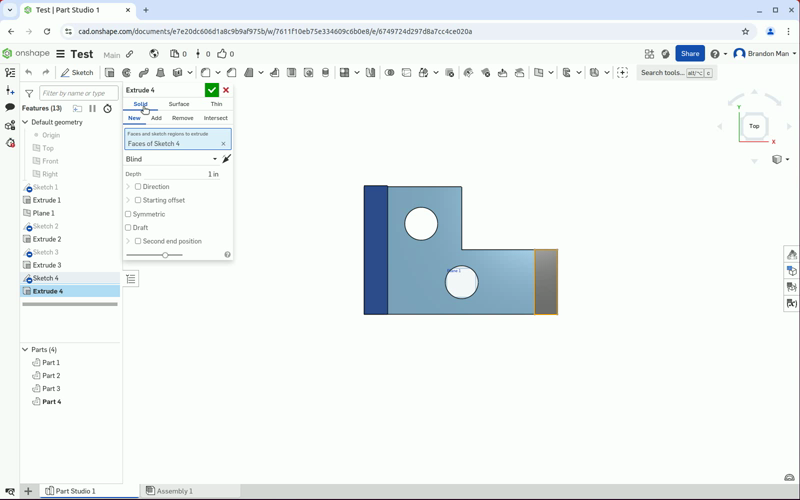
click(143, 106)
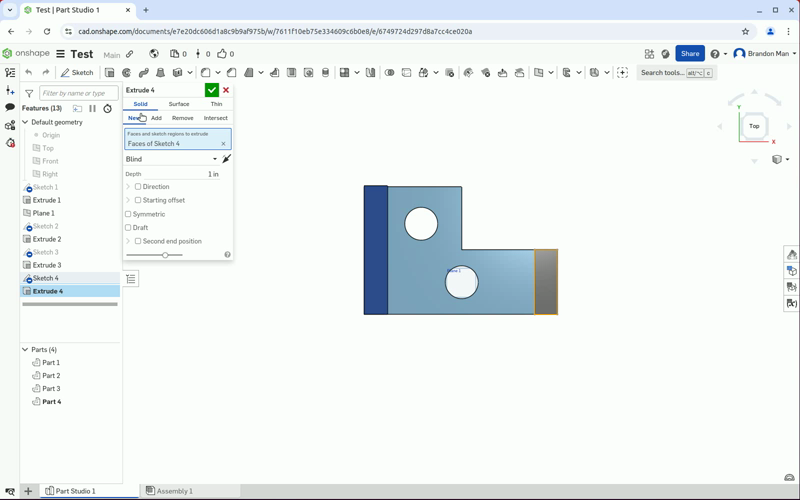
mouse_move(137, 120)
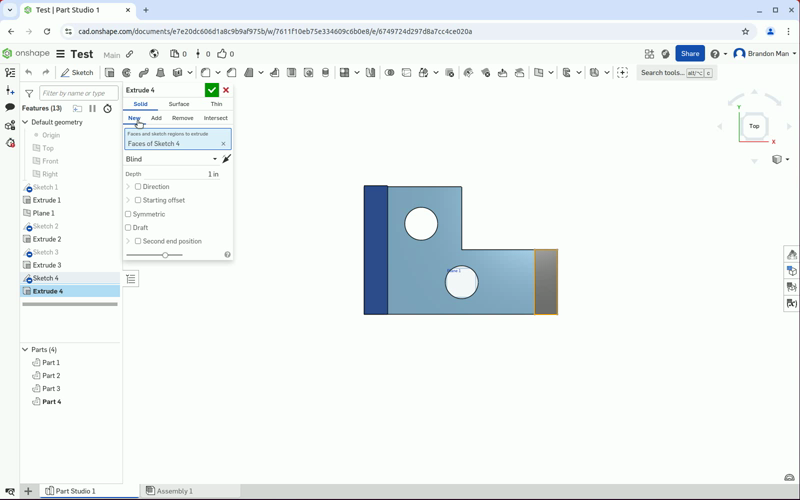
click(137, 120)
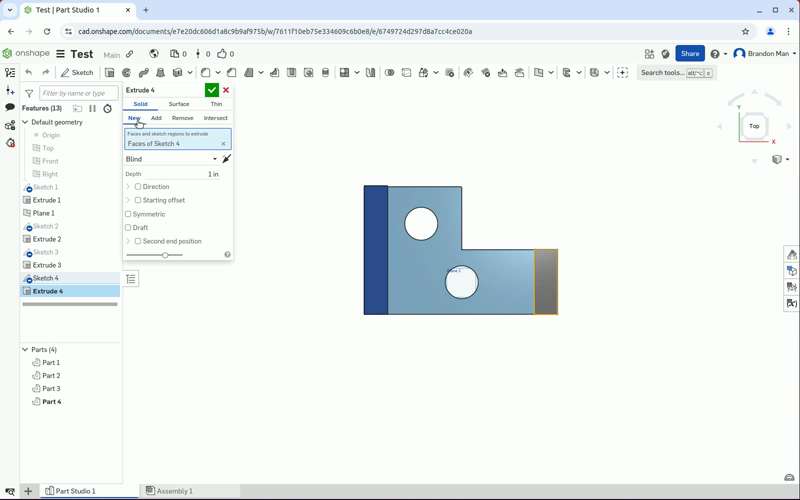
key(tab, 4)
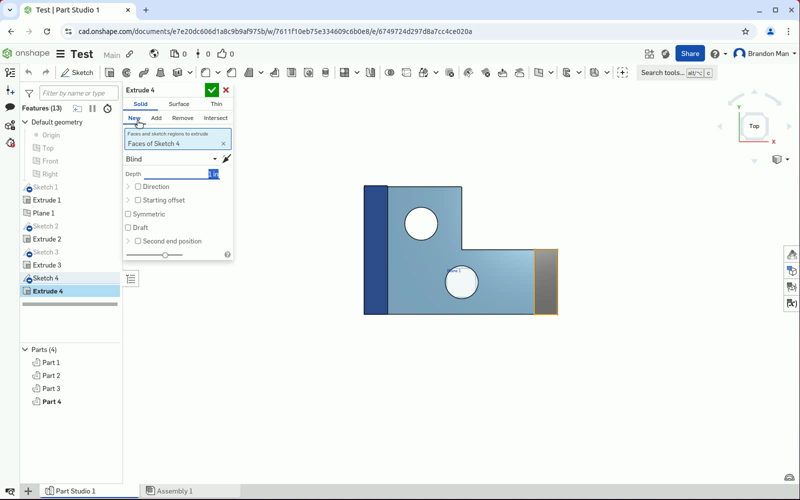
text(13.239)
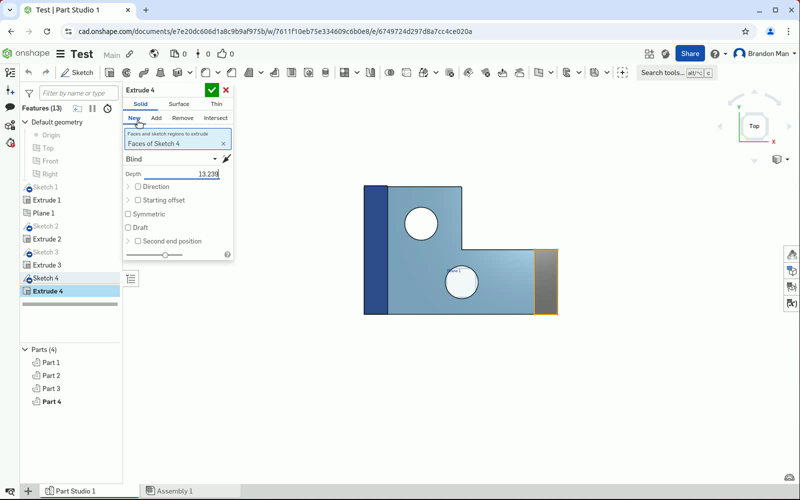
key(enter)
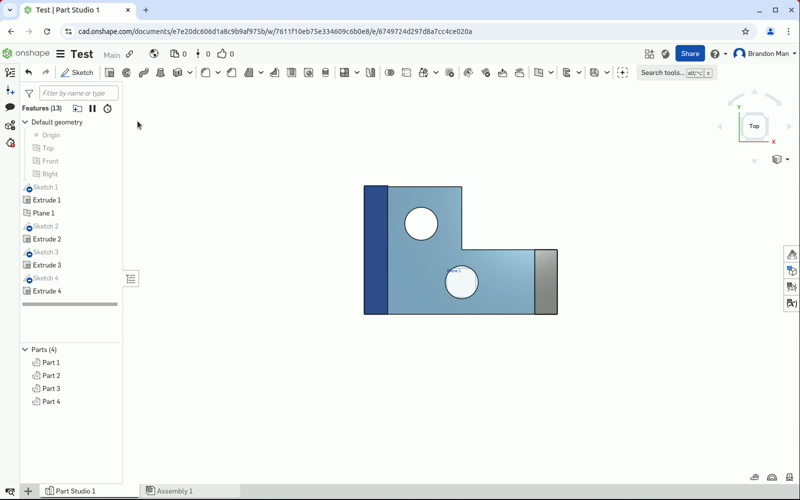
key(shift+h)
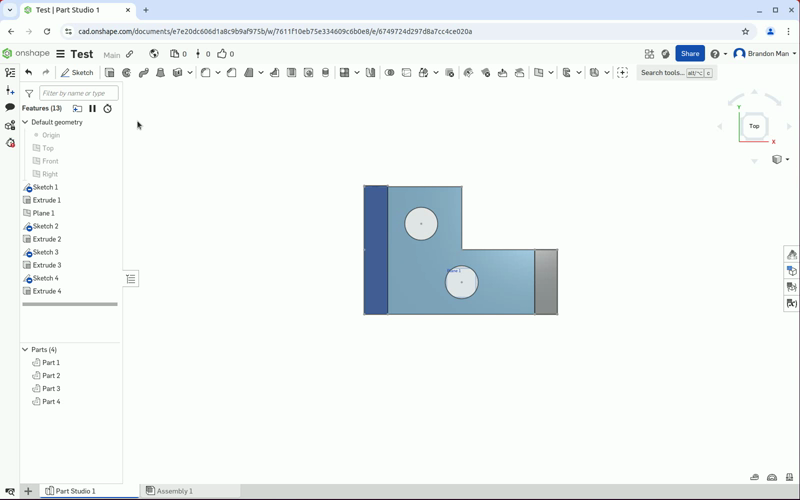
key(shift+h)
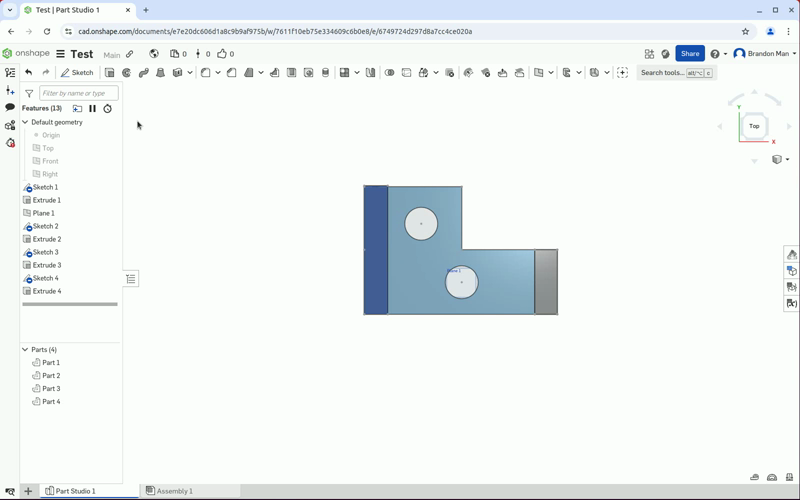
key(shift+7)
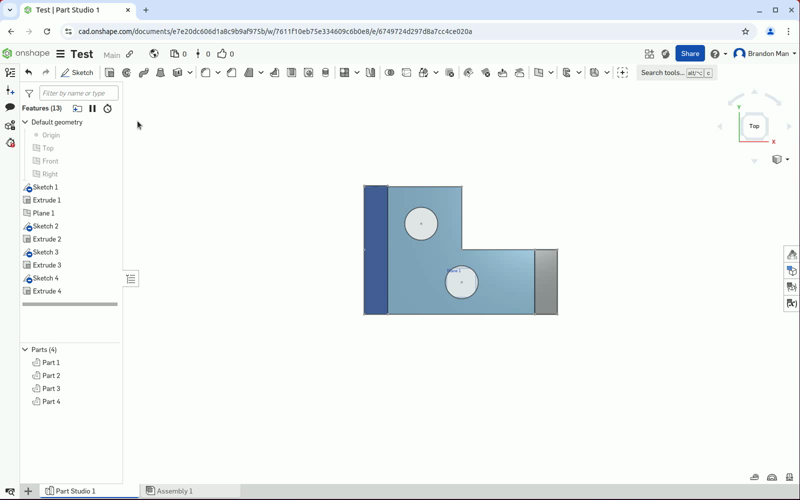
key(up, 3)
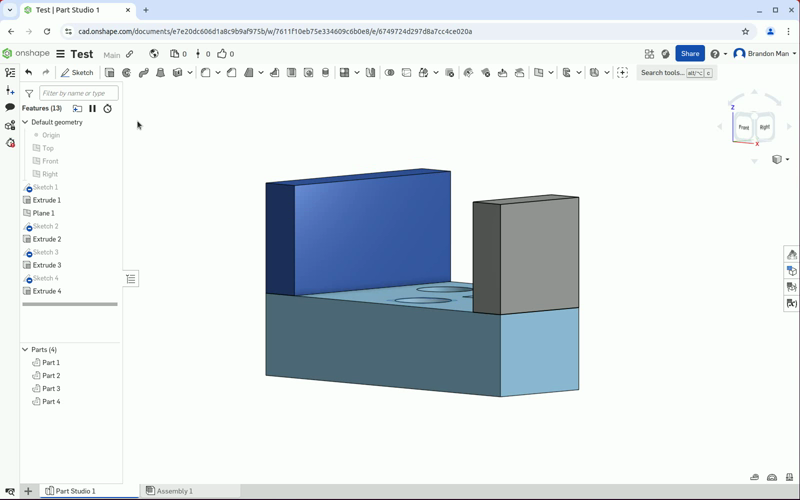
key(left, 3)
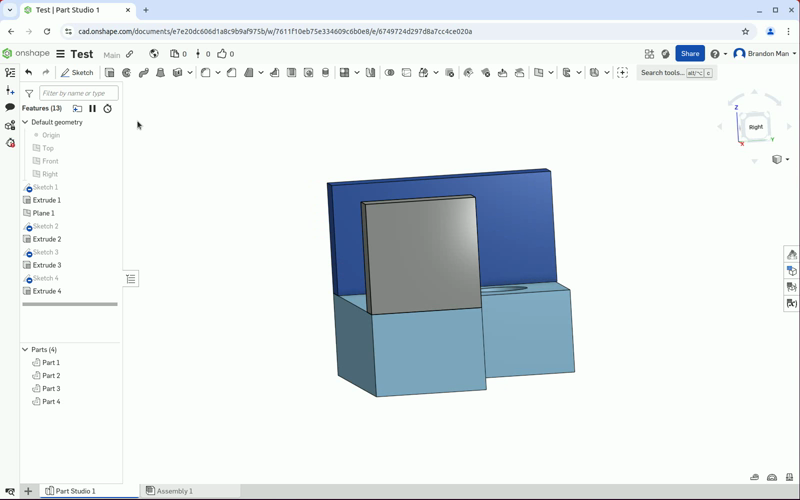
key(right, 3)
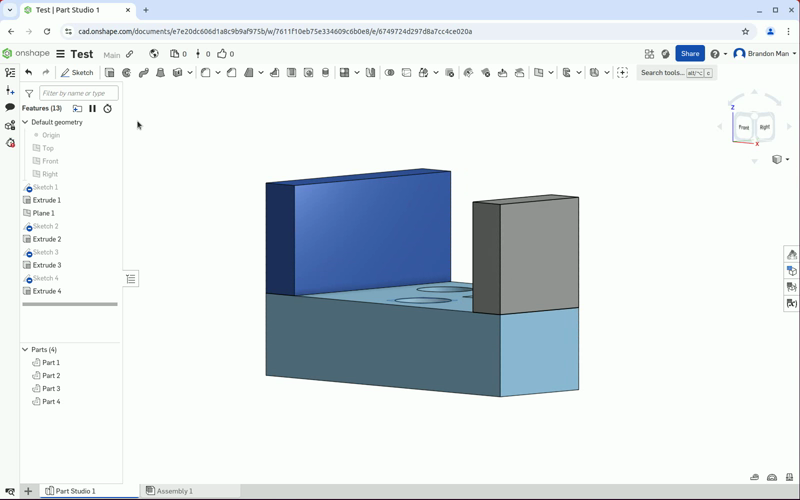
key(down, 3)
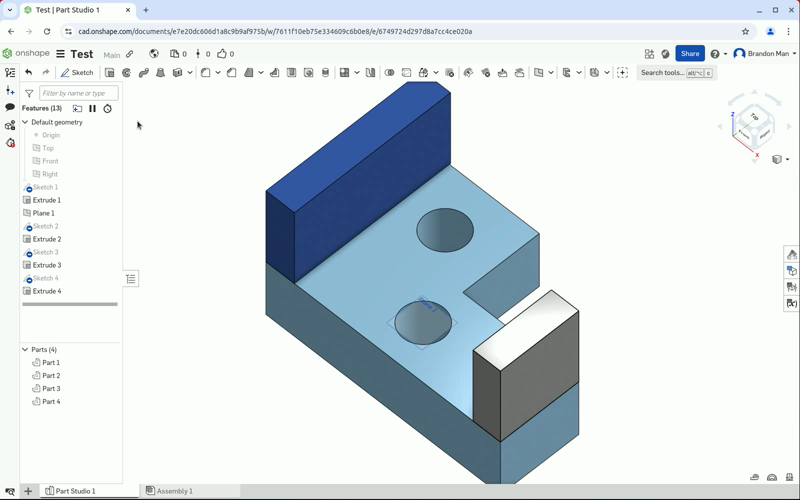
mouse_move(73, 189)
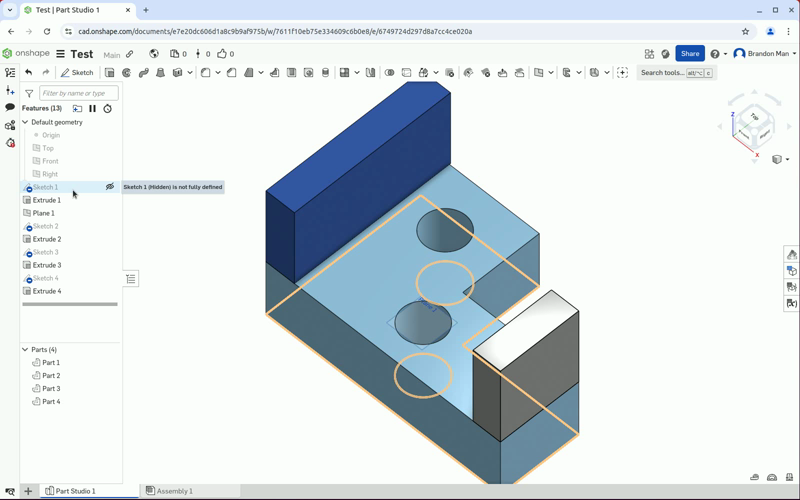
click(73, 189)